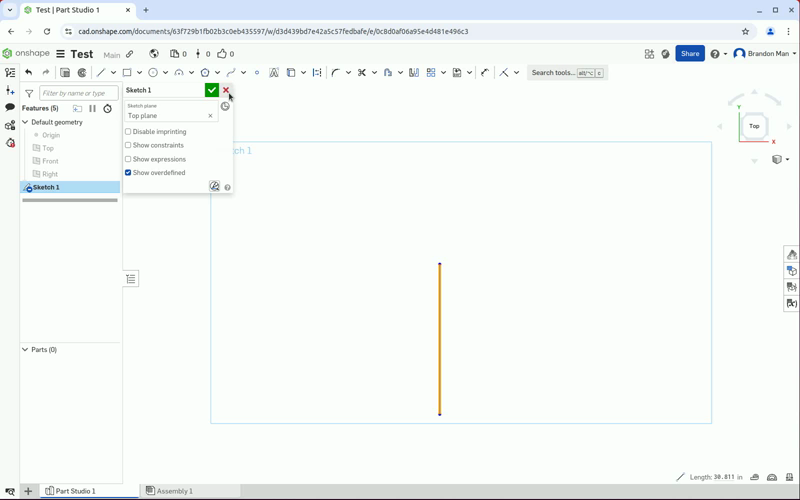
key(shift+h)
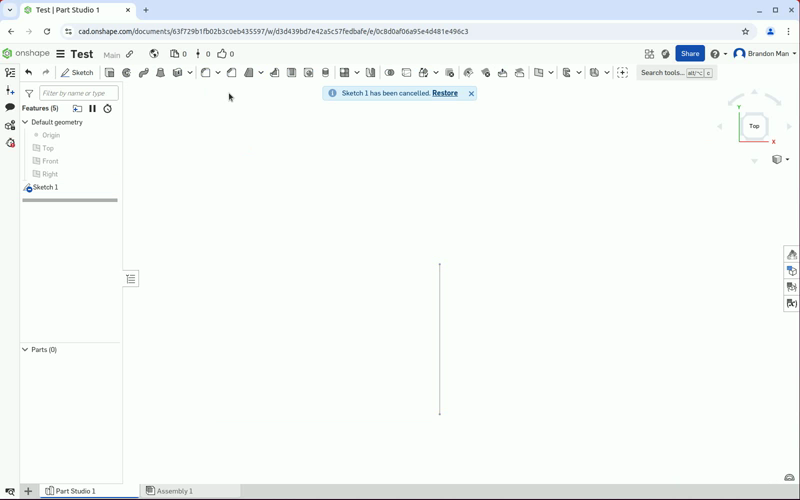
key(shift+s)
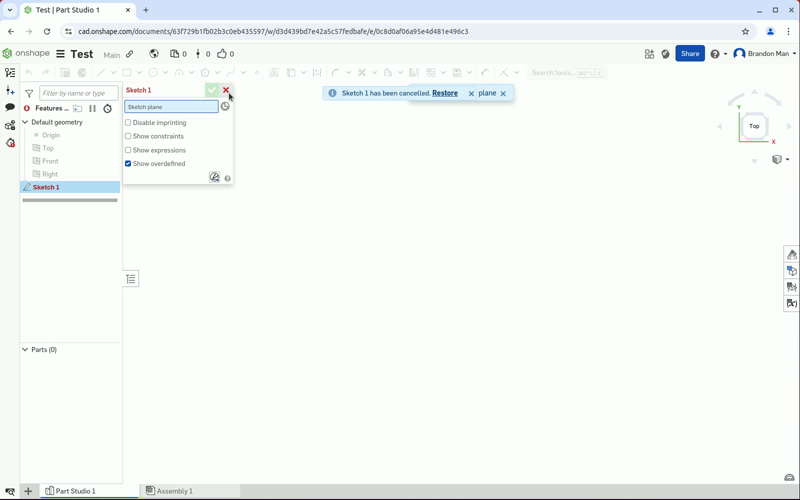
mouse_move(73, 150)
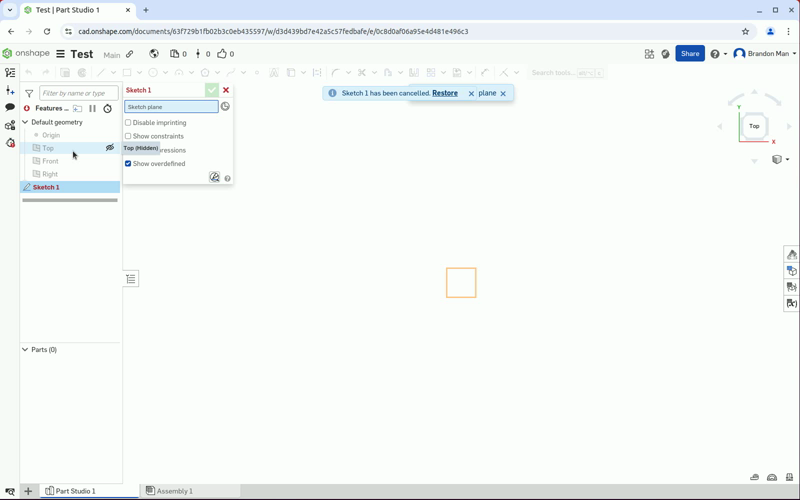
click(73, 150)
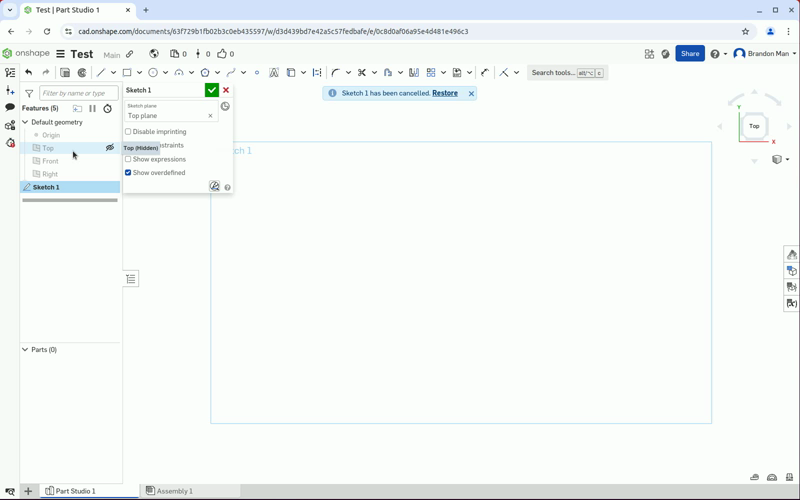
mouse_move(73, 352)
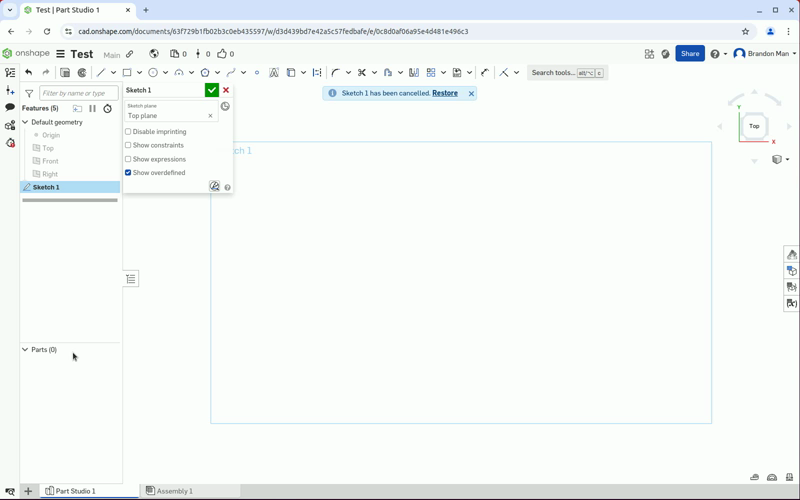
key(y)
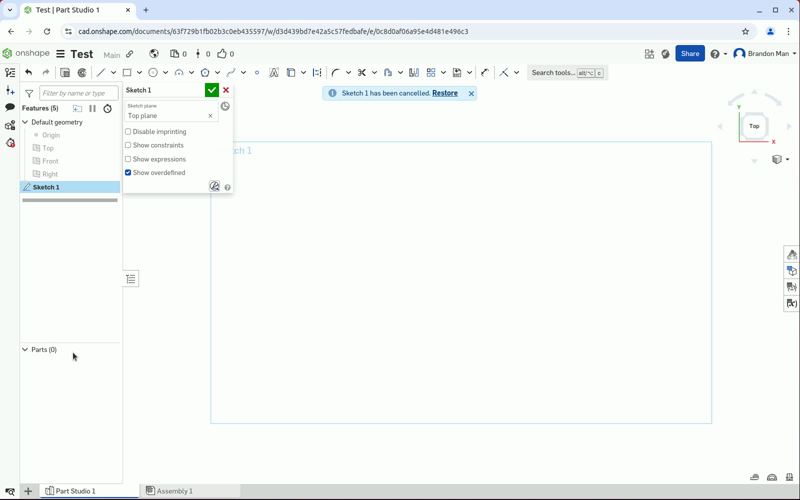
key(l)
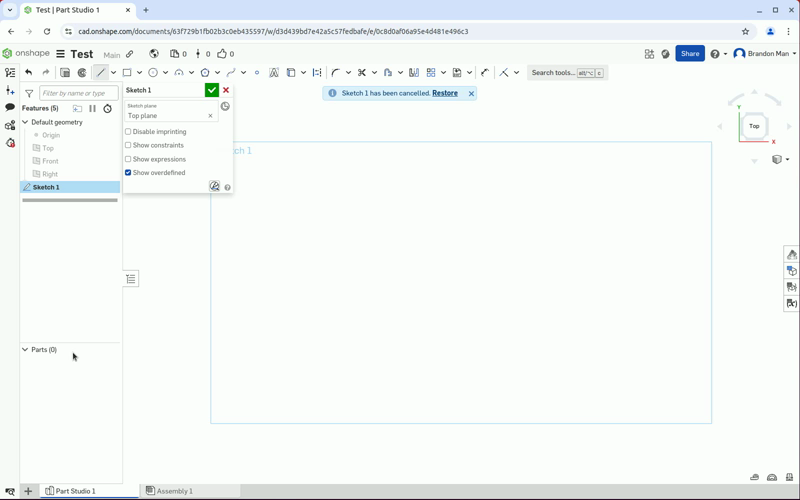
key_down(shift)
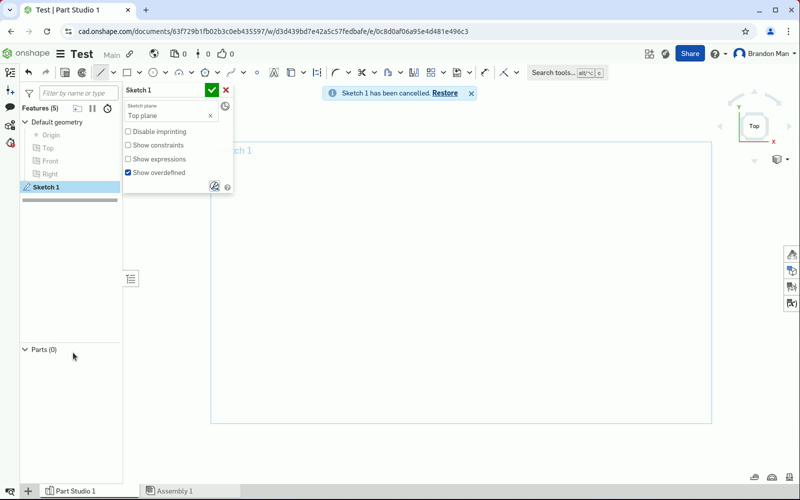
mouse_move(426, 395)
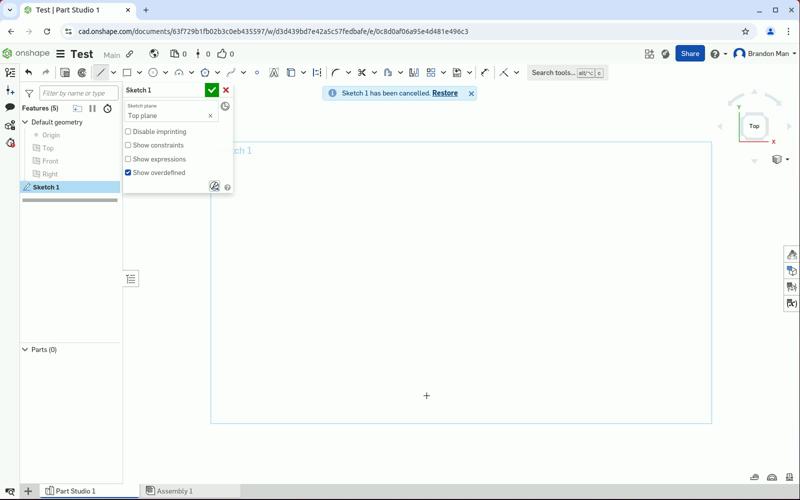
click(426, 395)
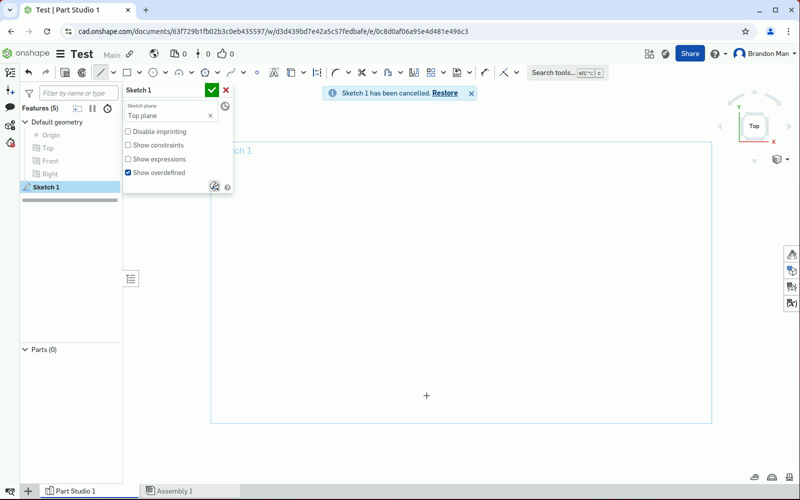
key_up(shift)
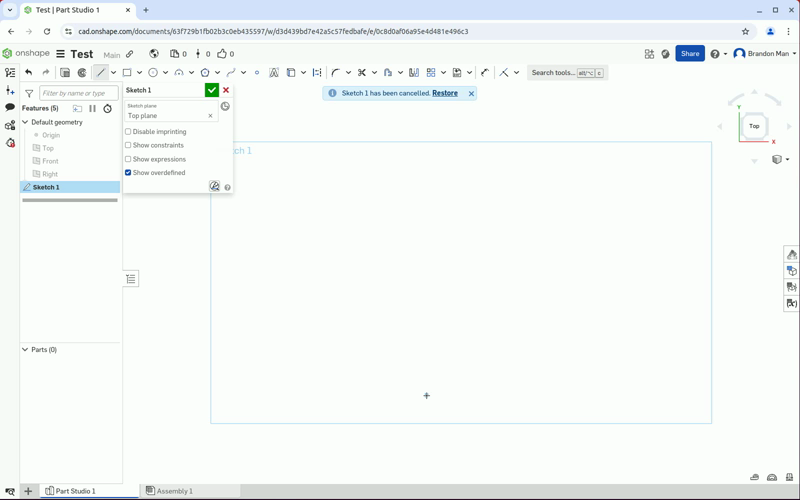
key_down(shift)
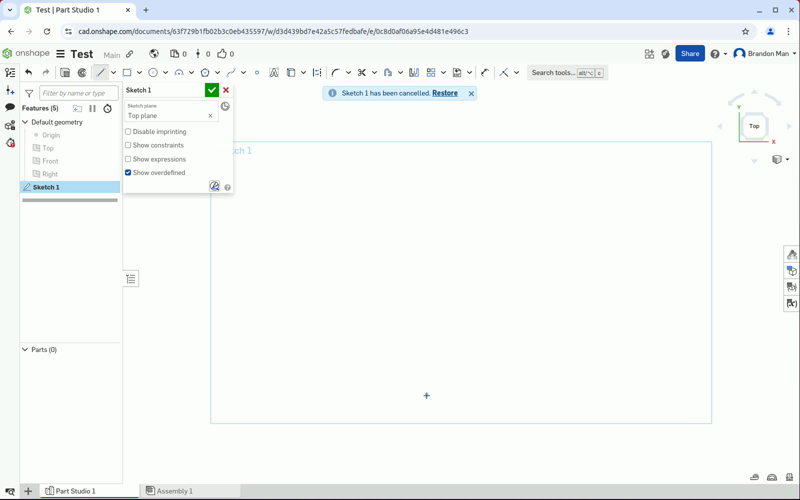
mouse_move(456, 395)
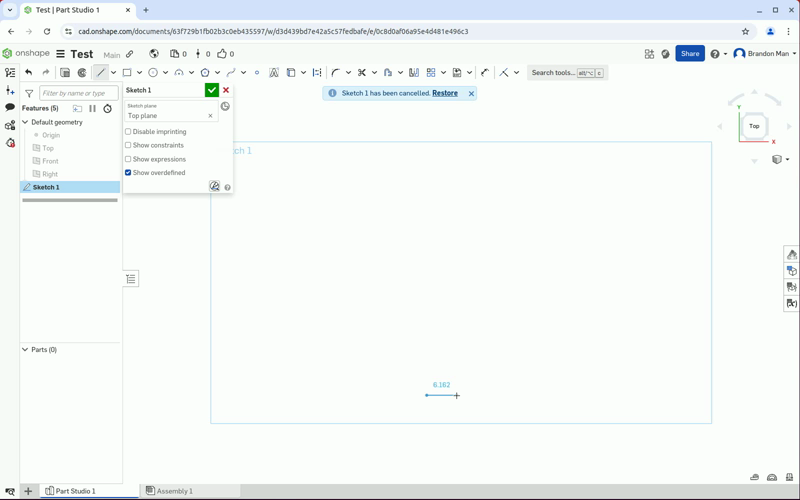
mouse_move(447, 395)
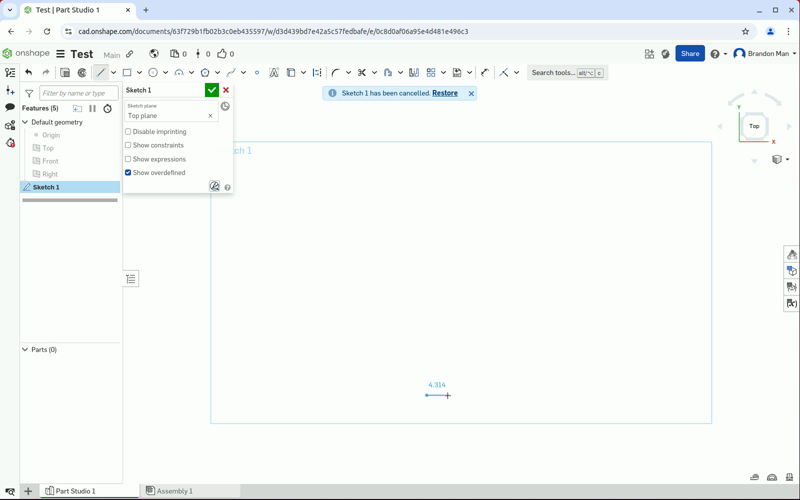
click(447, 395)
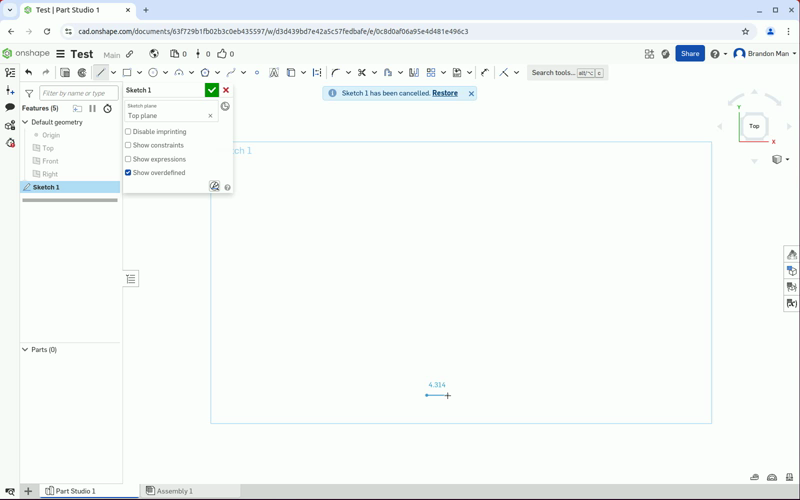
key_up(shift)
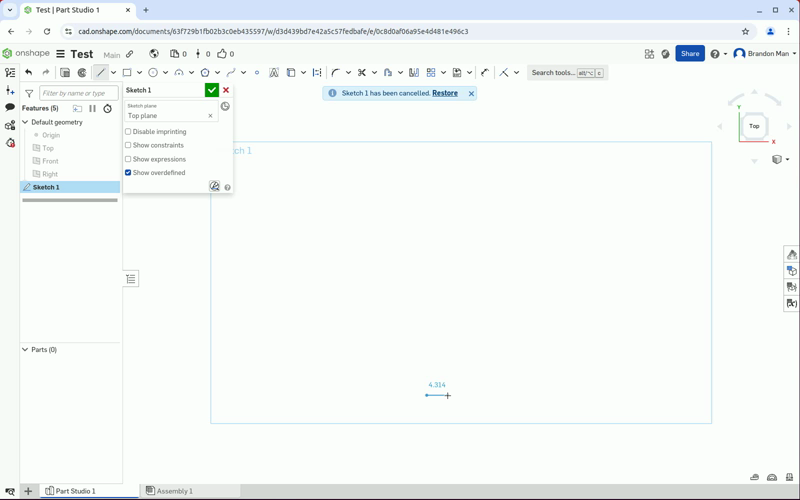
key_down(shift)
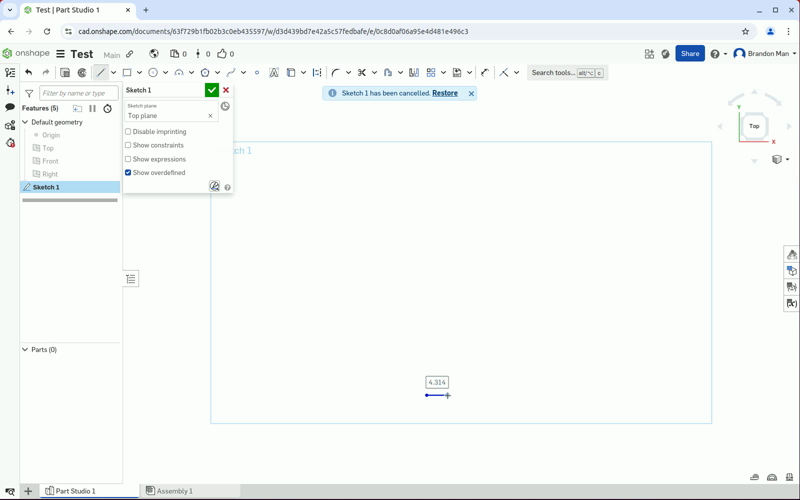
mouse_move(447, 171)
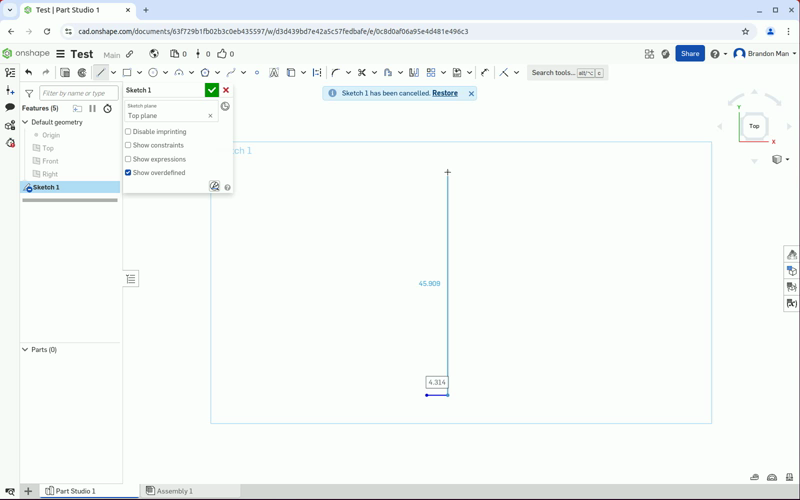
click(447, 171)
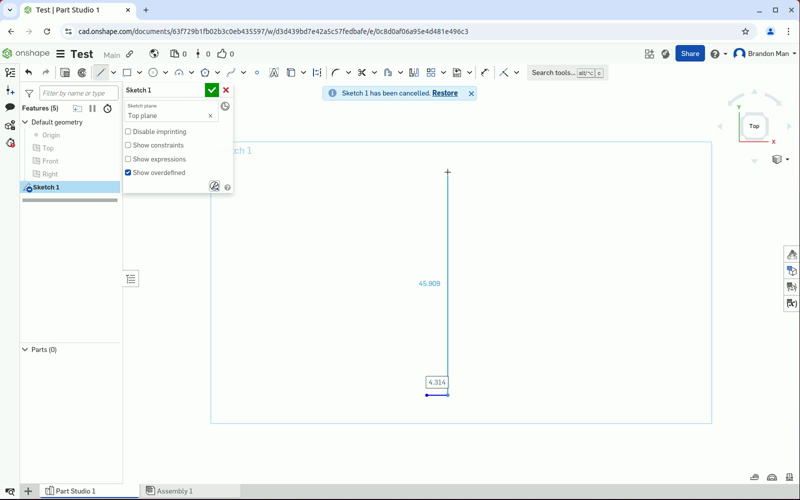
key_up(shift)
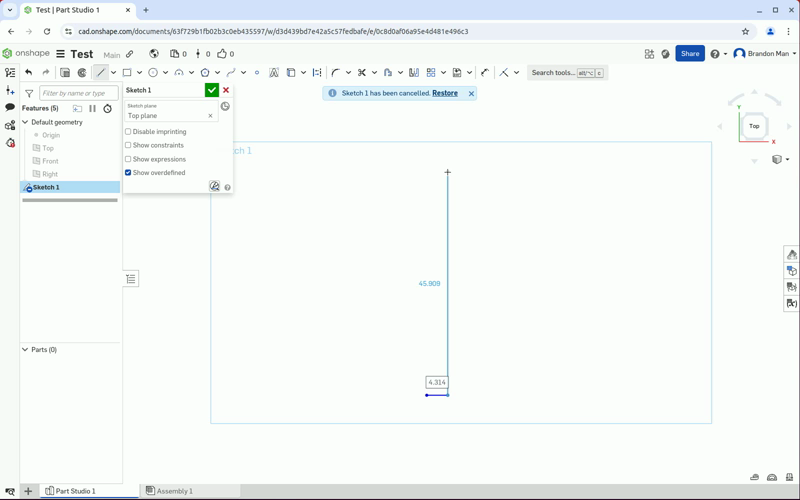
key_down(shift)
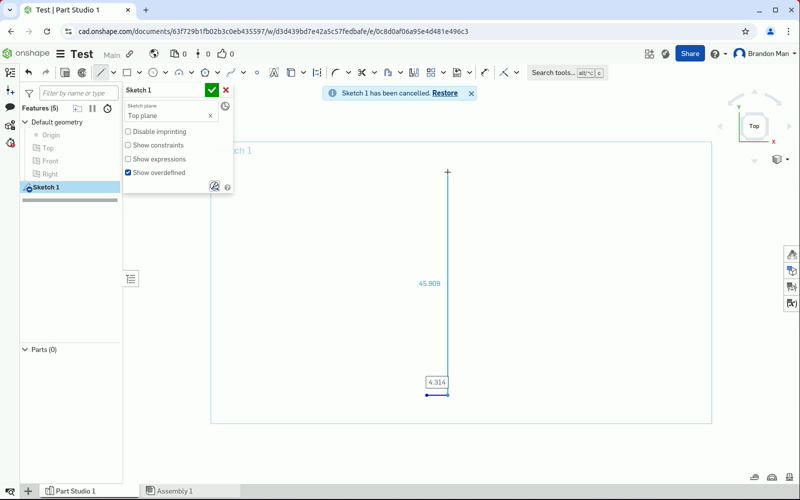
mouse_move(477, 171)
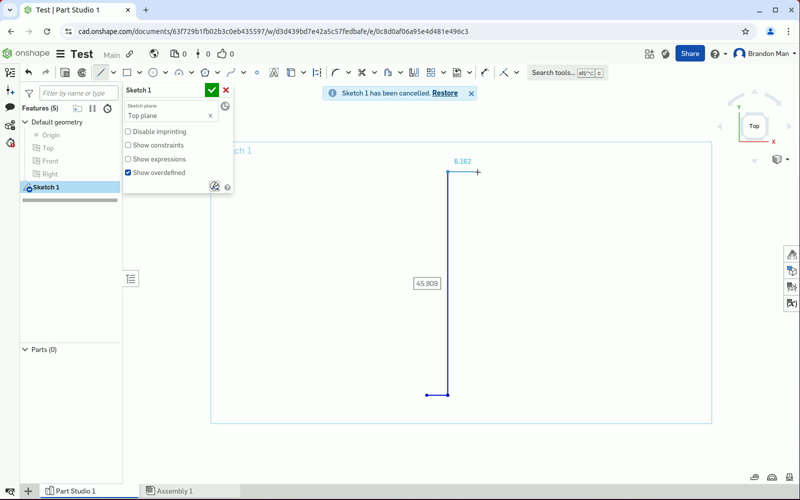
mouse_move(426, 171)
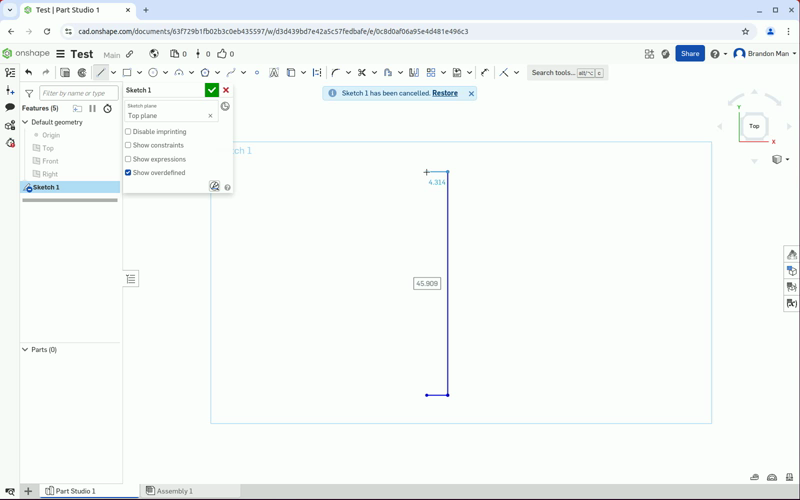
click(426, 171)
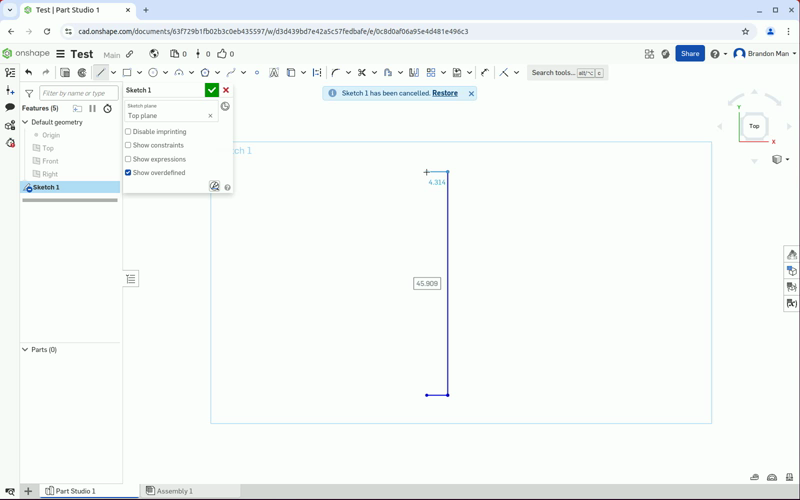
key_up(shift)
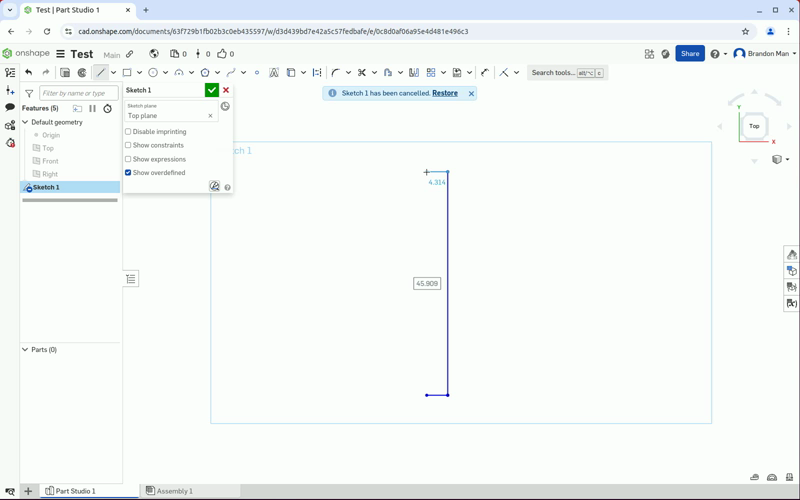
key_down(shift)
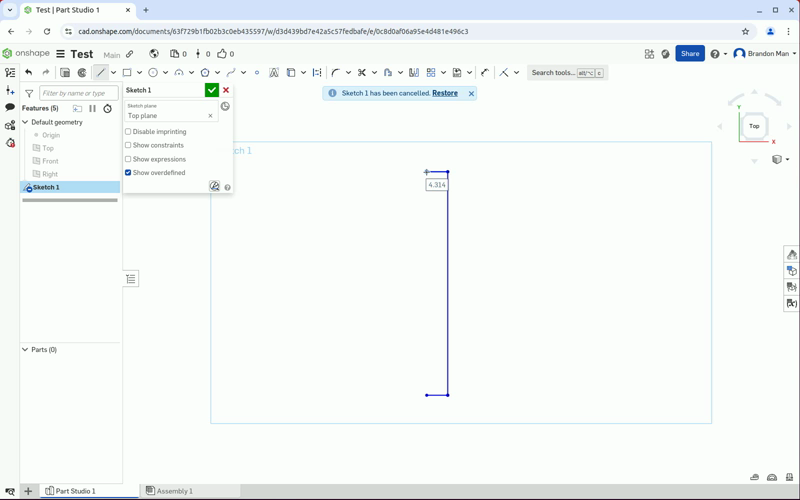
mouse_move(426, 395)
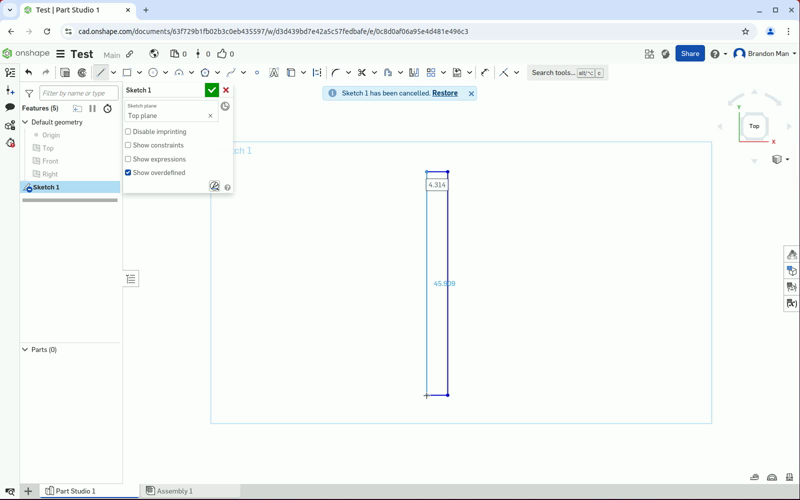
key_up(shift)
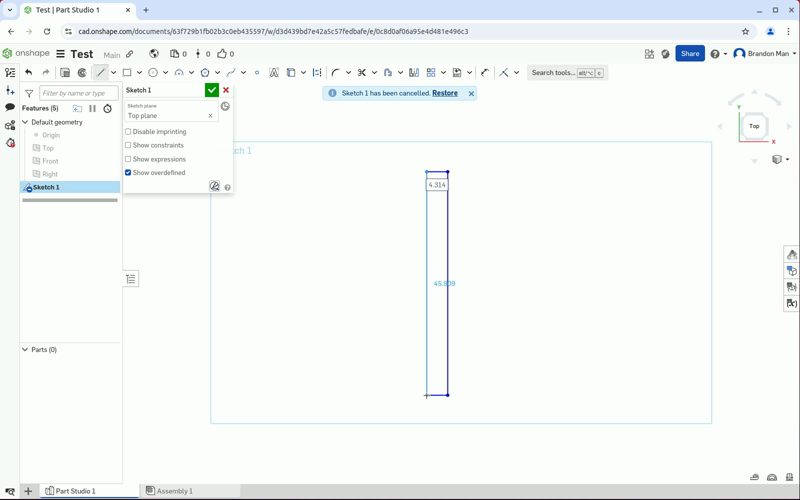
click(426, 395)
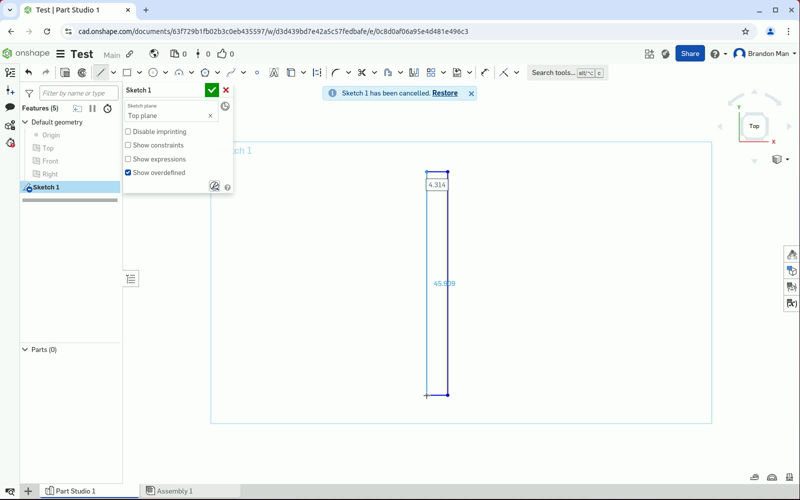
key(esc)
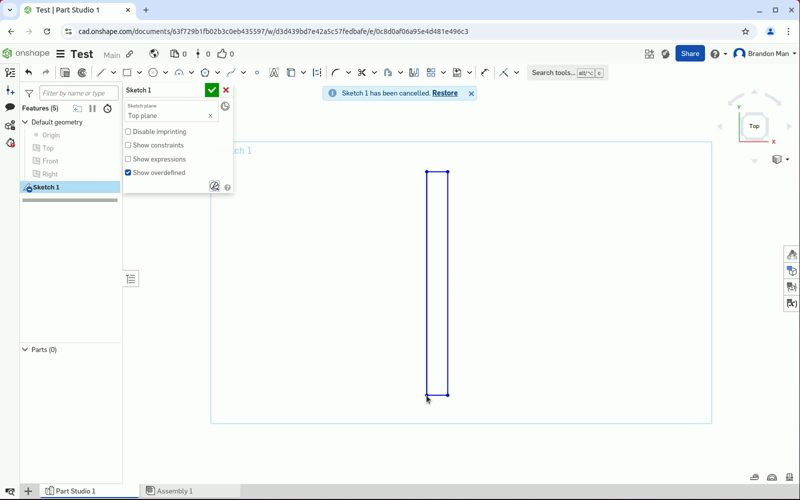
mouse_move(436, 240)
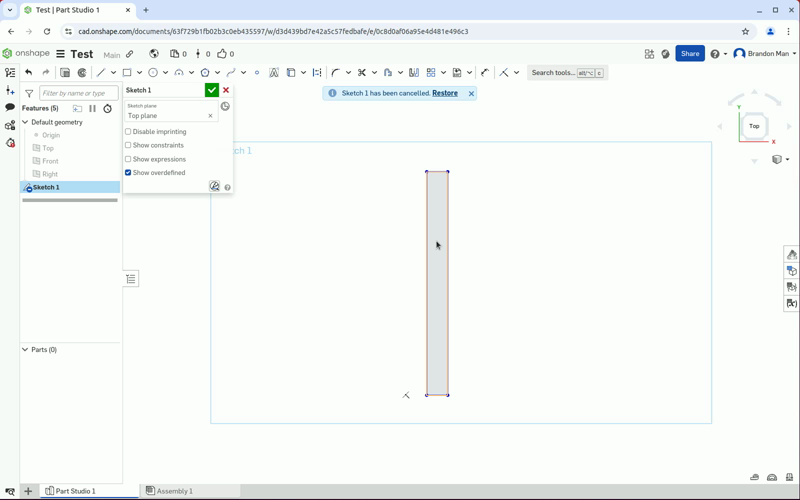
click(436, 240)
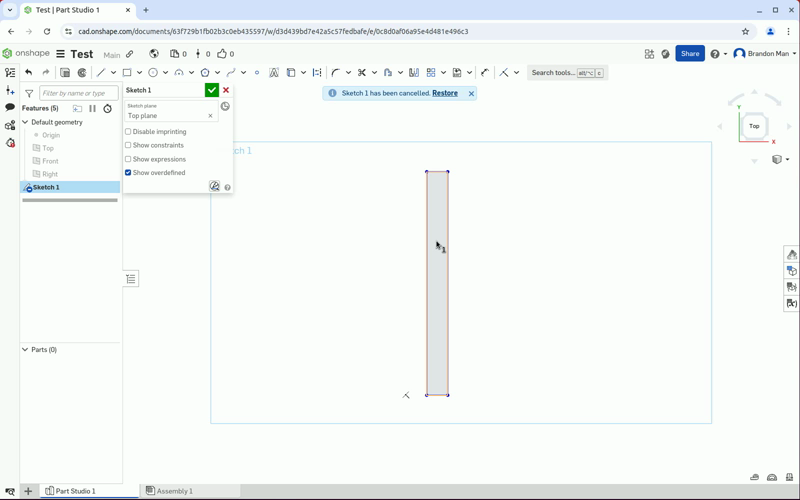
mouse_move(73, 352)
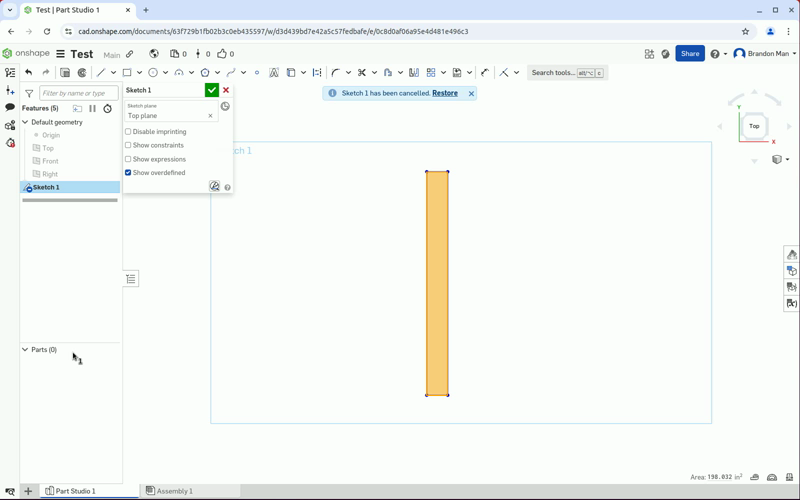
key(shift+y)
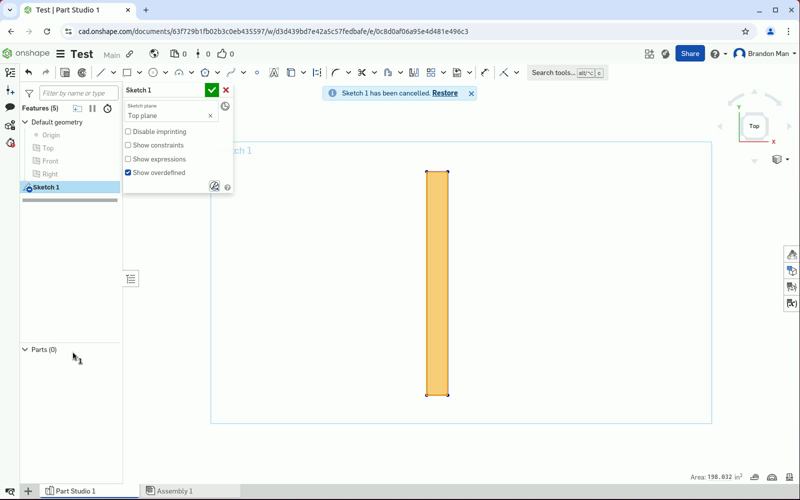
key(shift+e)
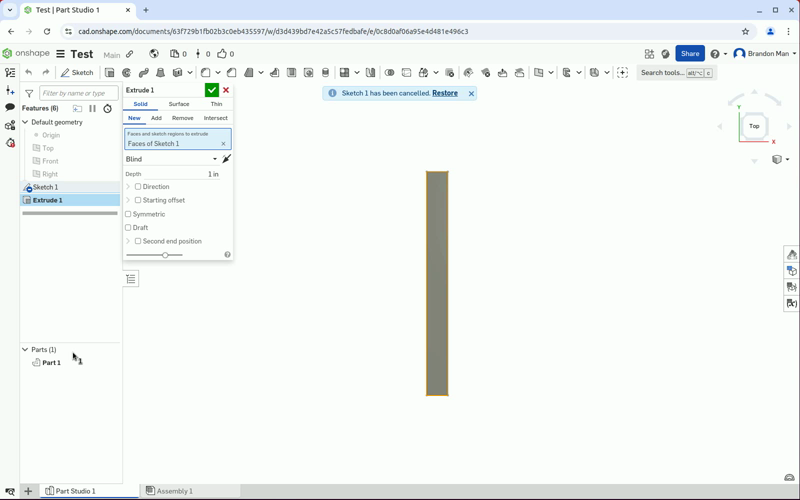
mouse_move(143, 106)
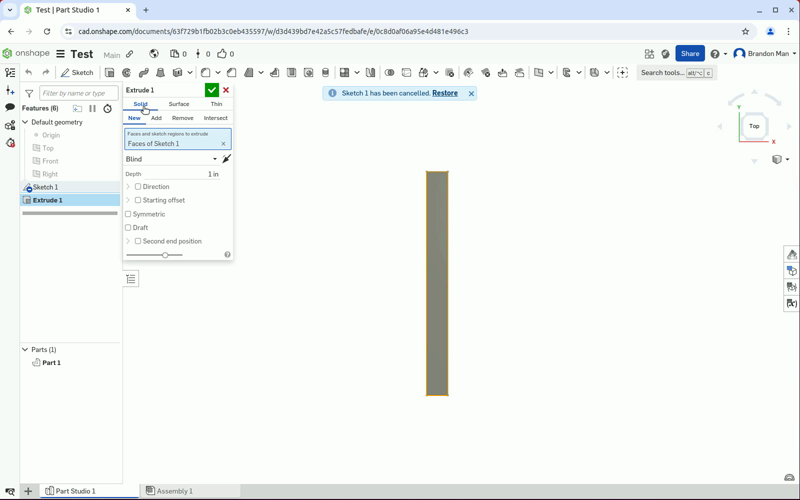
click(143, 106)
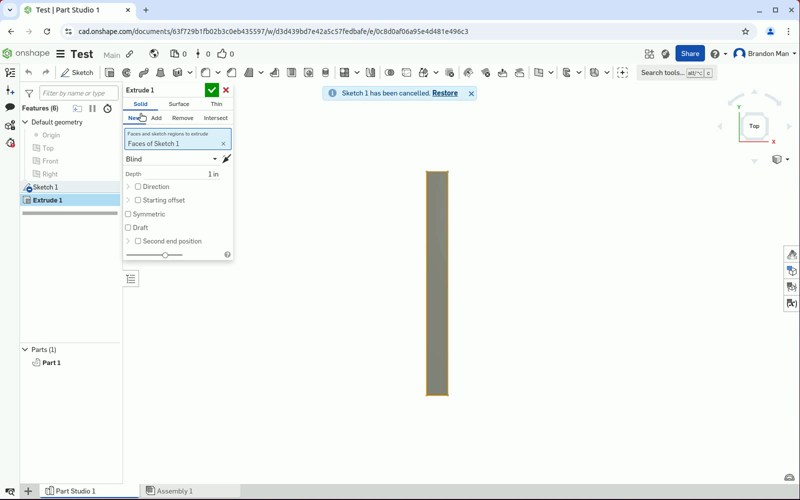
mouse_move(137, 120)
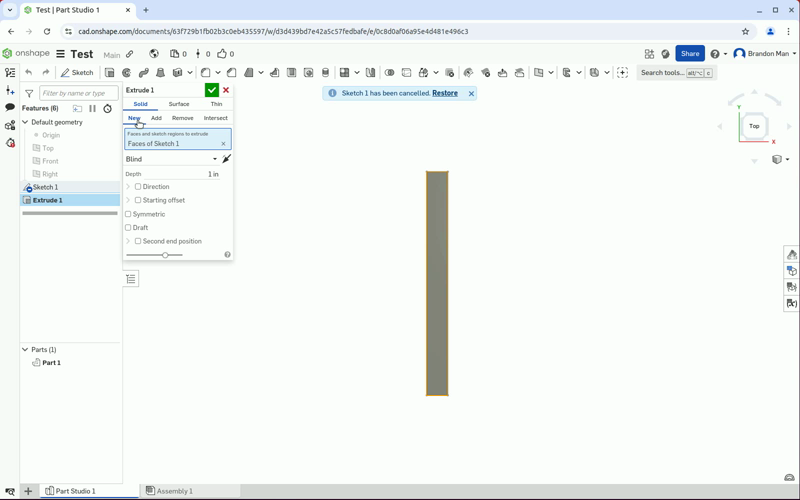
click(137, 120)
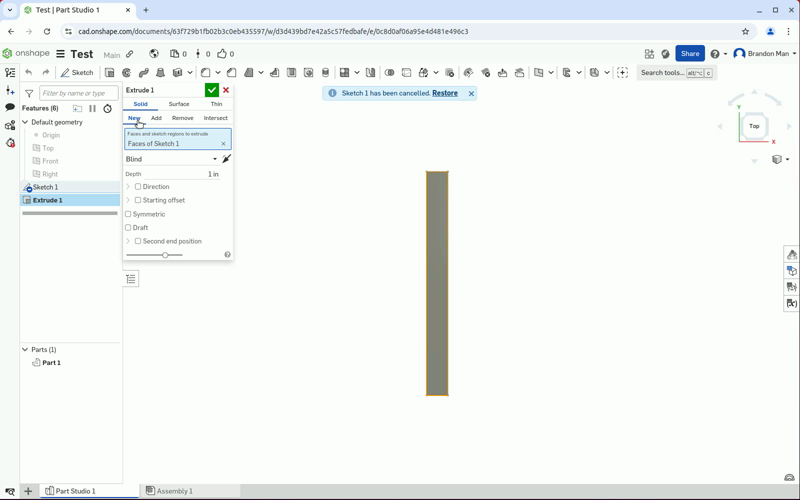
key(tab, 4)
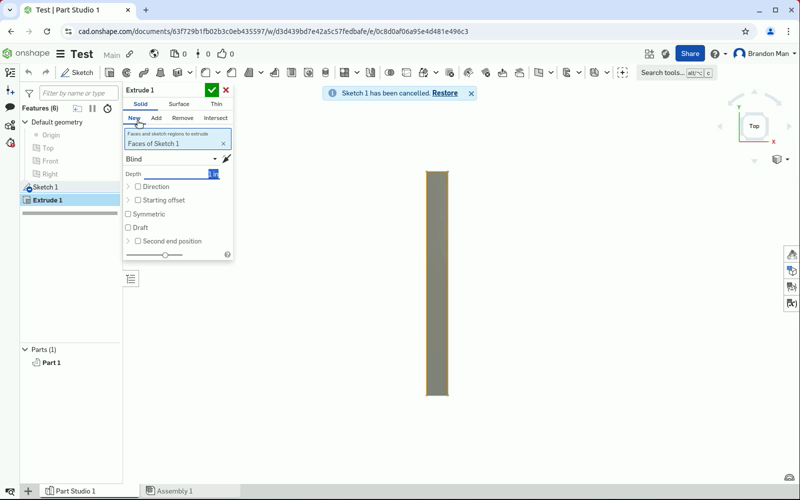
text(8.425)
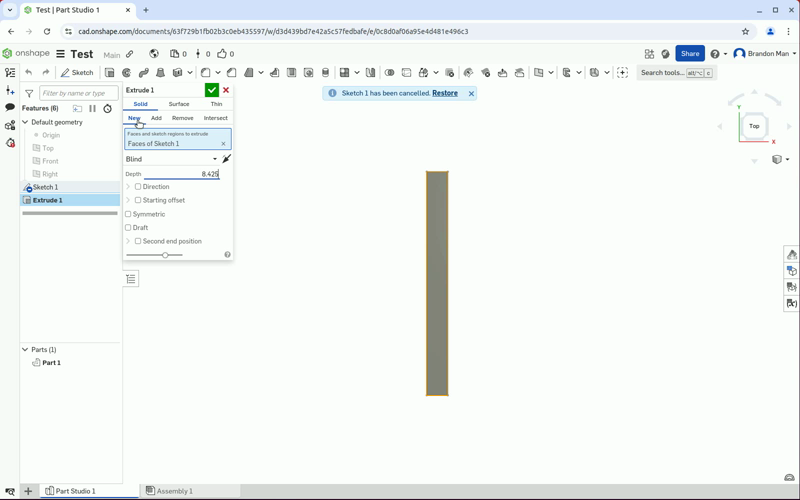
key(enter)
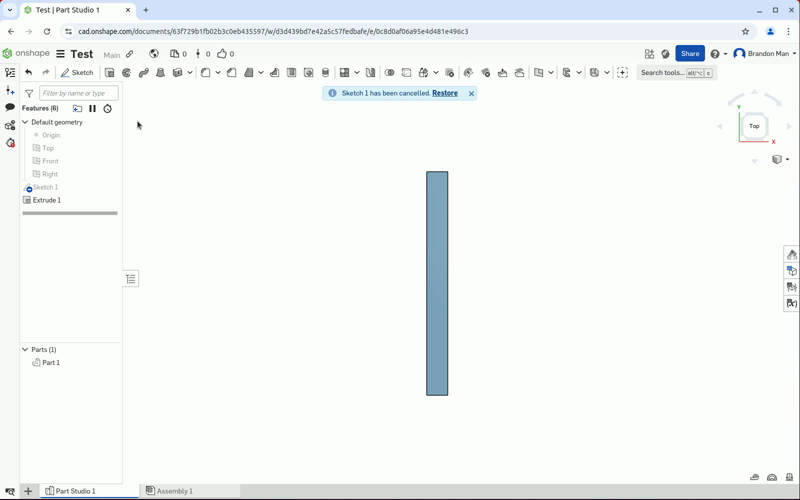
key(shift+h)
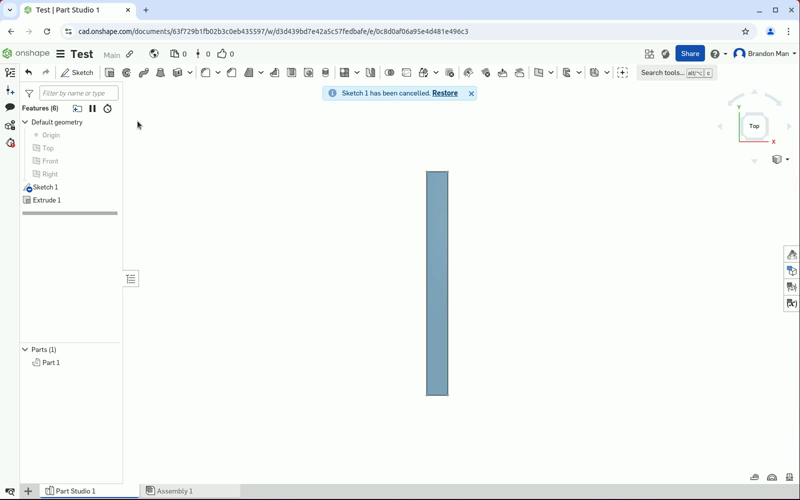
key(shift+h)
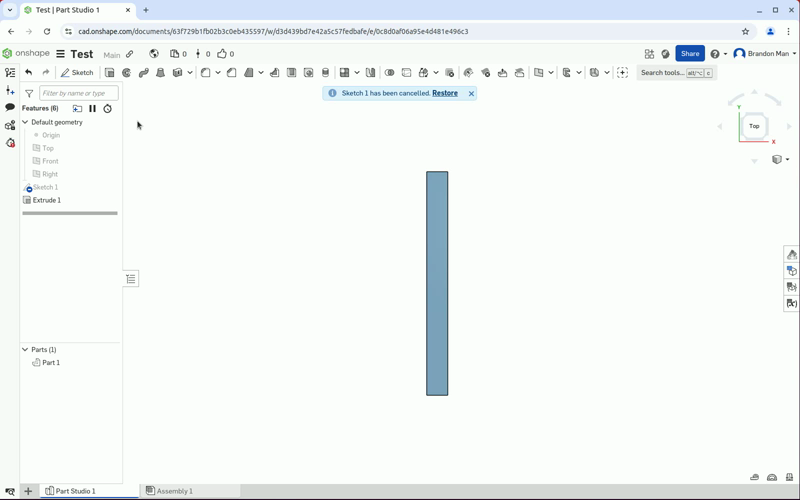
mouse_move(73, 189)
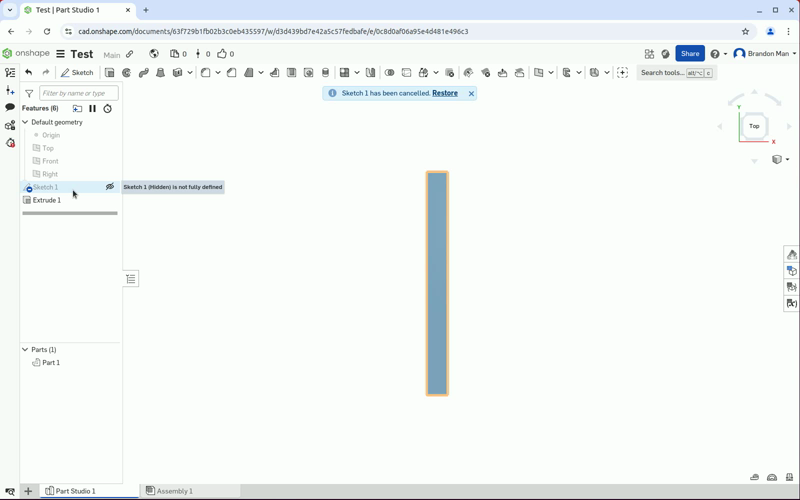
click(73, 189)
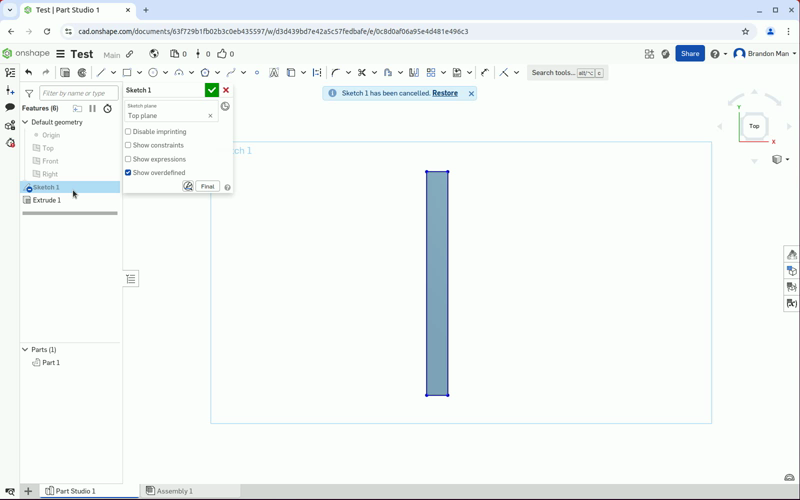
mouse_move(229, 92)
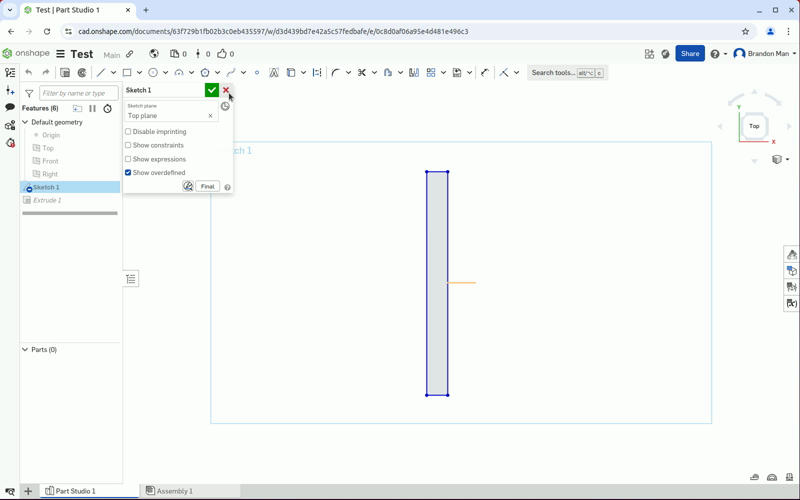
click(229, 92)
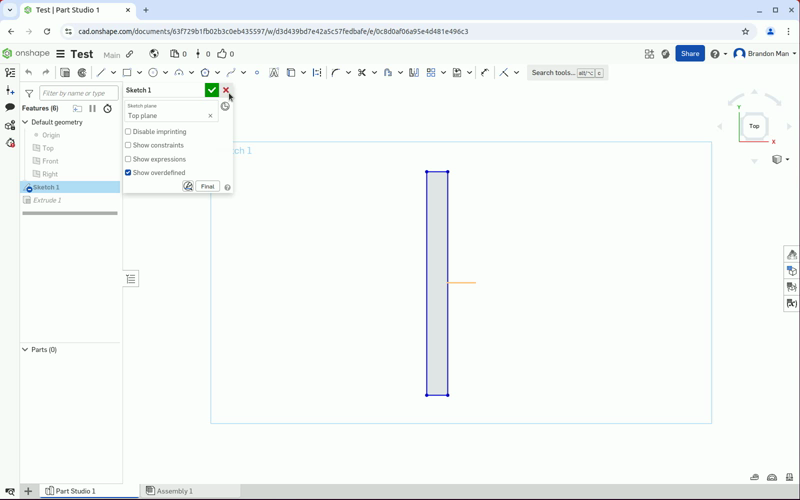
key(shift+s)
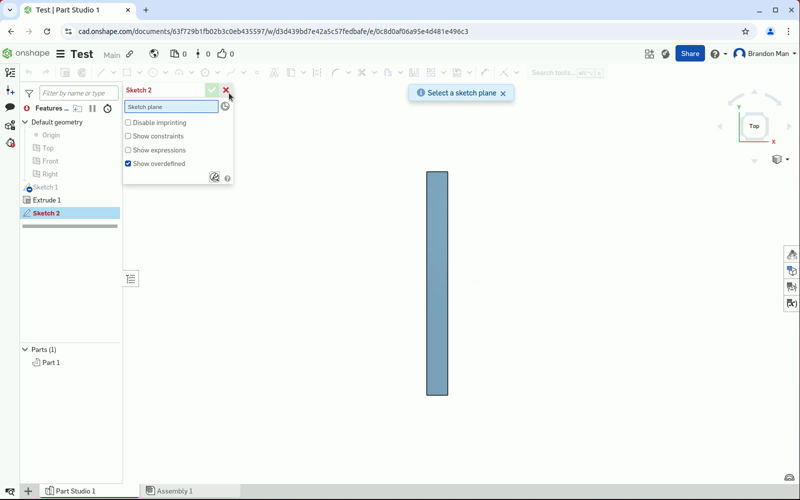
mouse_move(73, 150)
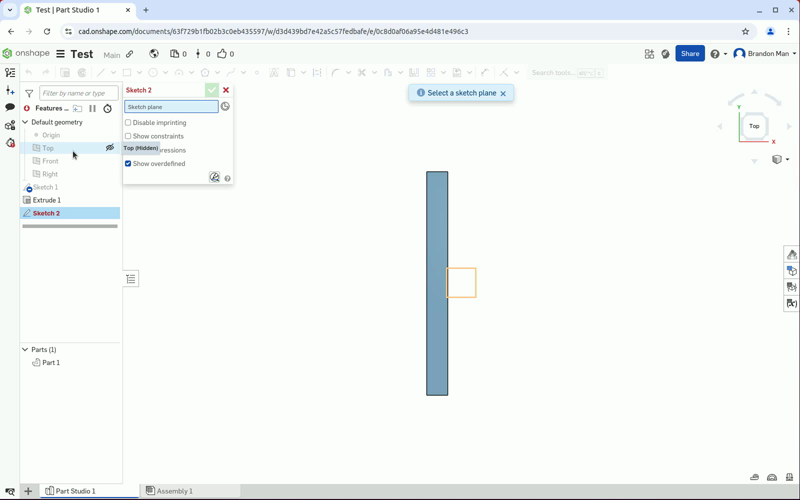
click(73, 150)
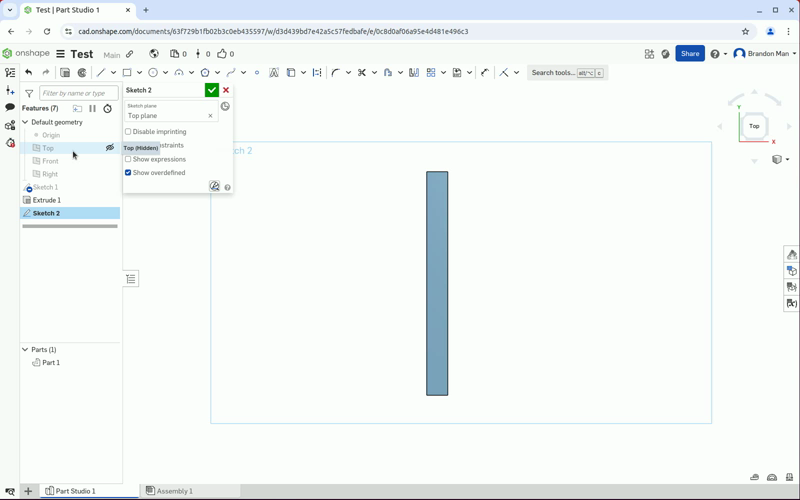
mouse_move(73, 352)
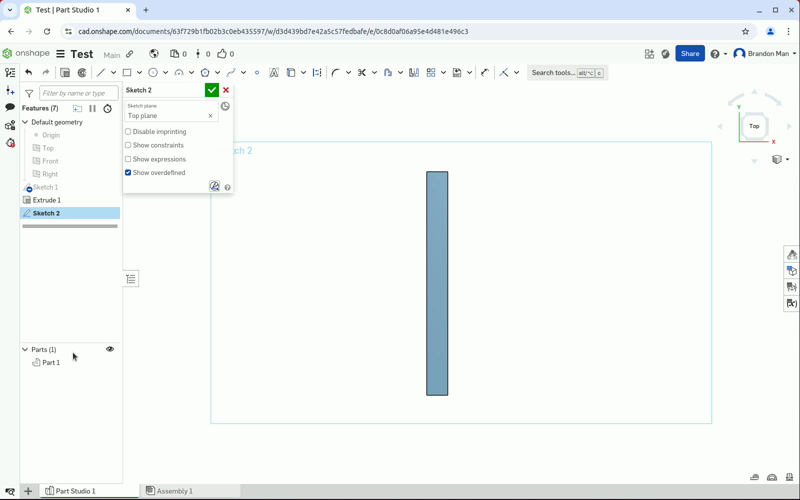
key(y)
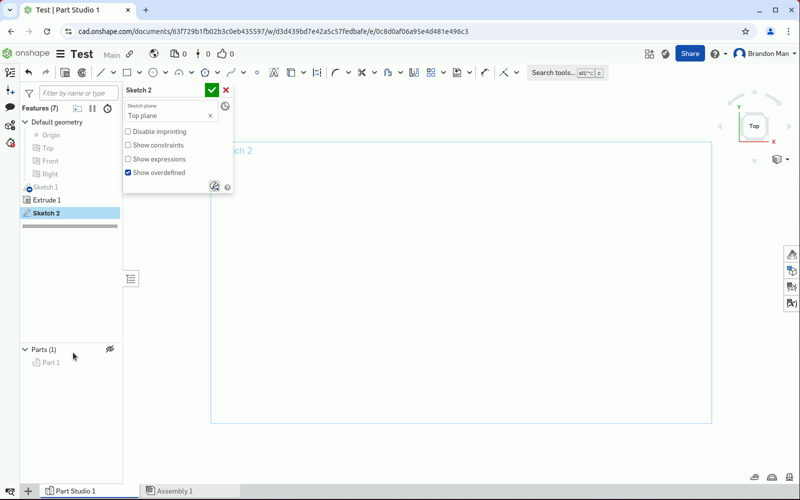
key(l)
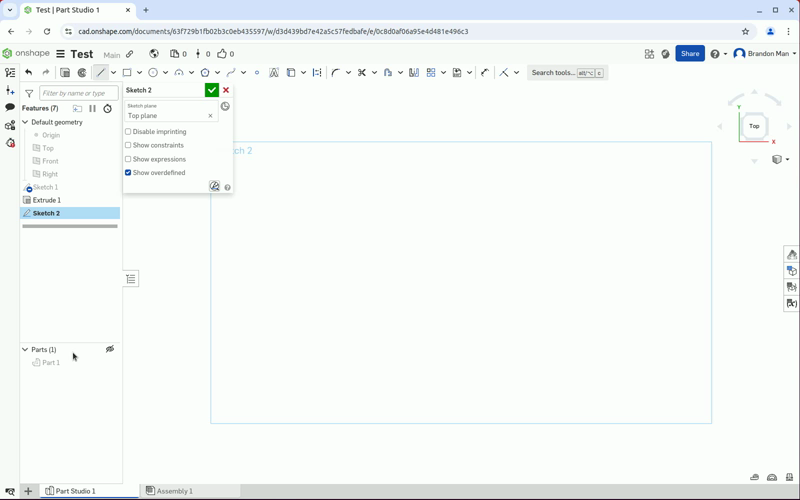
key_down(shift)
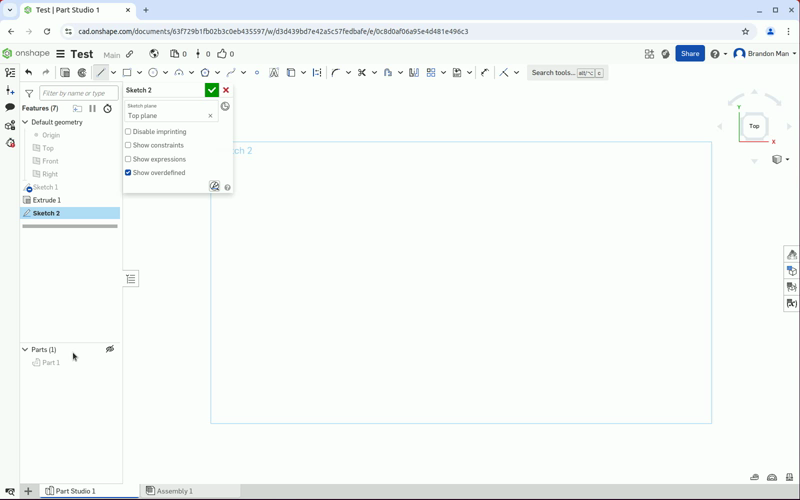
mouse_move(474, 395)
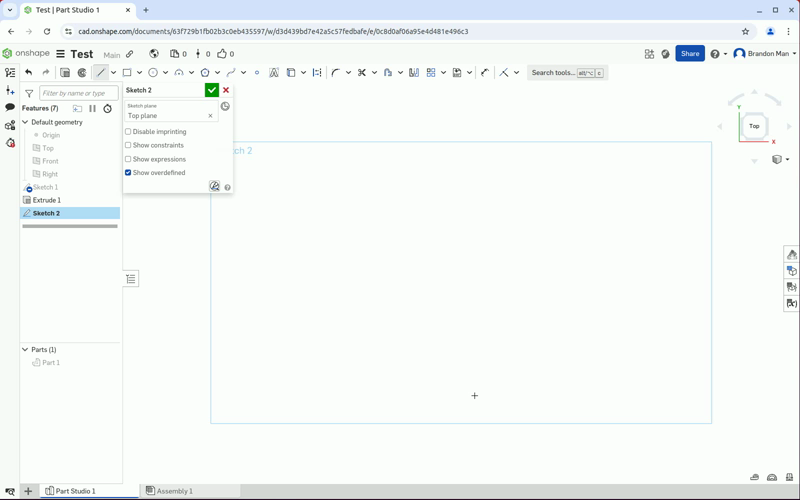
click(474, 395)
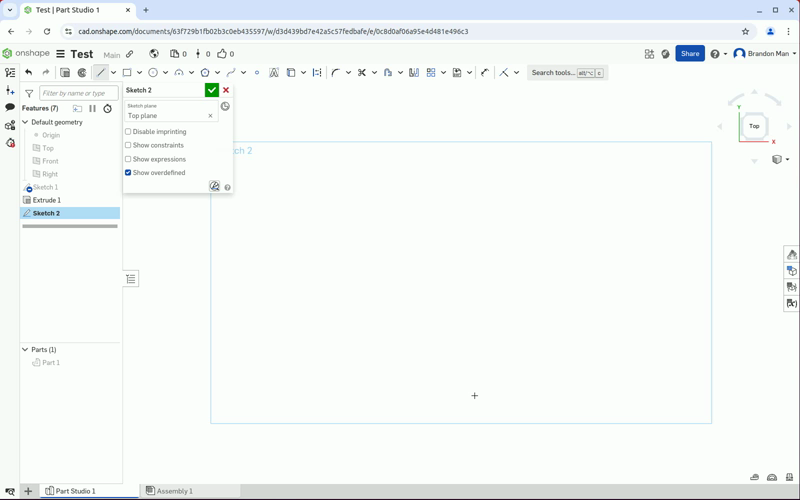
key_up(shift)
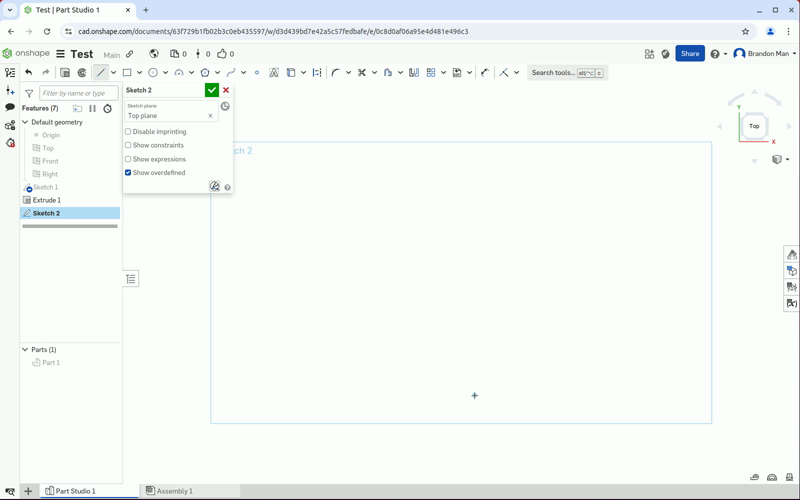
key_down(shift)
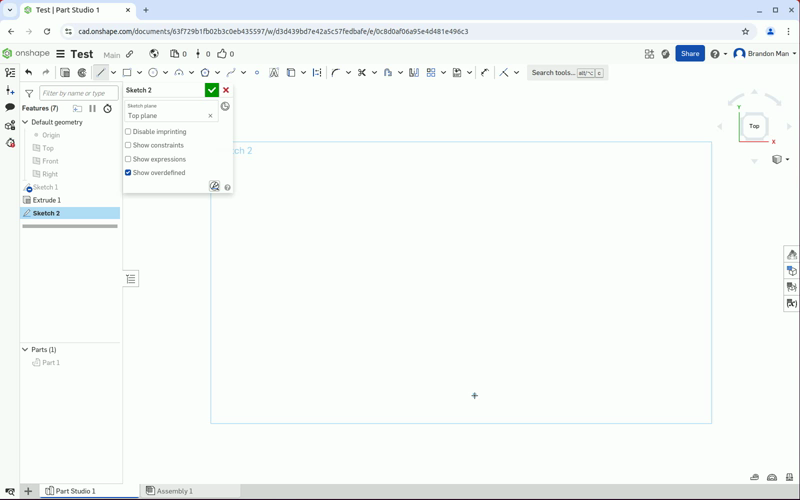
mouse_move(504, 395)
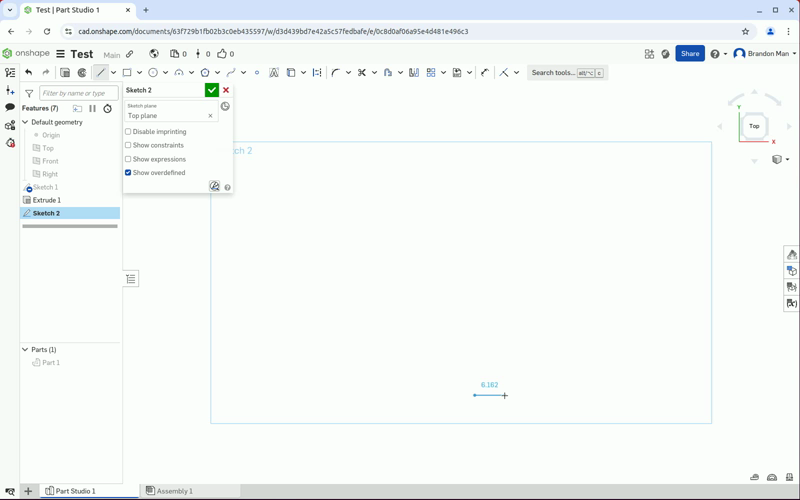
mouse_move(496, 395)
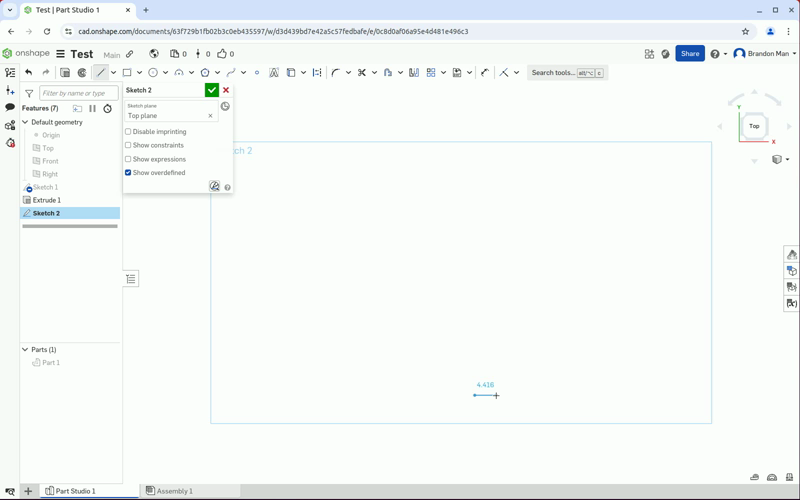
click(496, 395)
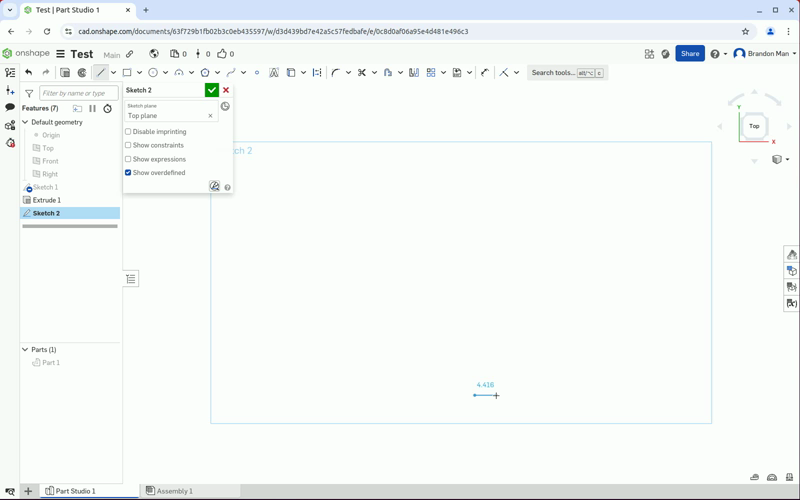
key_up(shift)
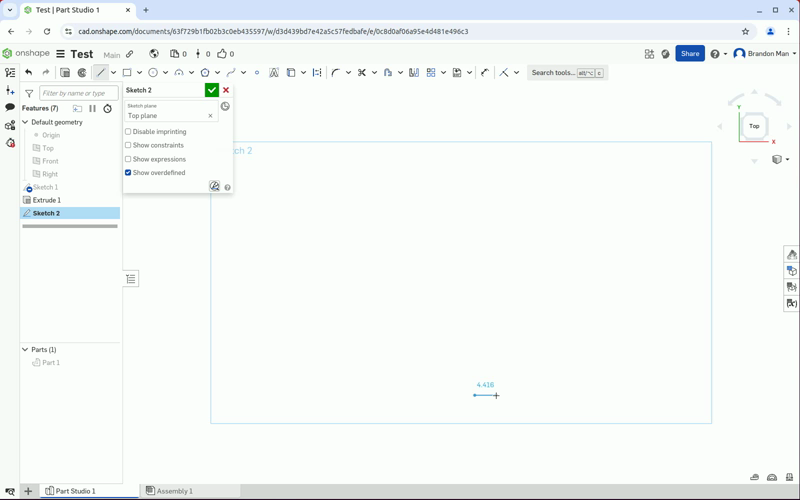
key_down(shift)
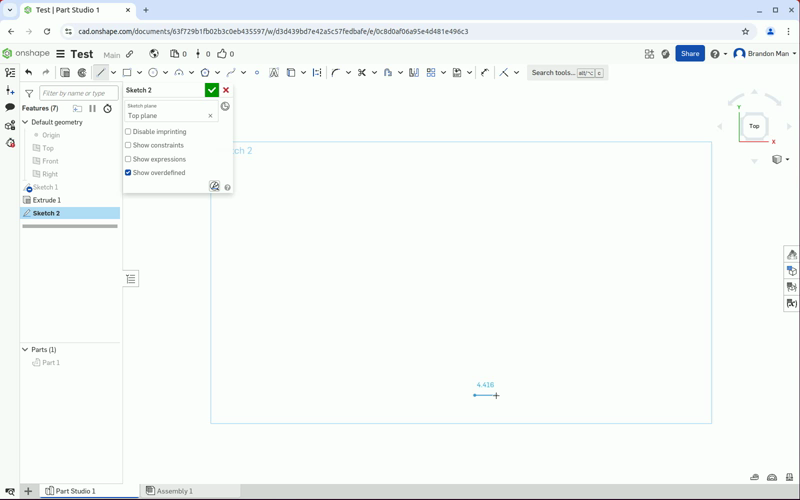
mouse_move(496, 171)
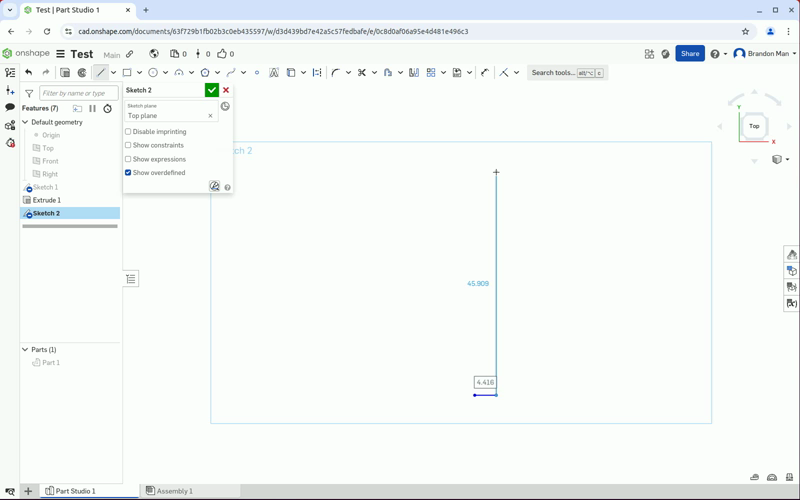
click(496, 171)
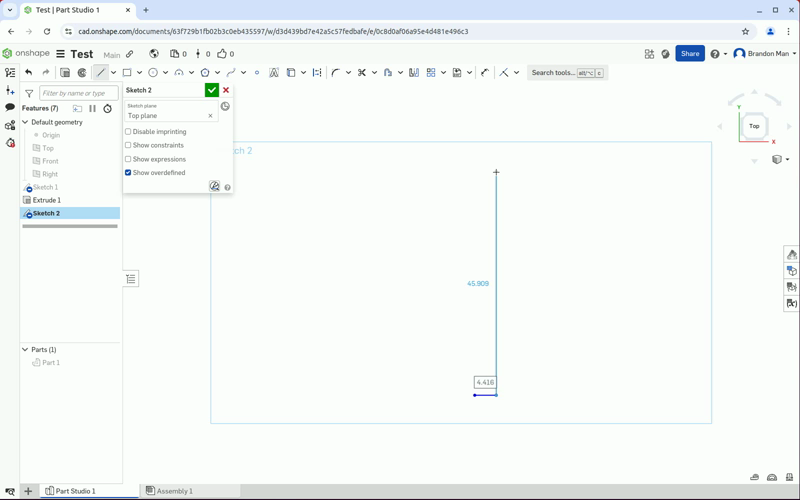
key_up(shift)
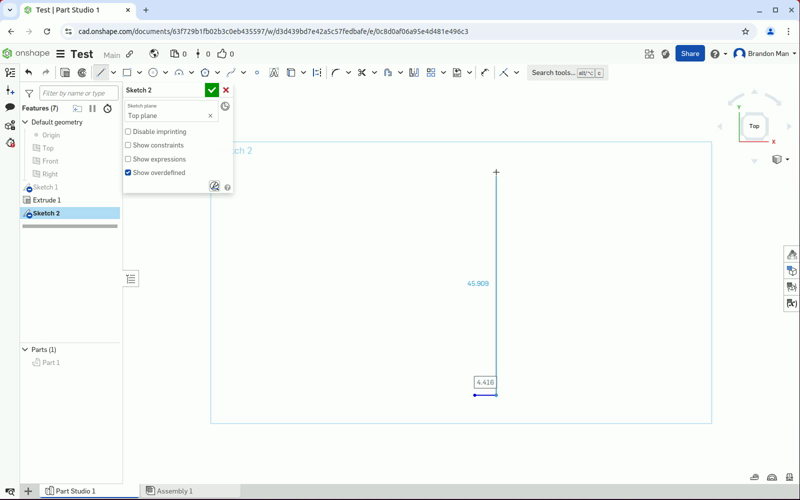
key_down(shift)
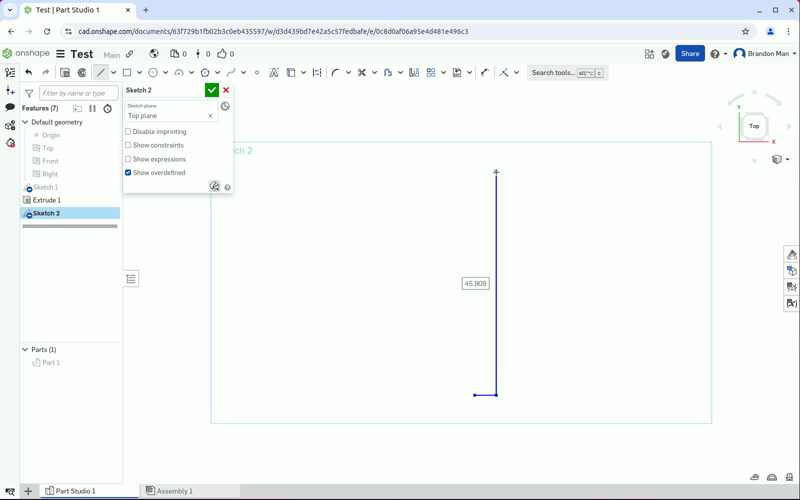
mouse_move(526, 171)
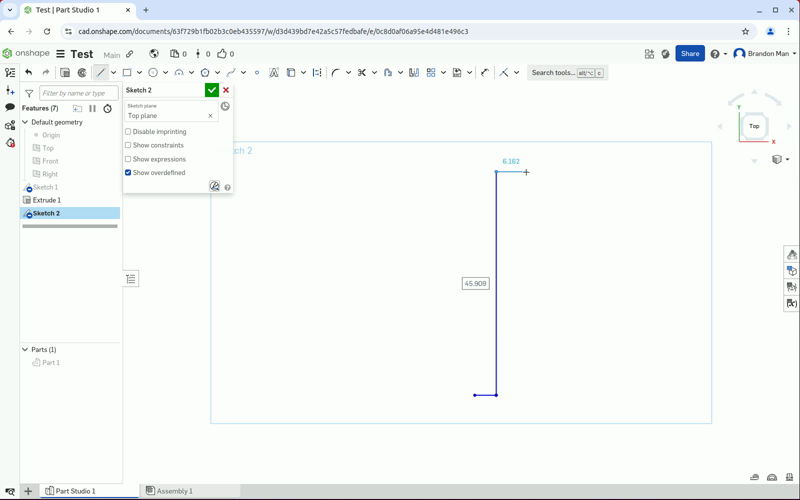
mouse_move(474, 171)
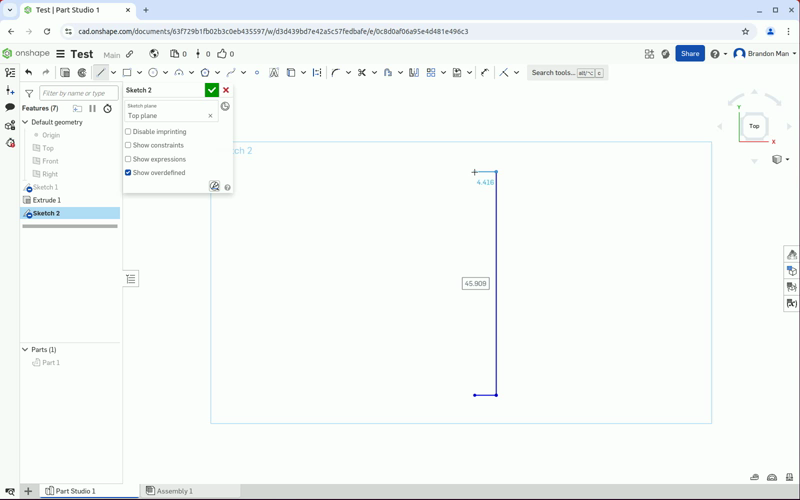
click(474, 171)
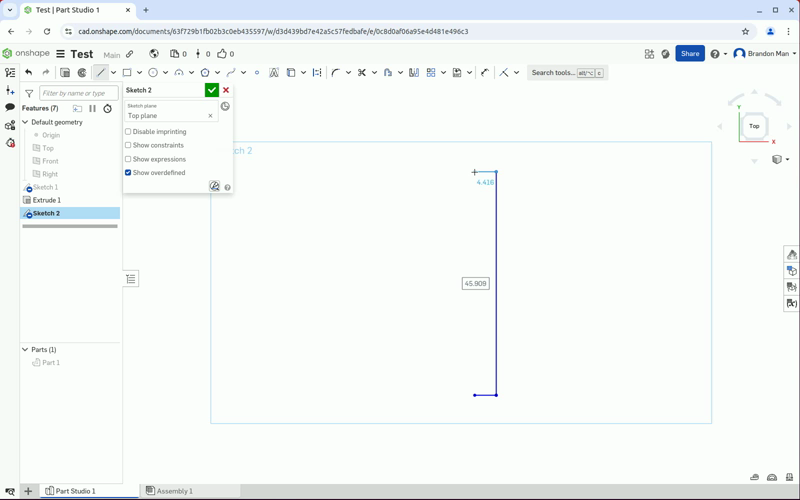
key_up(shift)
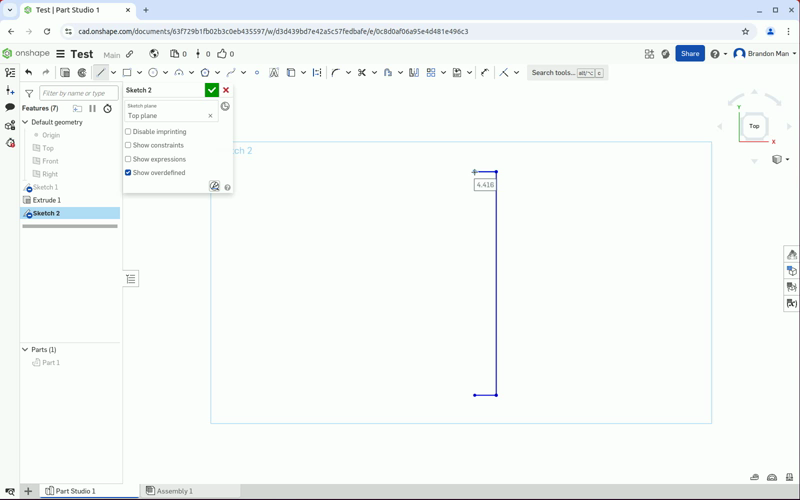
key_down(shift)
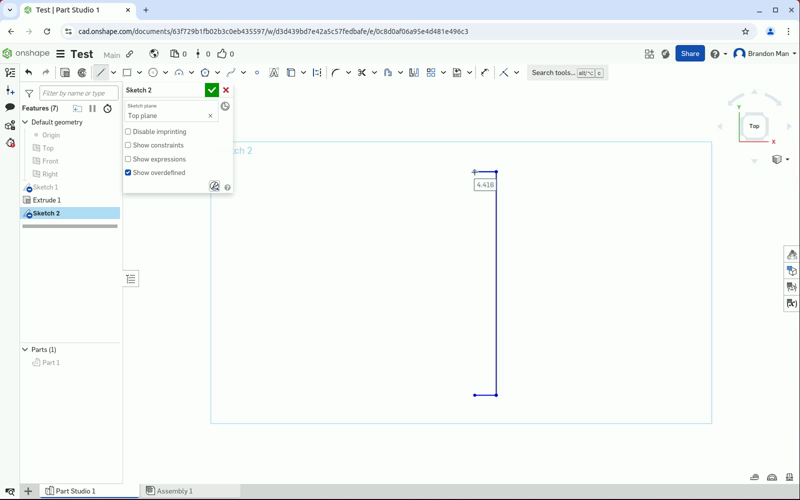
mouse_move(474, 395)
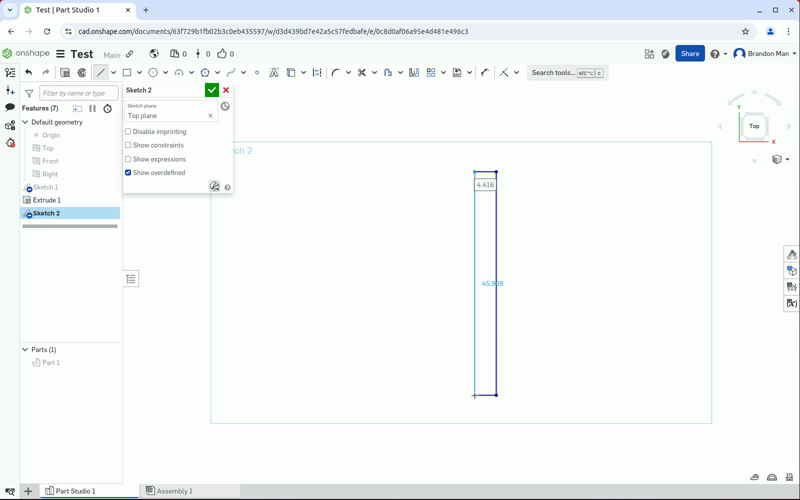
key_up(shift)
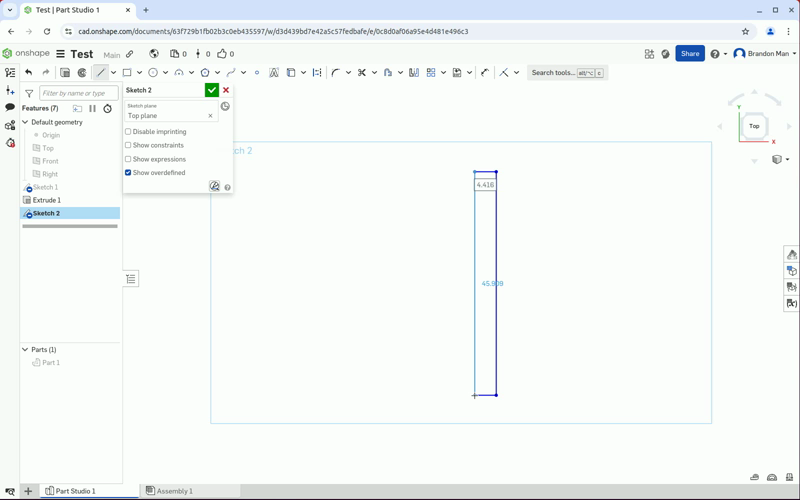
click(474, 395)
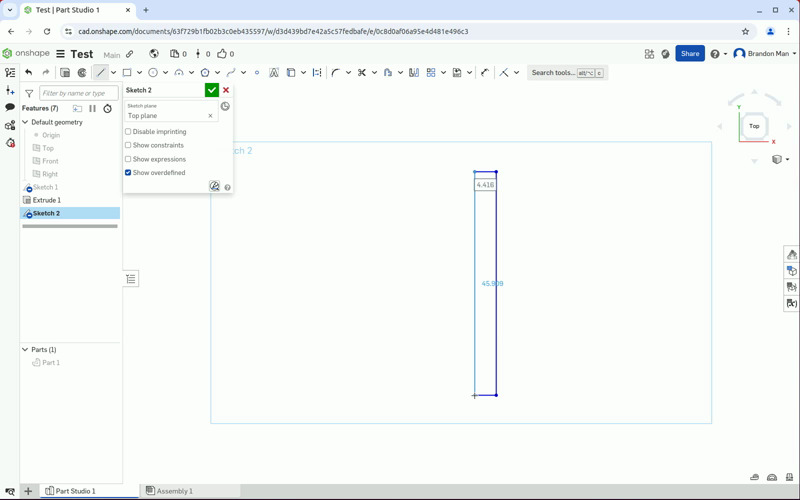
key(esc)
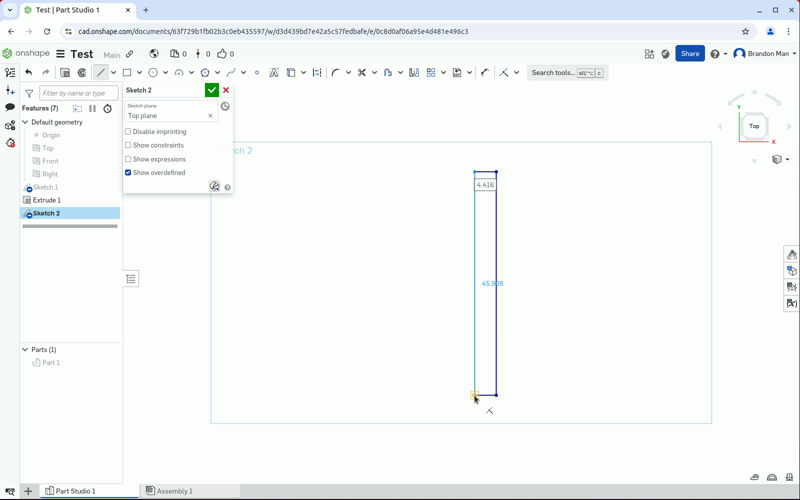
mouse_move(487, 344)
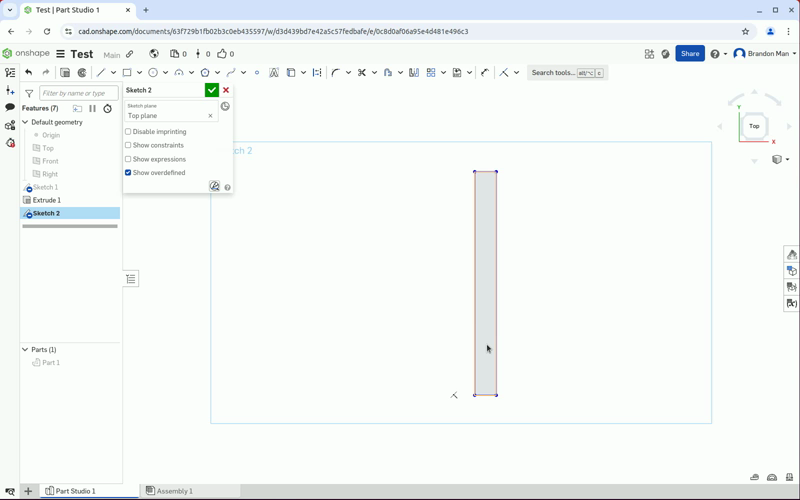
click(487, 344)
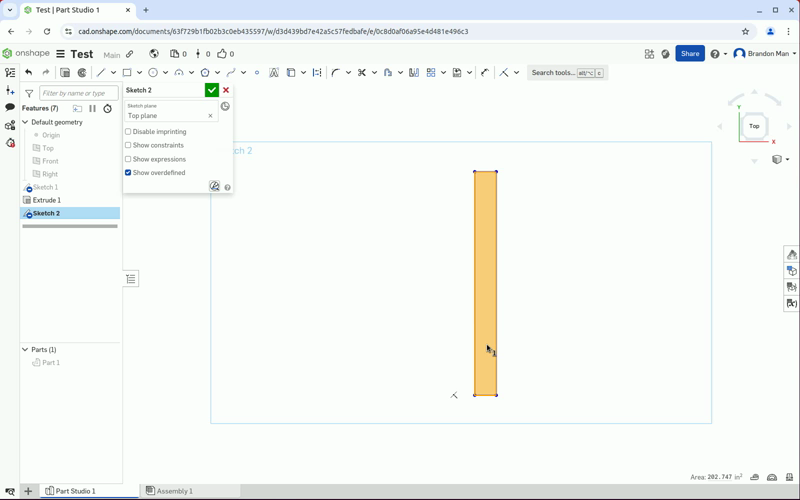
mouse_move(73, 352)
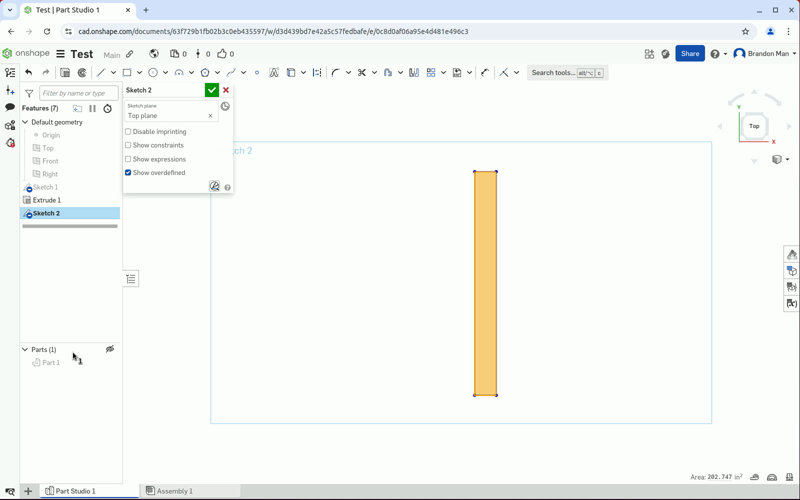
key(shift+y)
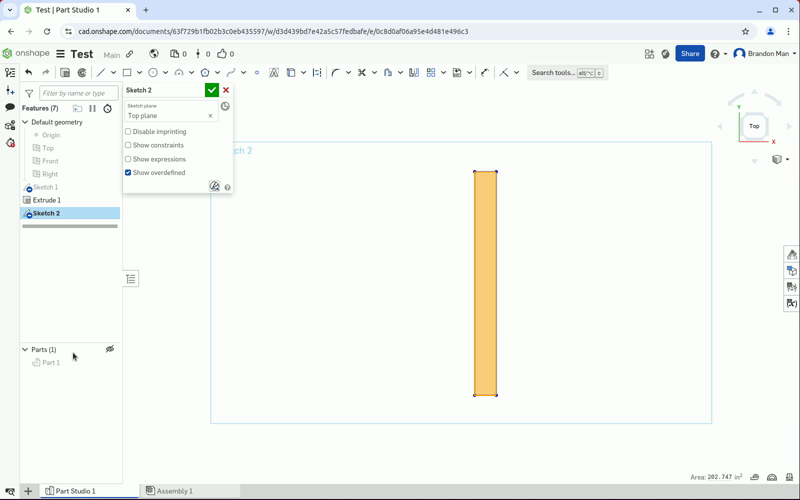
key(shift+e)
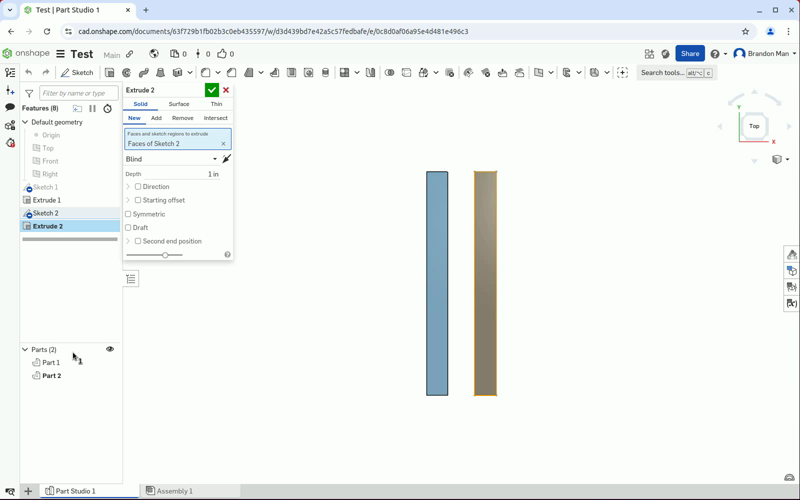
mouse_move(143, 106)
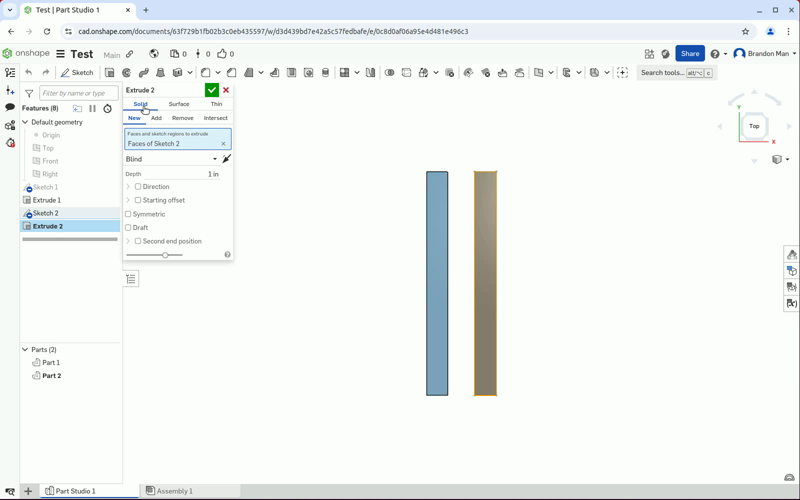
click(143, 106)
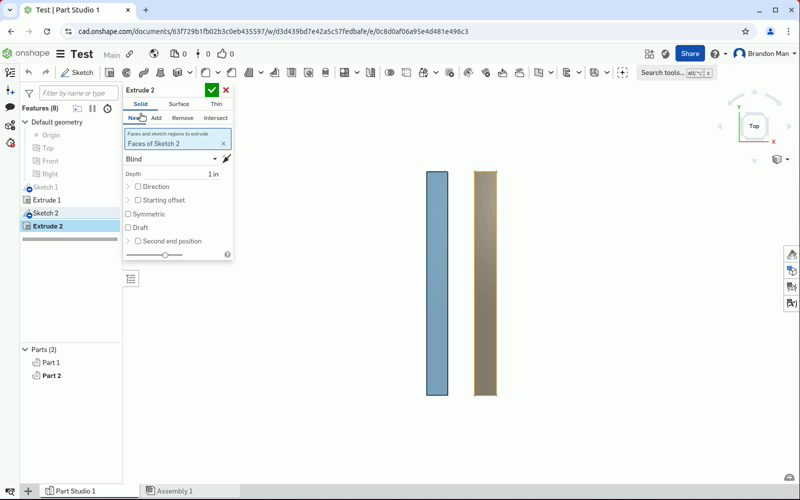
mouse_move(137, 120)
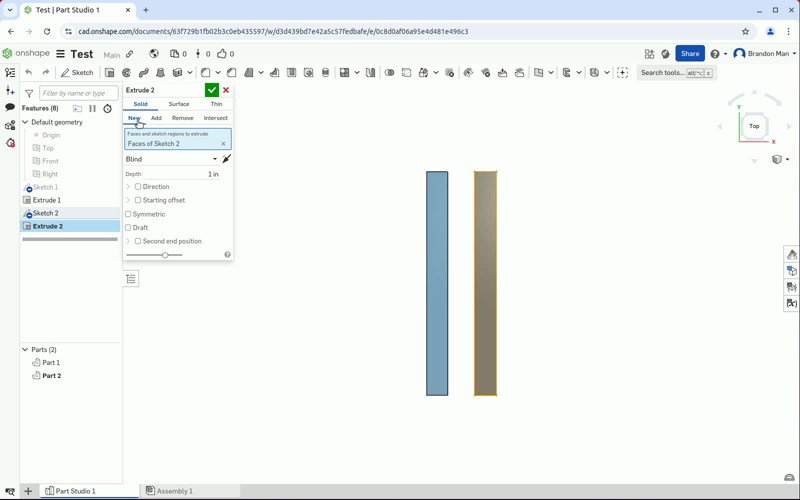
click(137, 120)
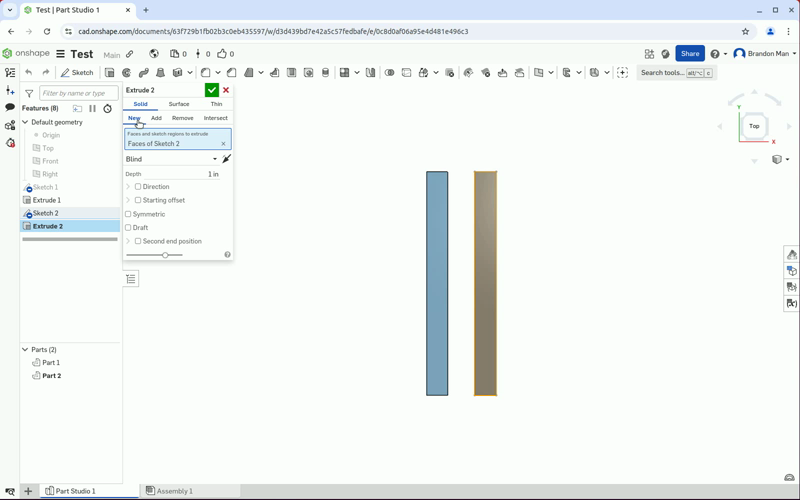
key(tab, 4)
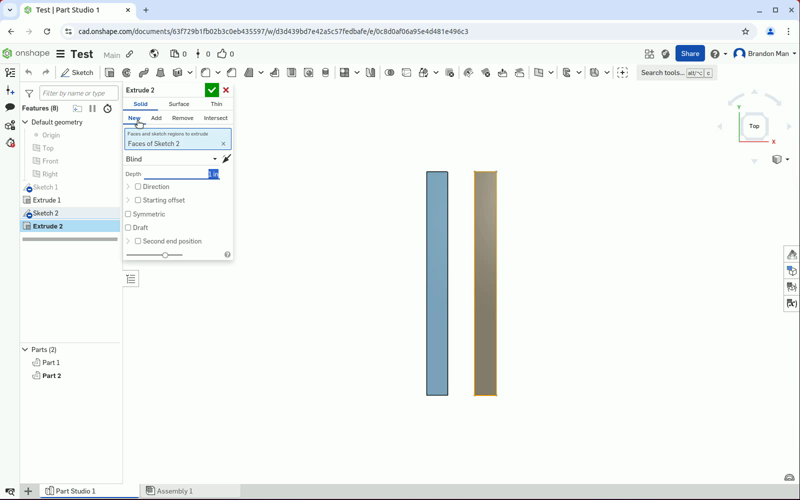
text(8.425)
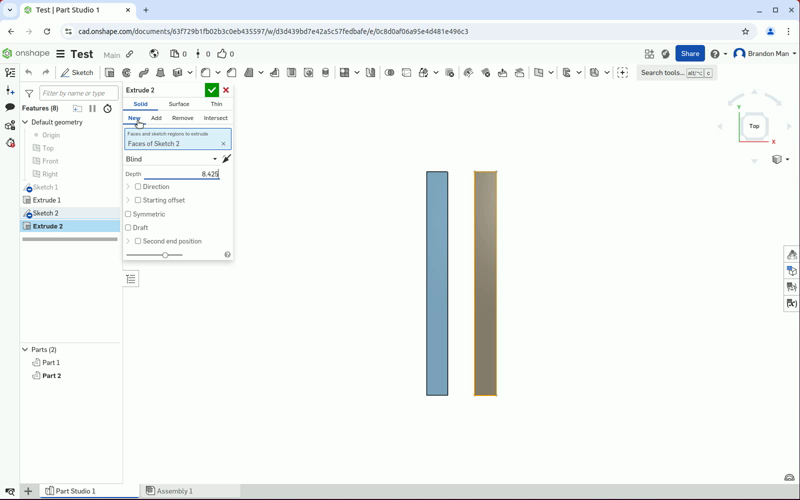
key(enter)
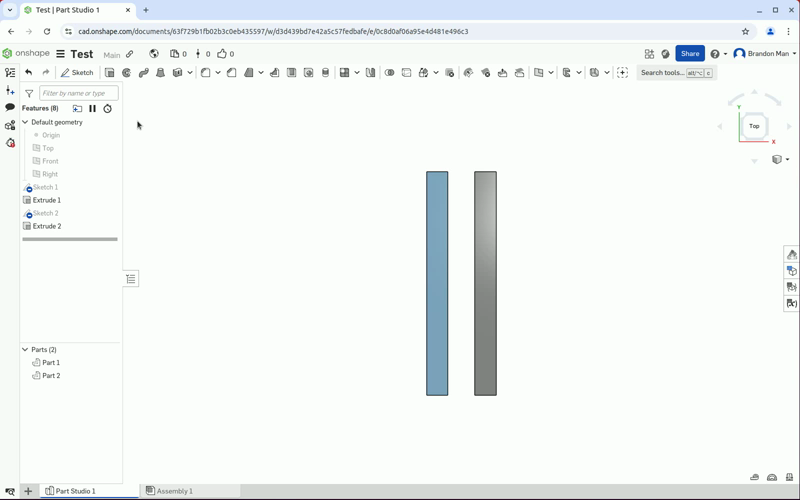
key(shift+h)
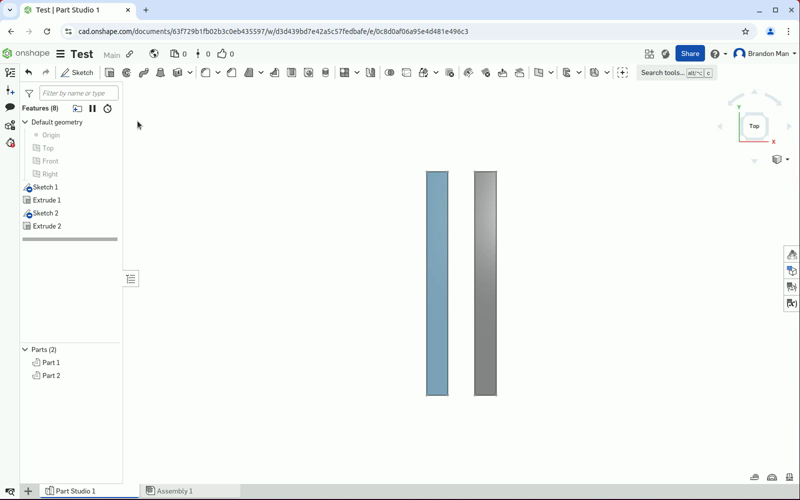
key(shift+h)
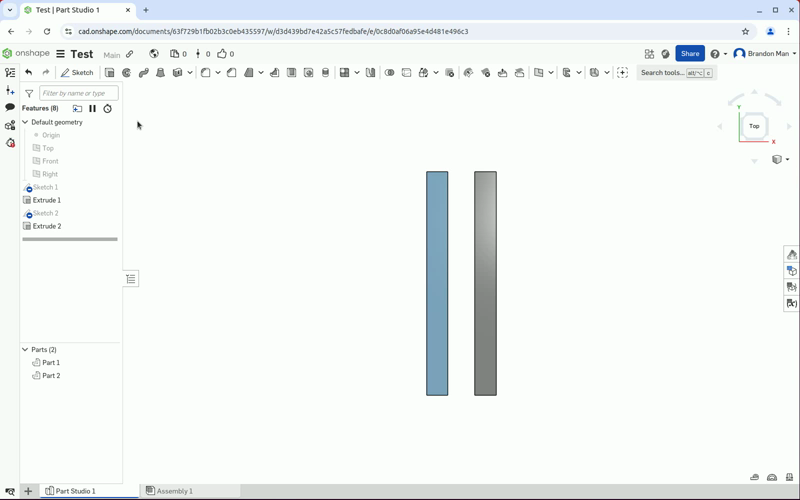
mouse_move(73, 189)
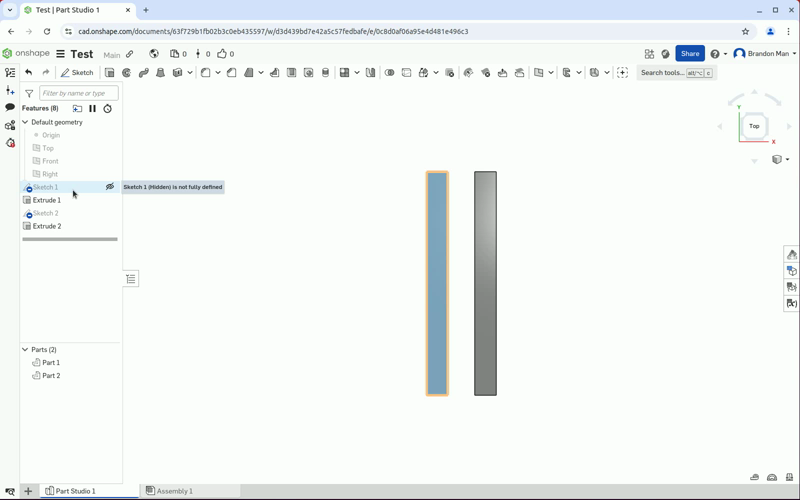
click(73, 189)
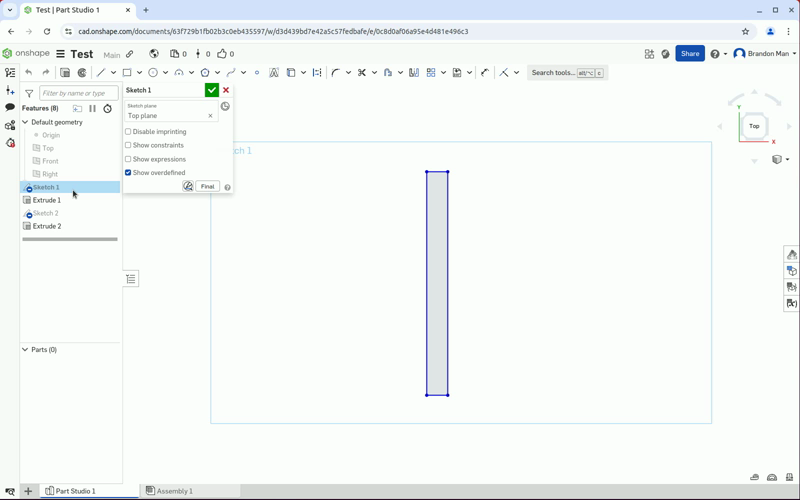
mouse_move(229, 92)
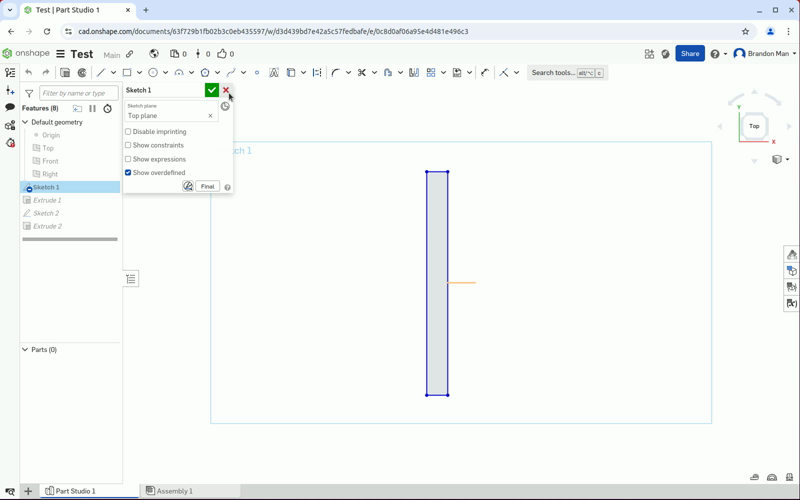
click(229, 92)
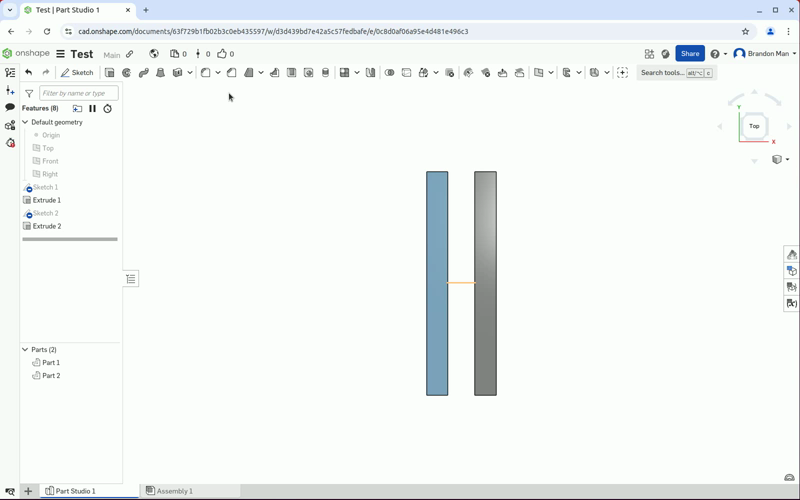
mouse_move(73, 352)
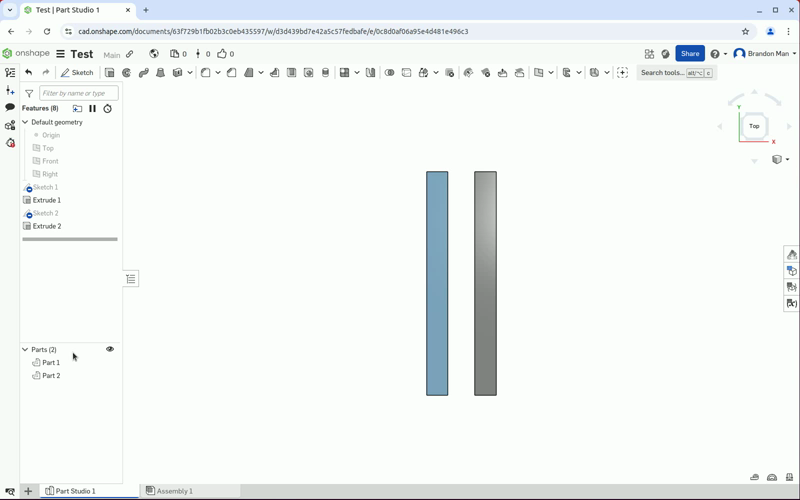
key(y)
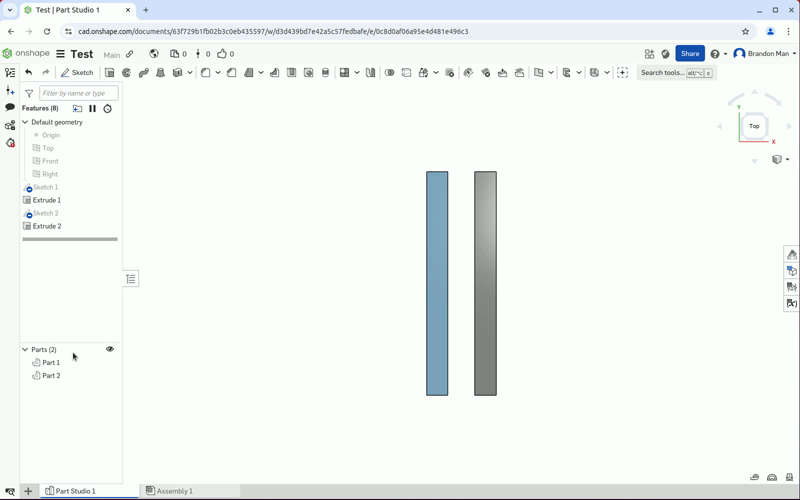
key(shift+p)
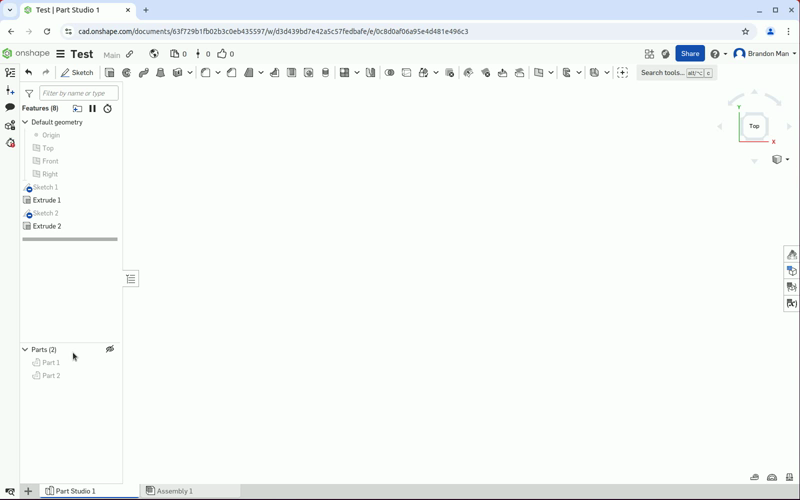
key(space)
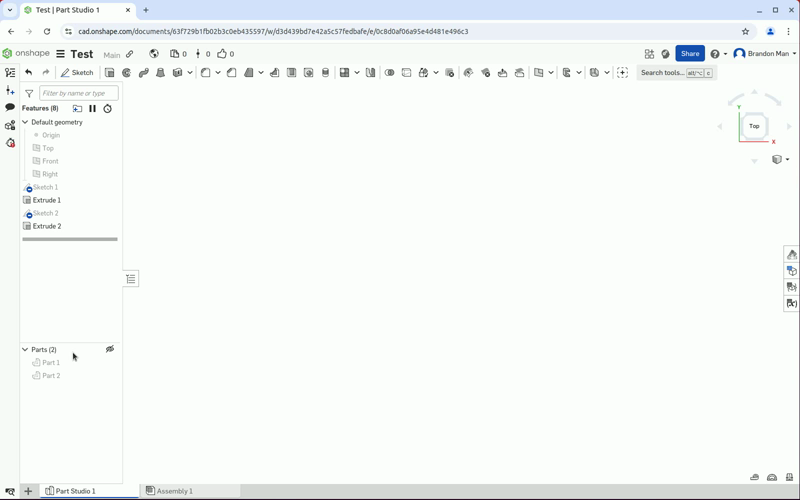
key_down(shift)
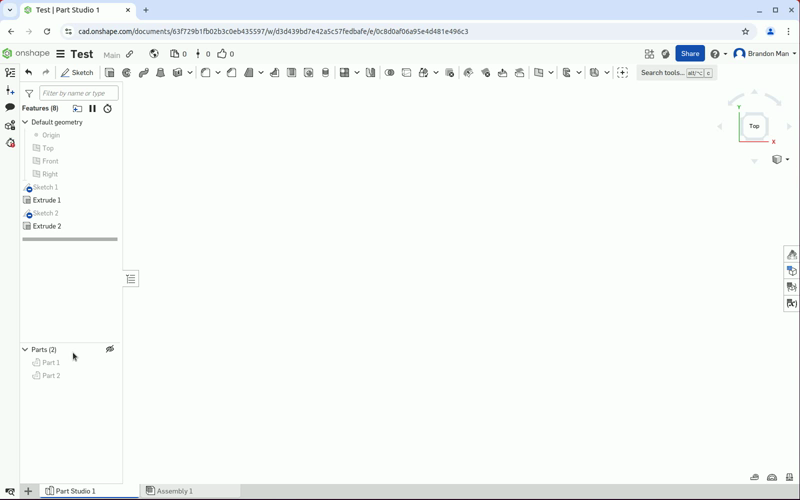
key(up)
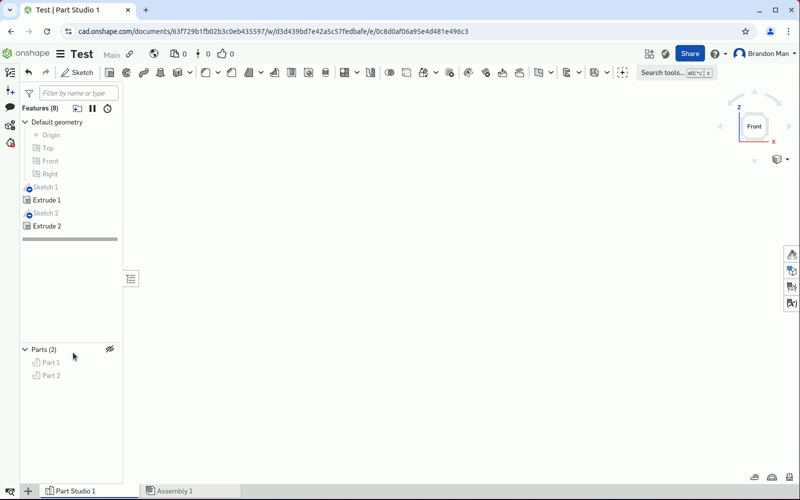
key_up(shift)
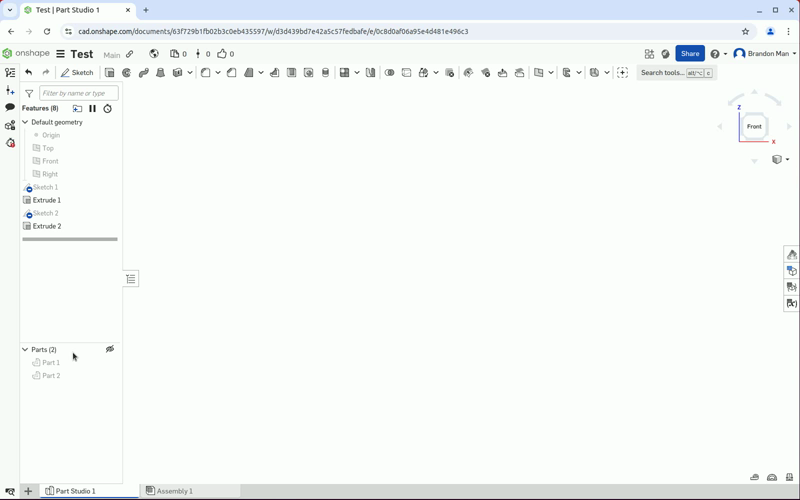
key(space)
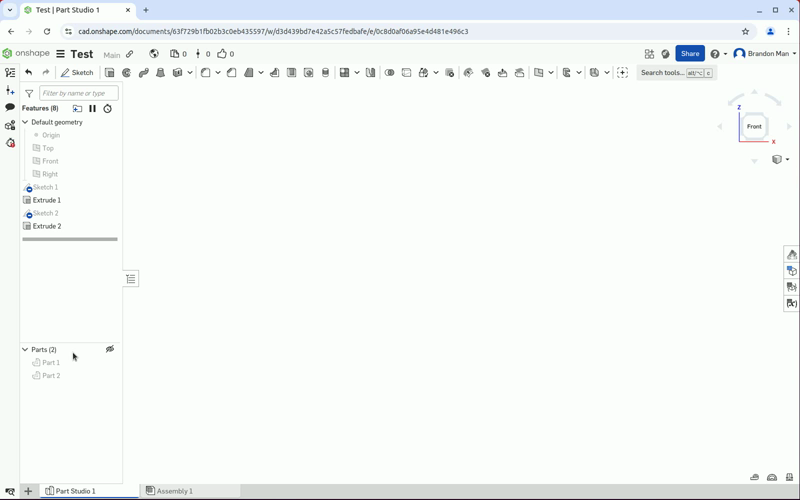
key_down(shift)
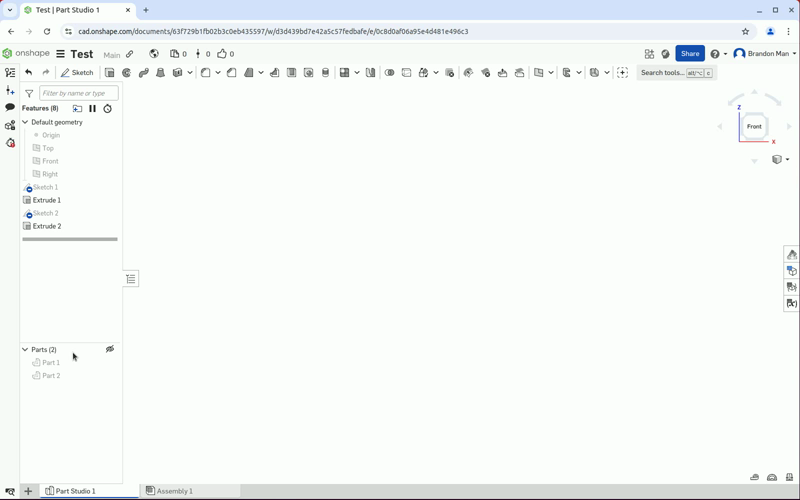
key(left)
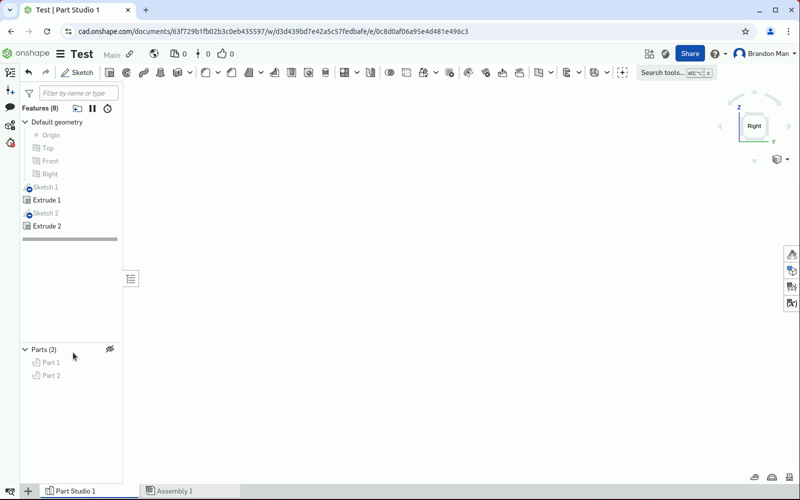
key_up(shift)
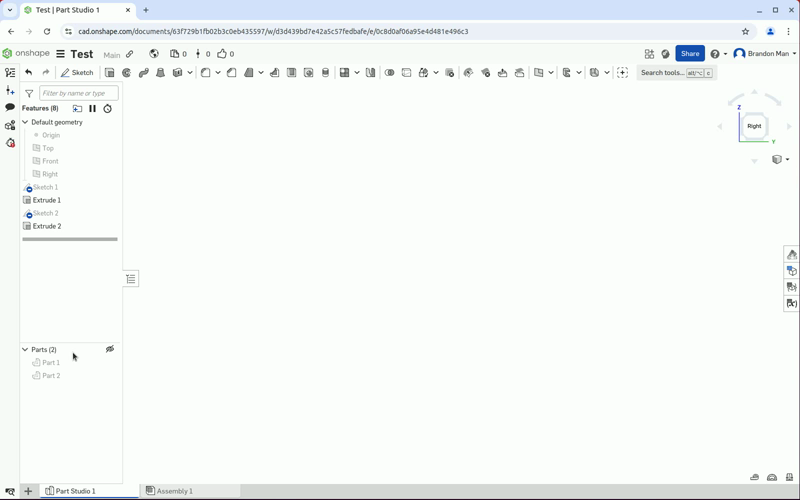
mouse_move(73, 352)
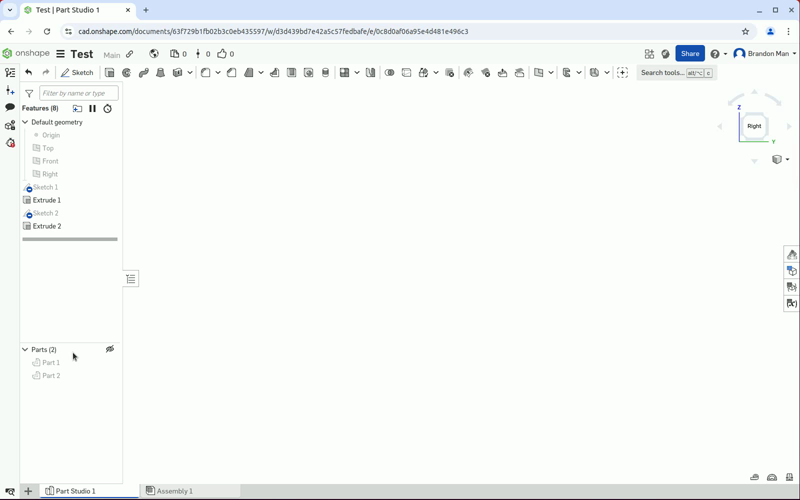
key(shift+y)
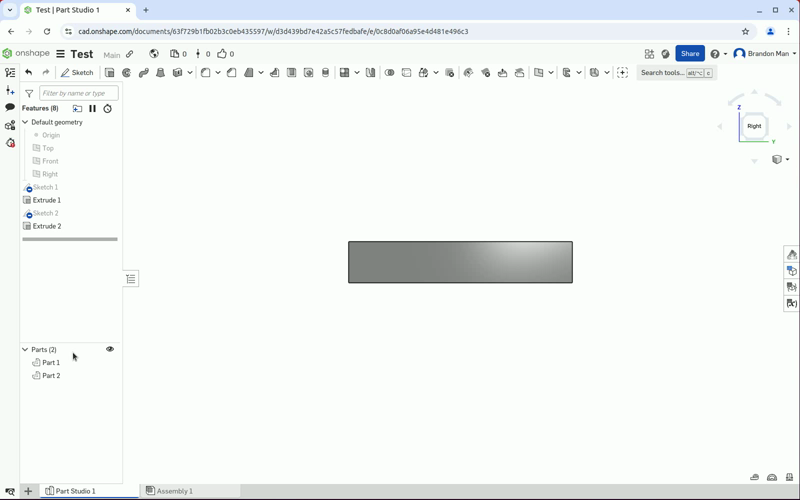
mouse_move(541, 75)
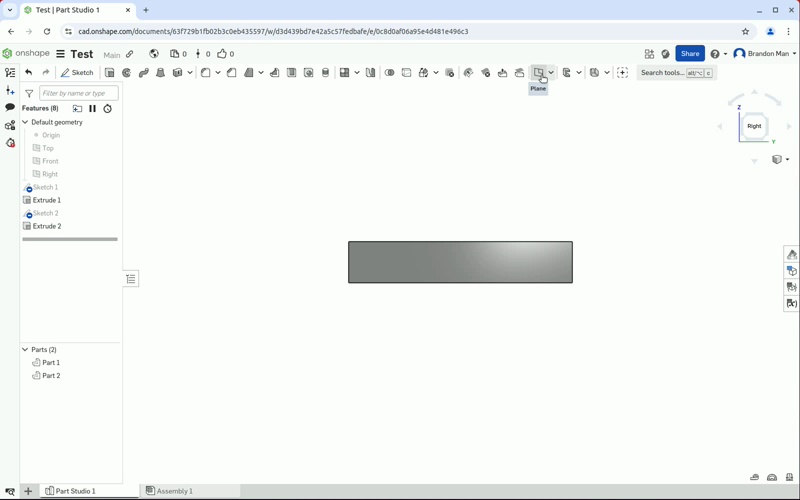
click(541, 75)
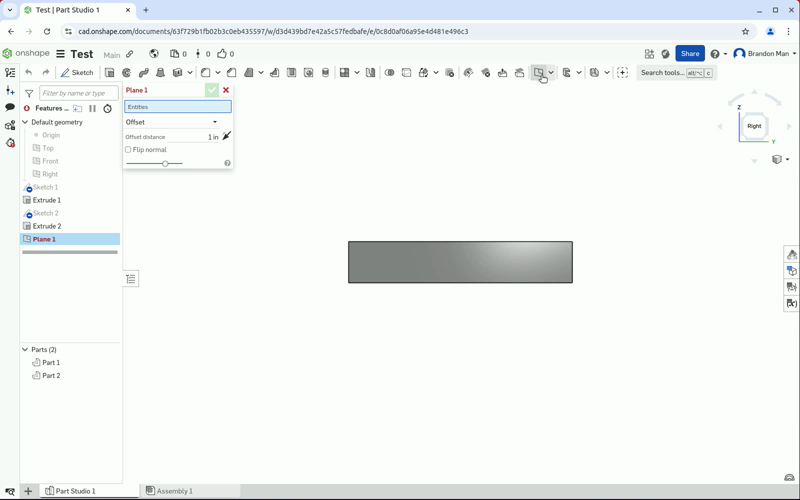
mouse_move(73, 176)
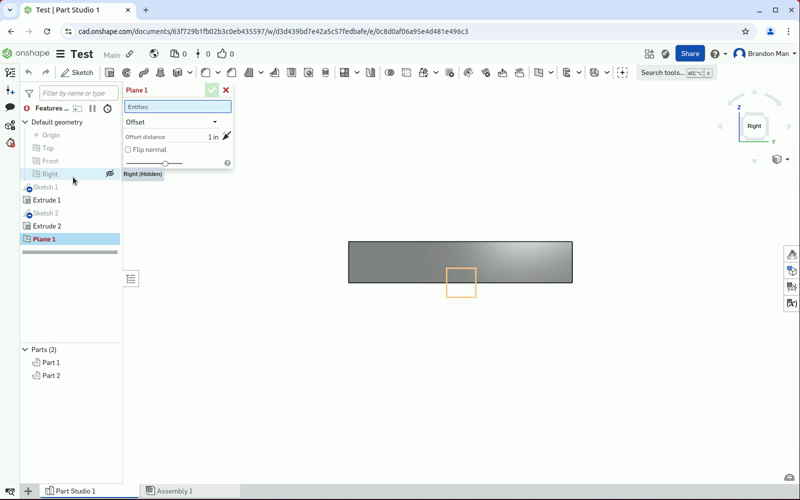
click(73, 176)
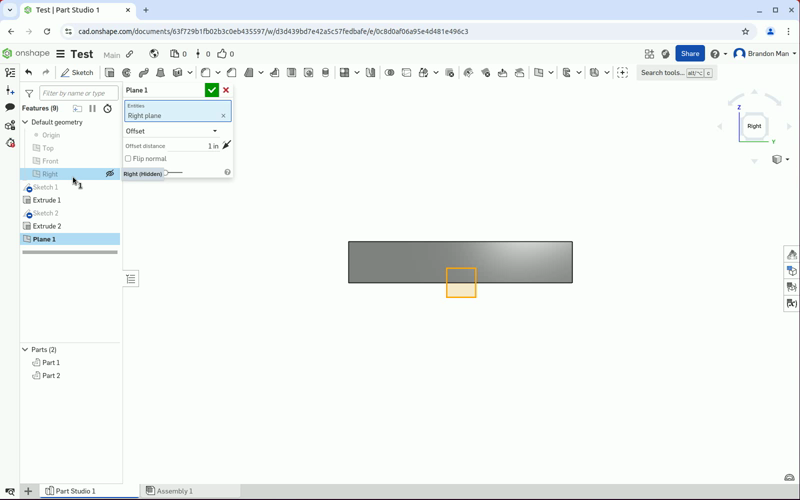
key(tab, 2)
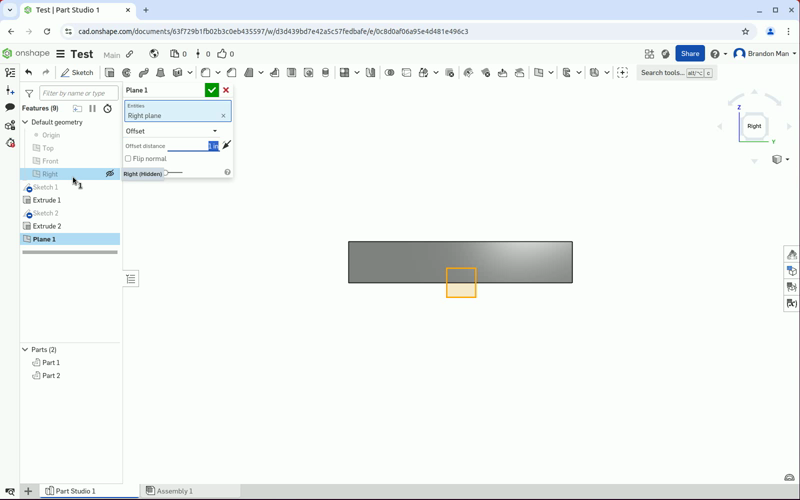
text(6.994)
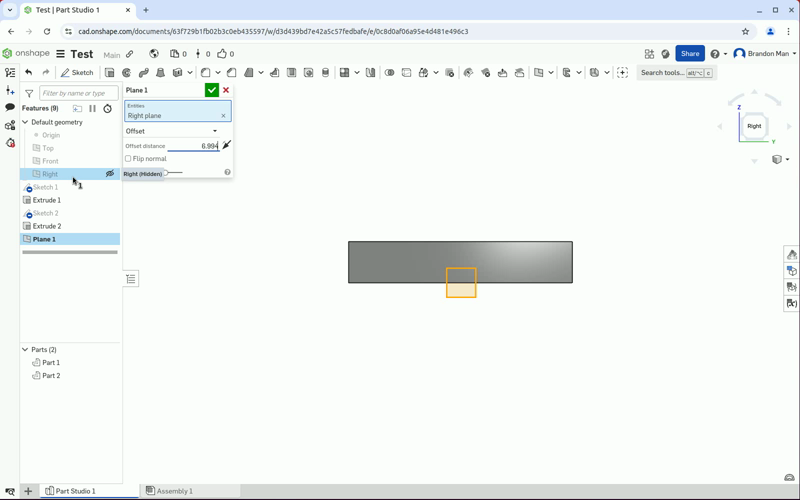
key(enter, 2)
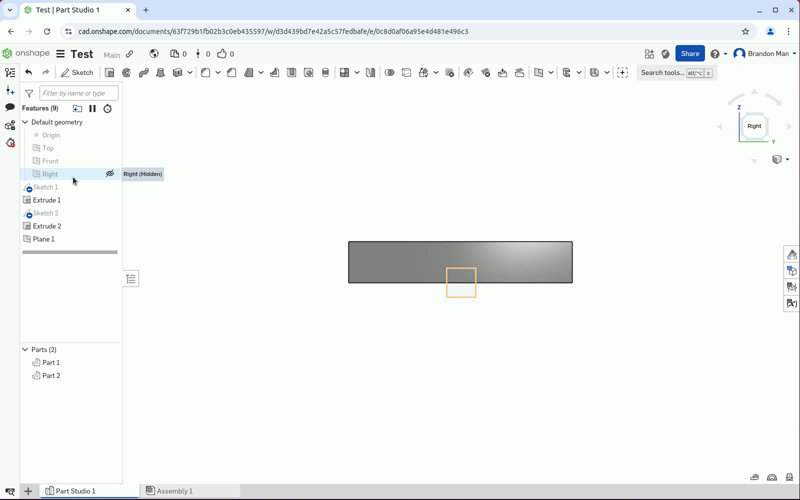
key(shift+s)
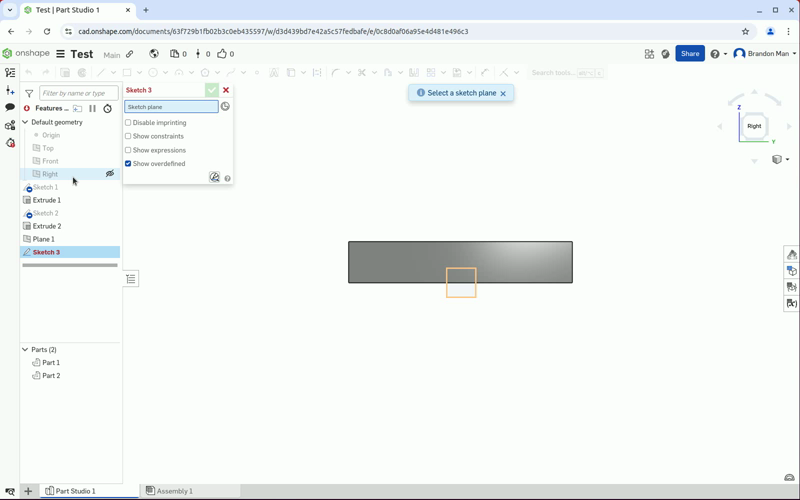
mouse_move(73, 241)
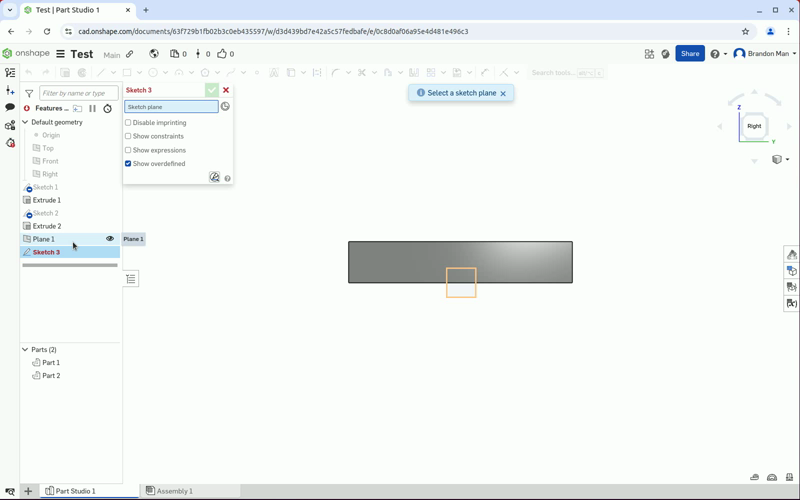
click(73, 241)
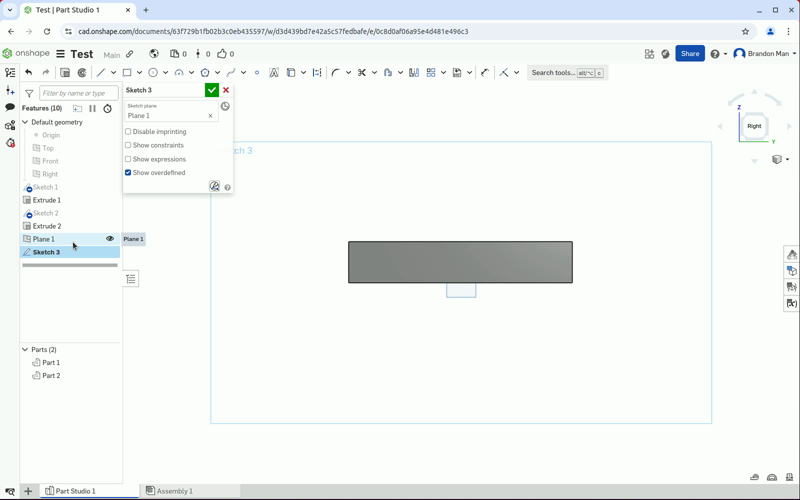
mouse_move(73, 352)
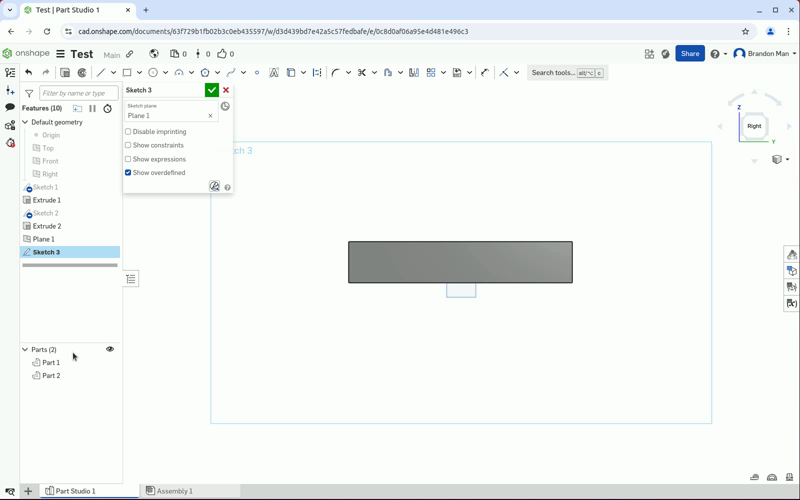
key(y)
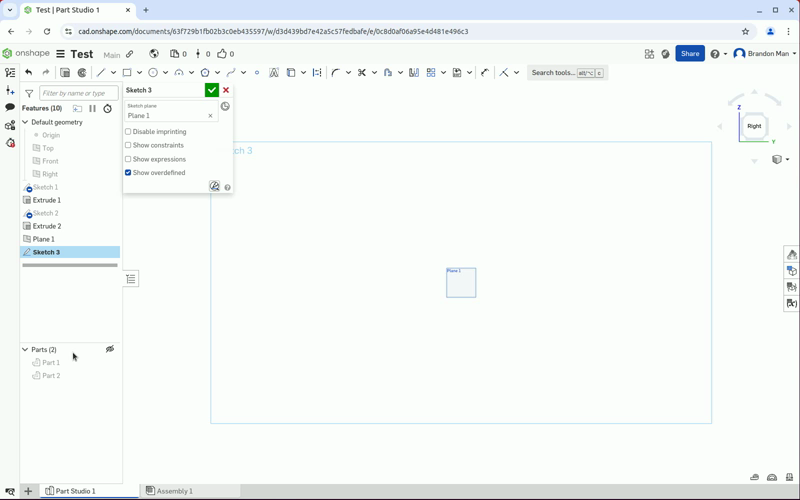
key(l)
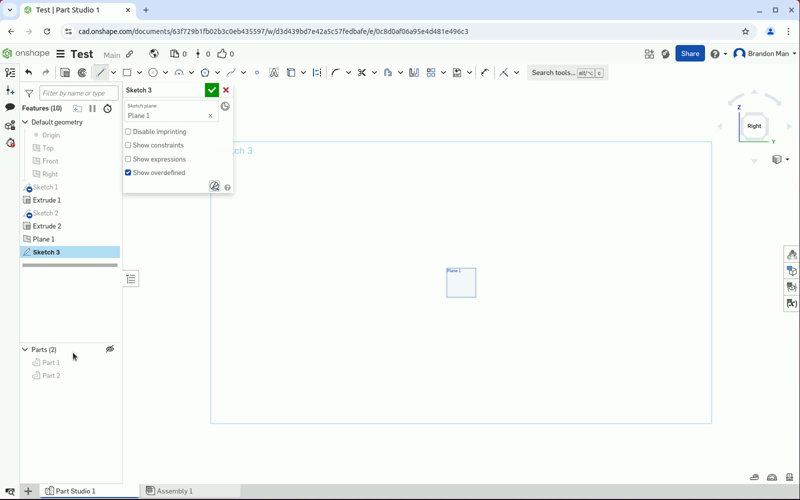
key_down(shift)
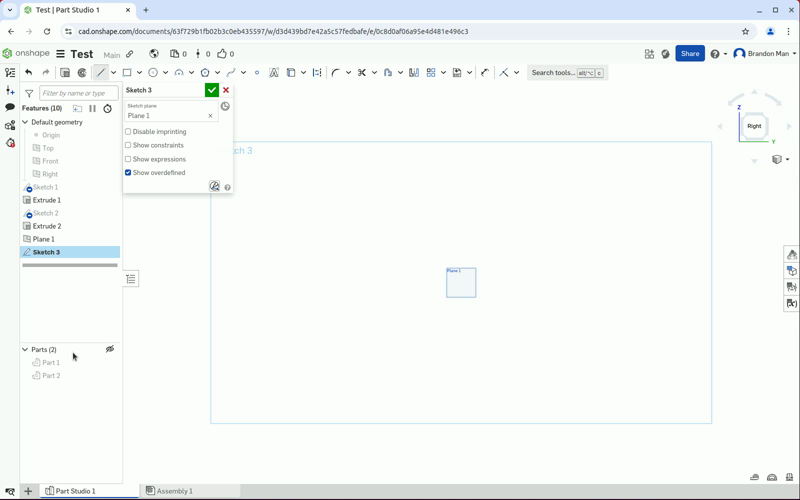
mouse_move(419, 282)
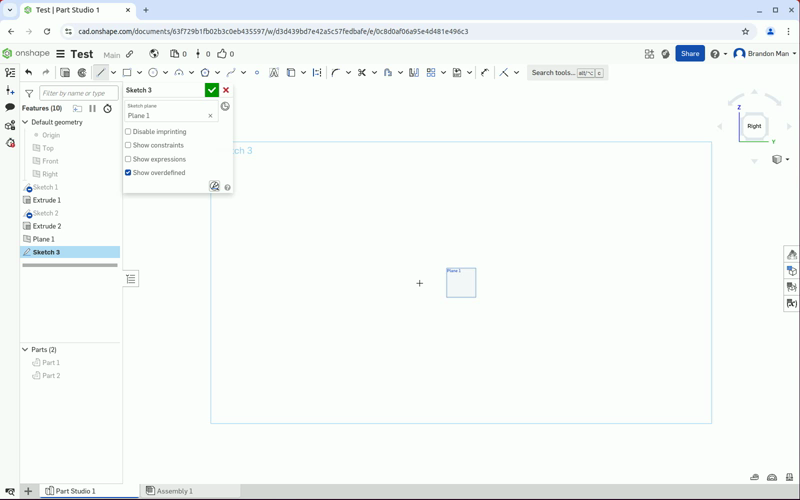
click(419, 282)
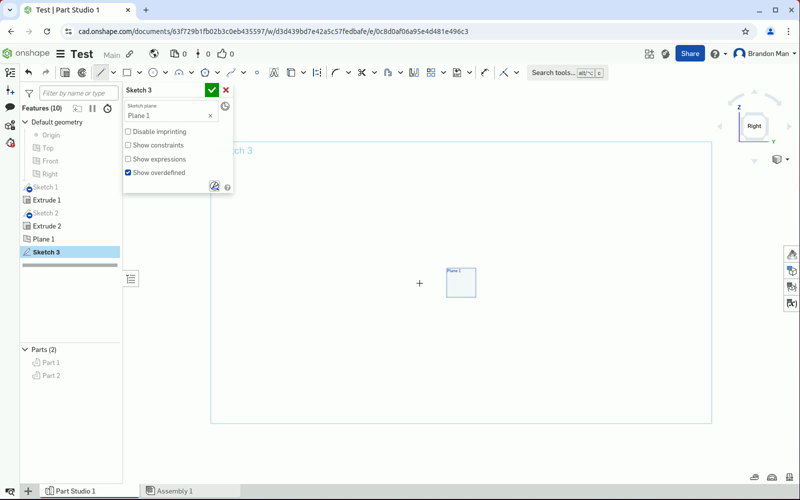
key_up(shift)
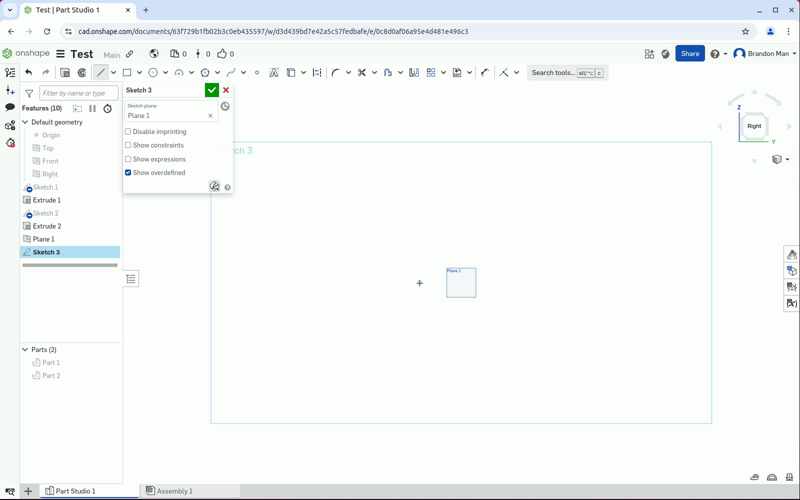
key_down(shift)
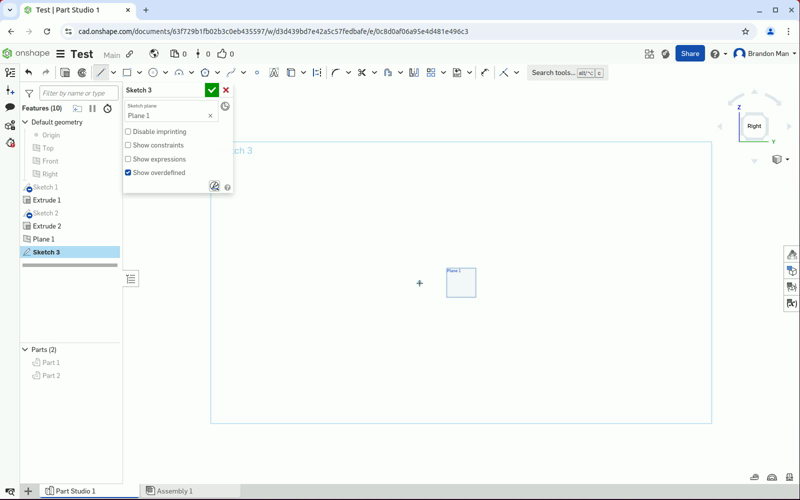
mouse_move(502, 282)
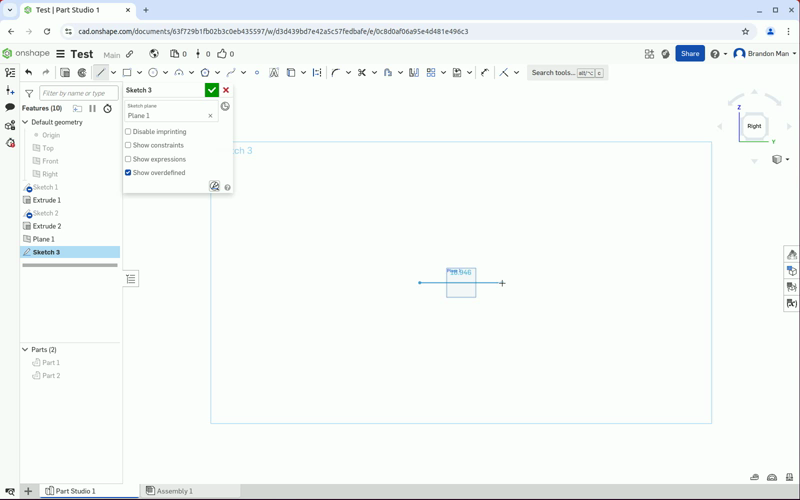
click(502, 282)
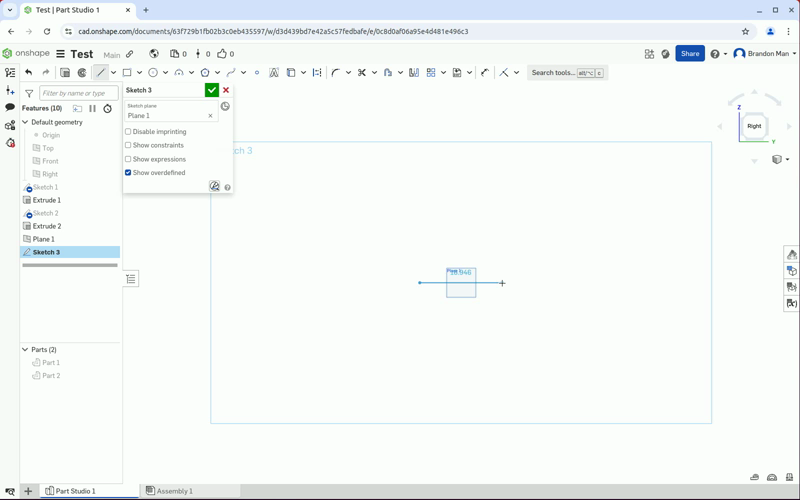
key_up(shift)
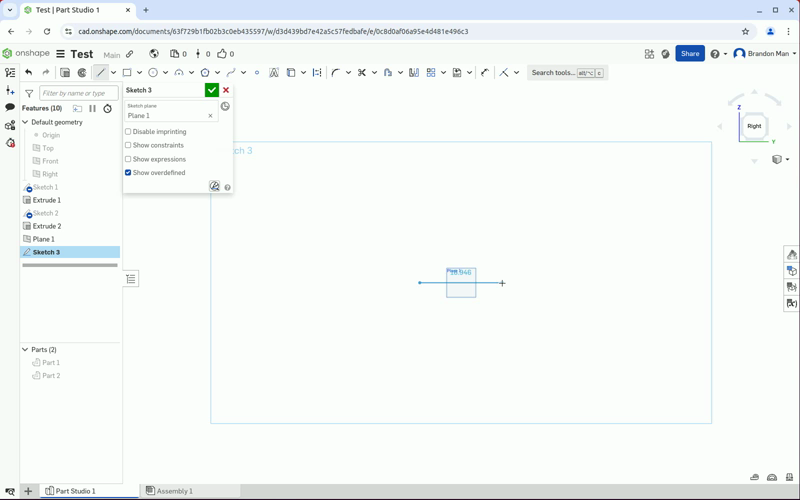
key_down(shift)
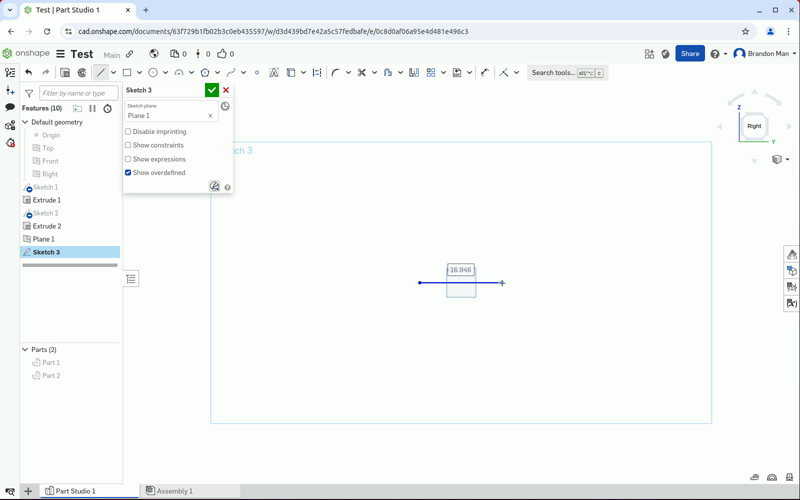
mouse_move(532, 282)
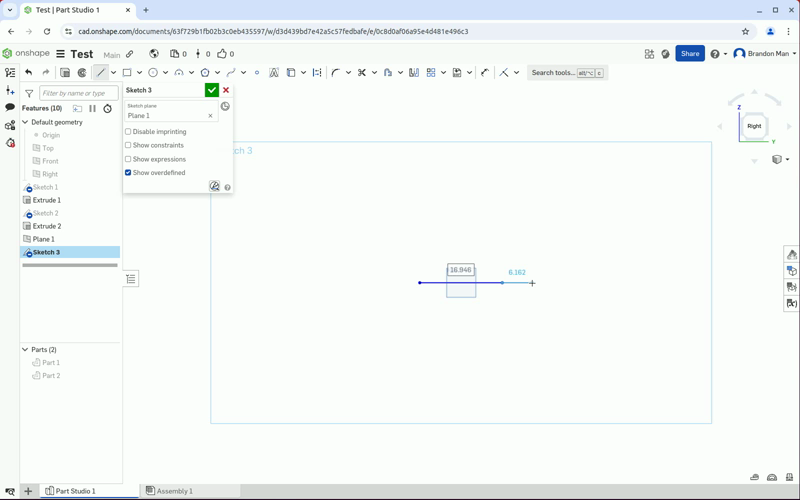
mouse_move(502, 272)
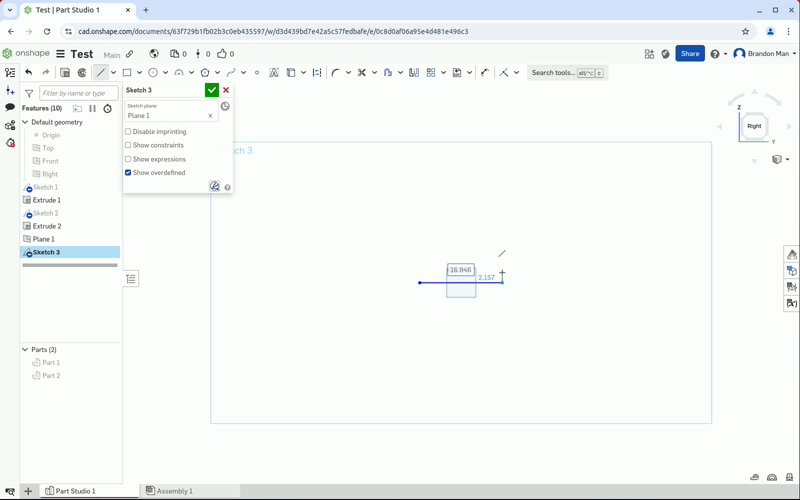
click(502, 272)
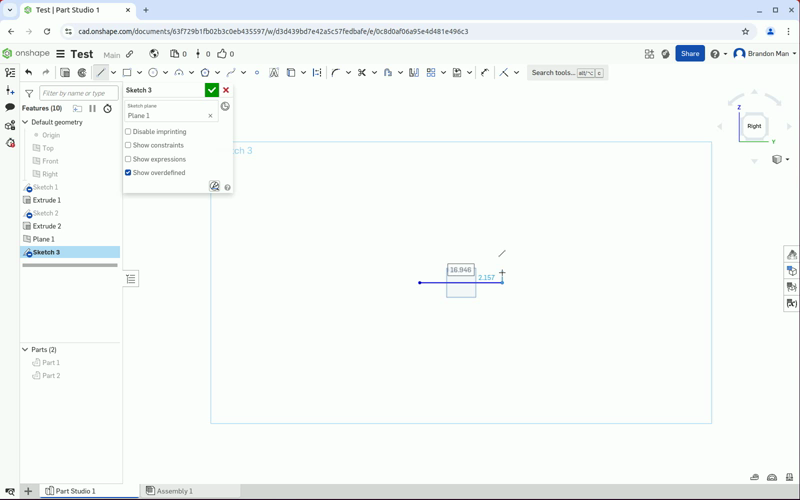
key_up(shift)
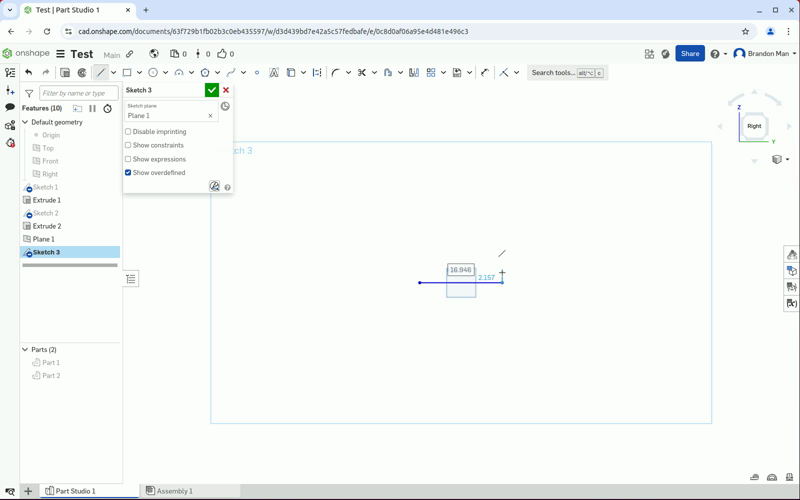
key_down(shift)
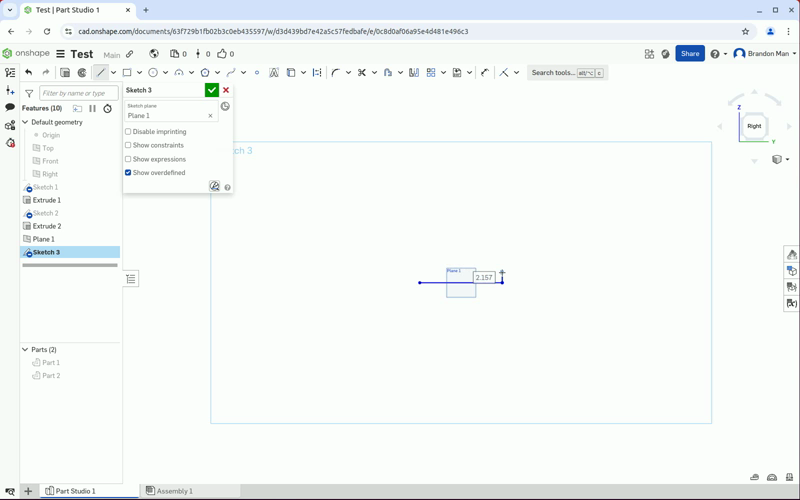
mouse_move(419, 272)
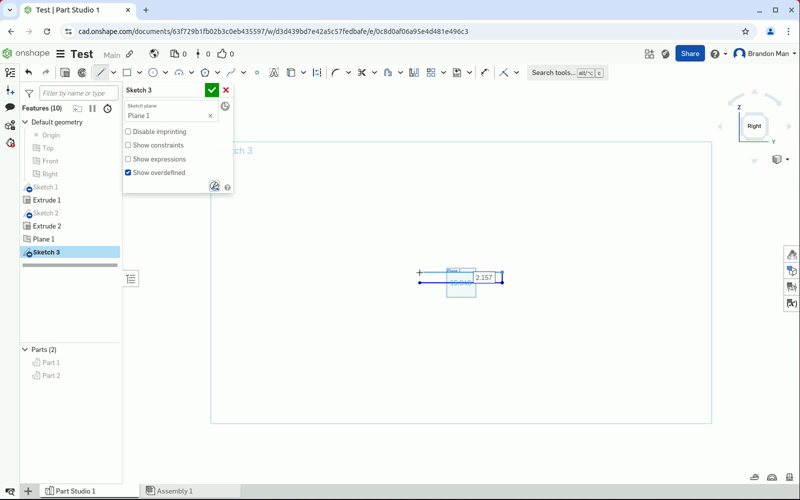
click(419, 272)
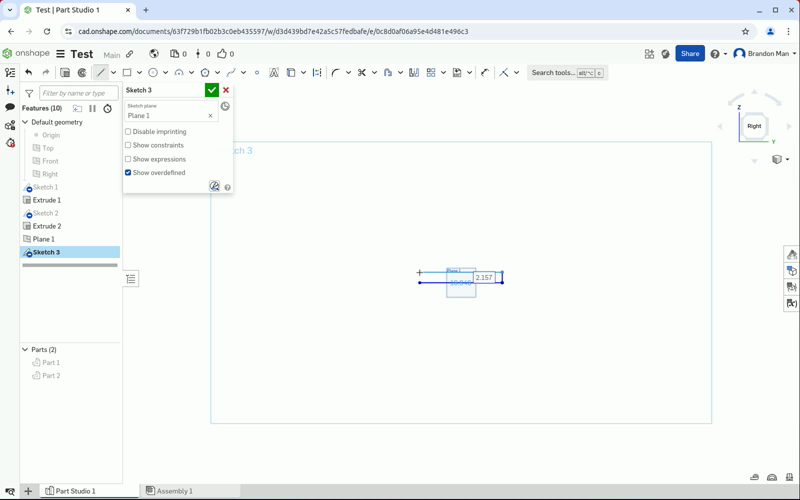
key_up(shift)
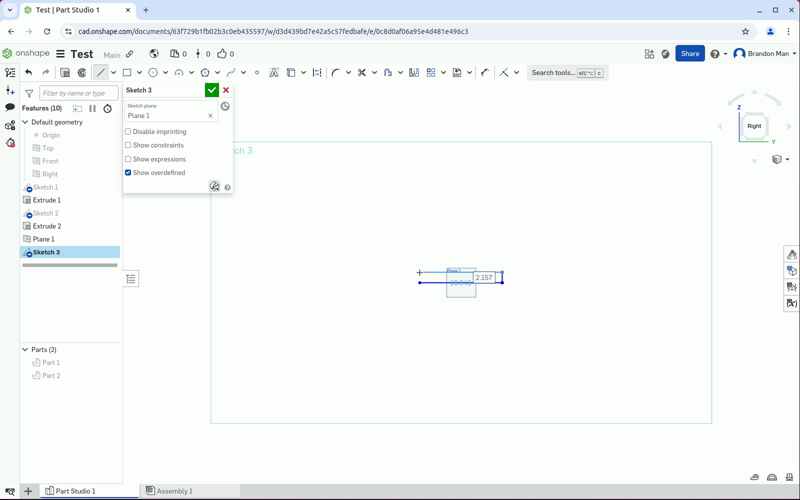
mouse_move(449, 272)
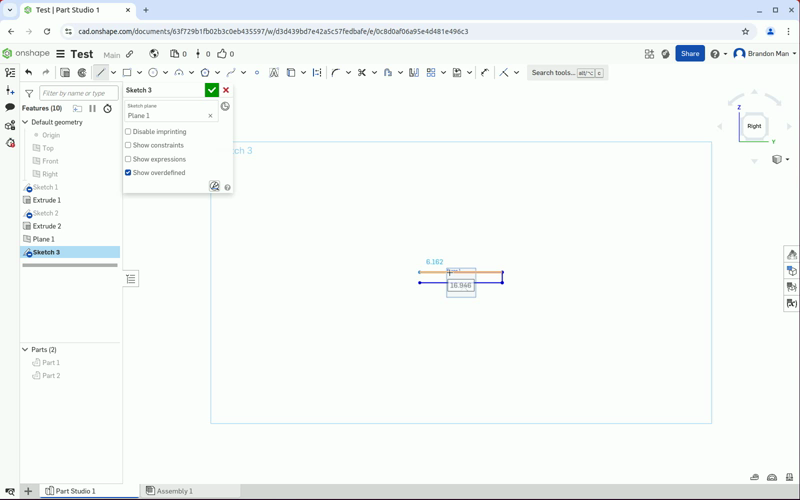
key_down(shift)
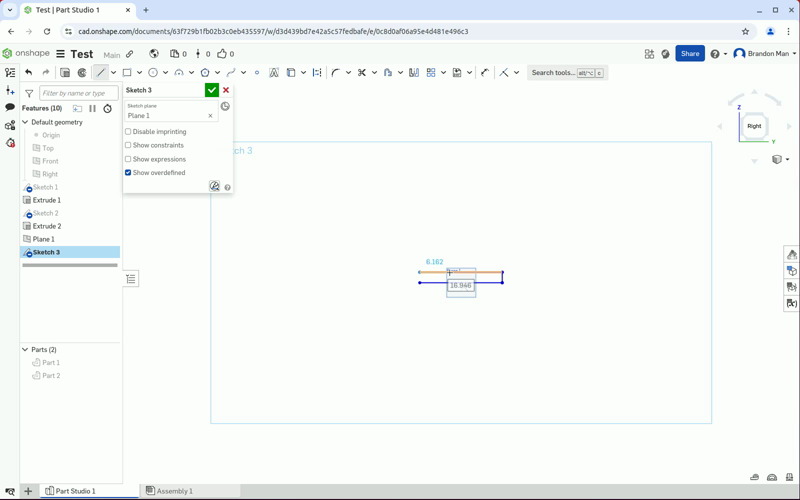
mouse_move(419, 282)
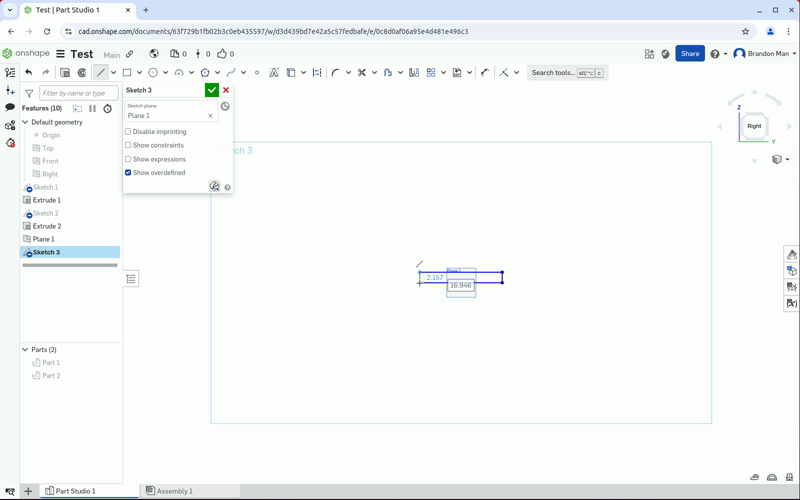
key_up(shift)
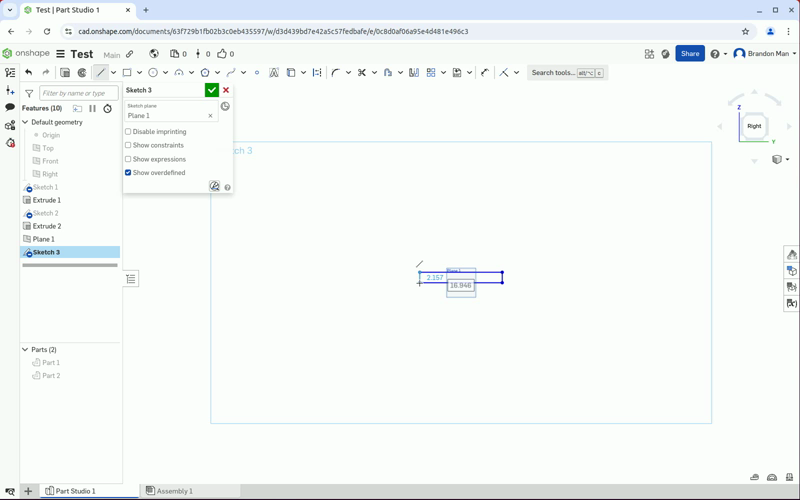
click(419, 282)
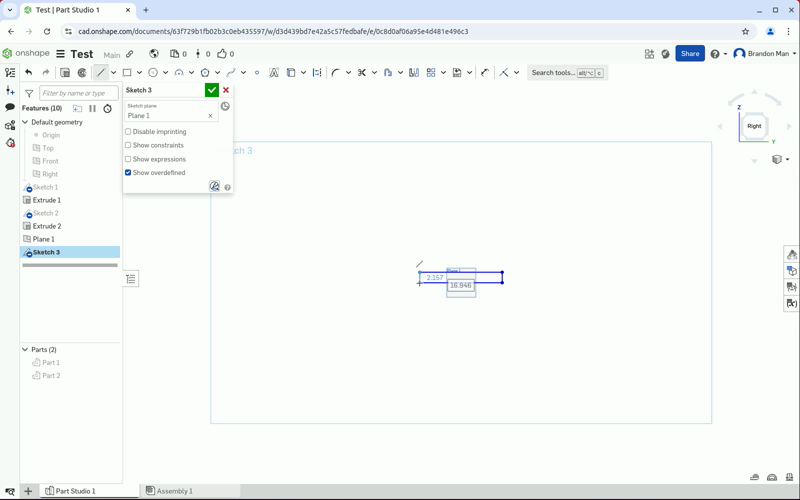
key(esc)
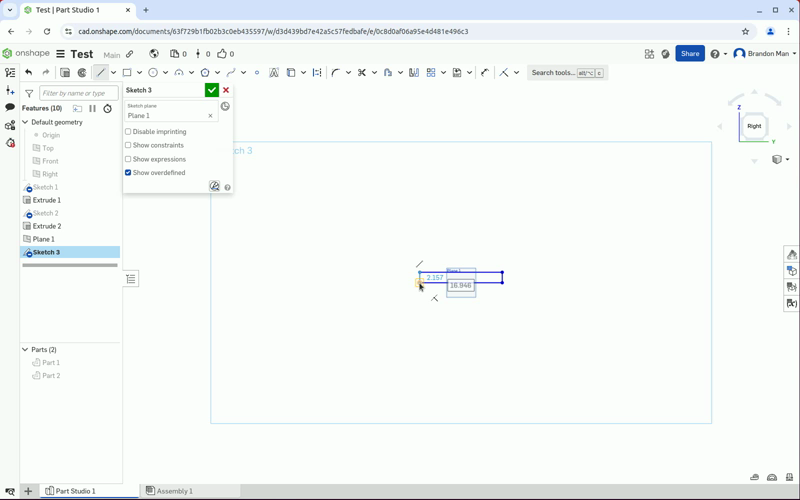
mouse_move(485, 282)
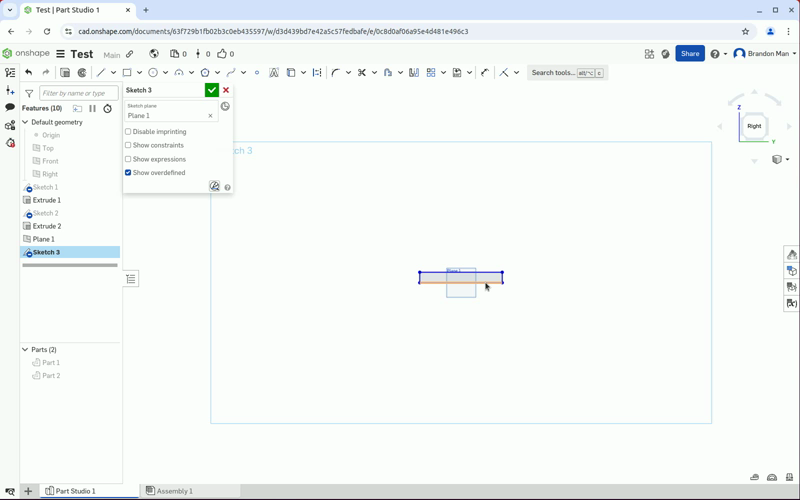
scroll(6)
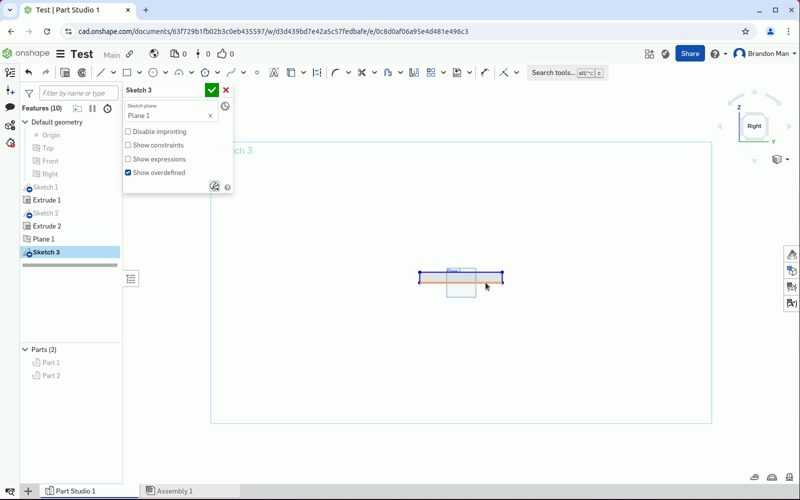
scroll(6)
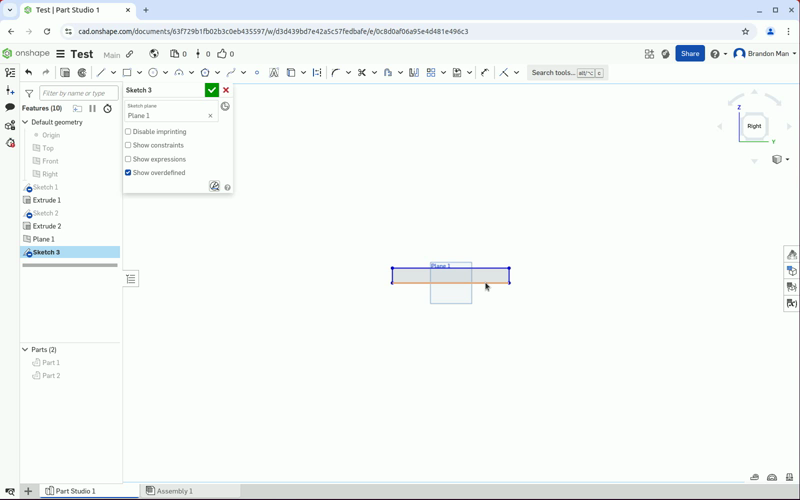
scroll(6)
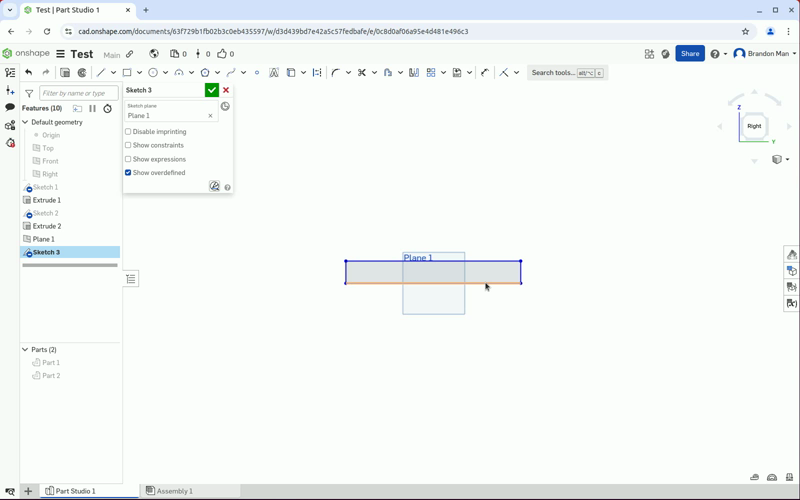
scroll(6)
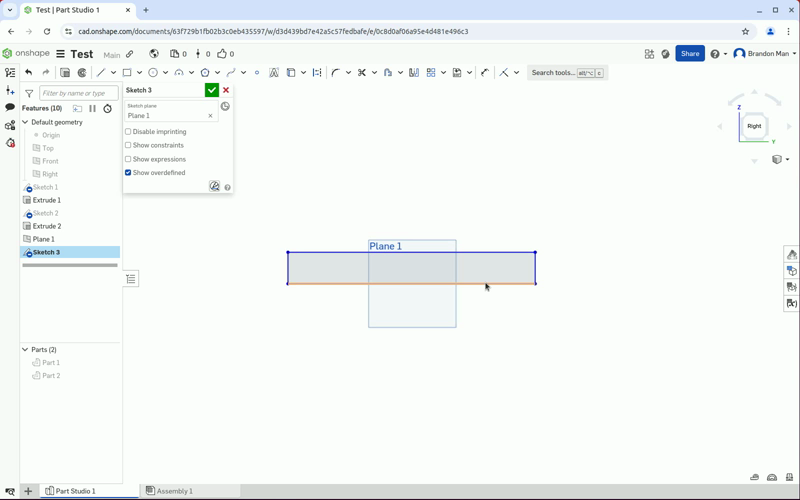
scroll(6)
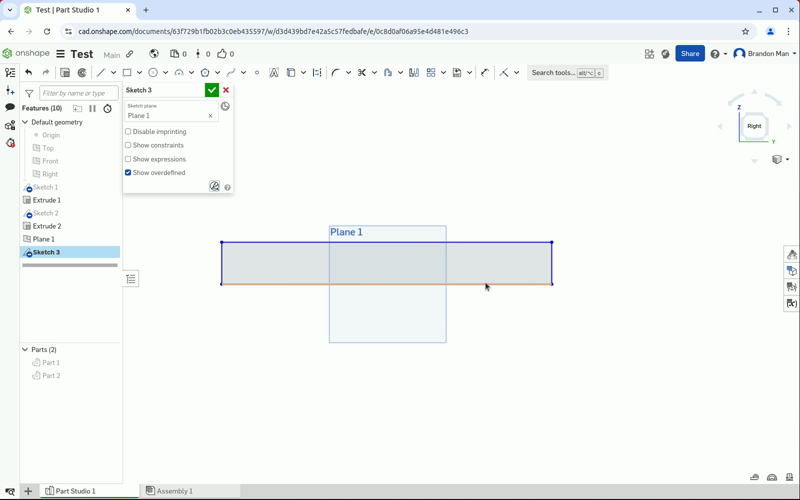
scroll(6)
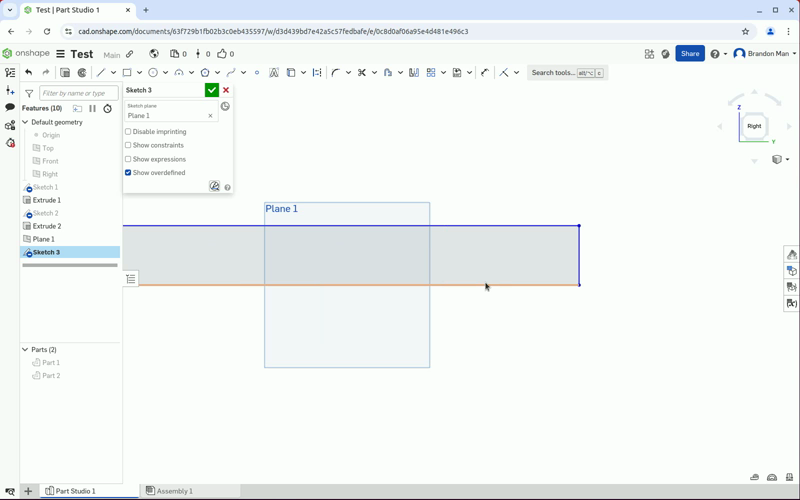
scroll(6)
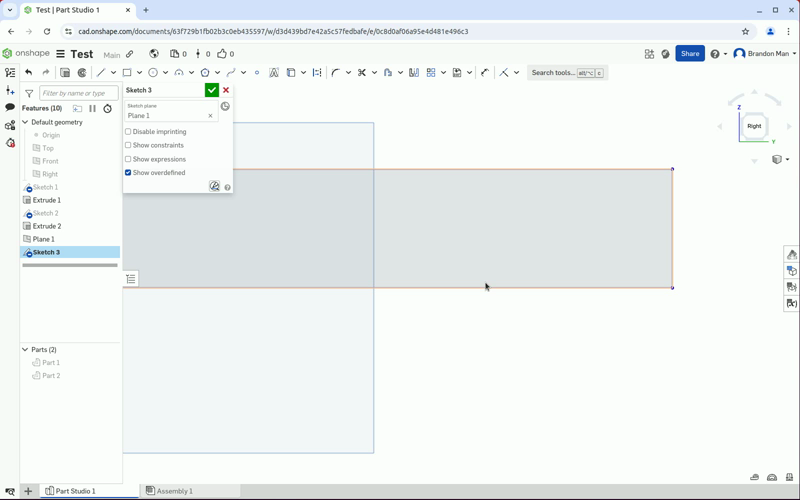
click(485, 282)
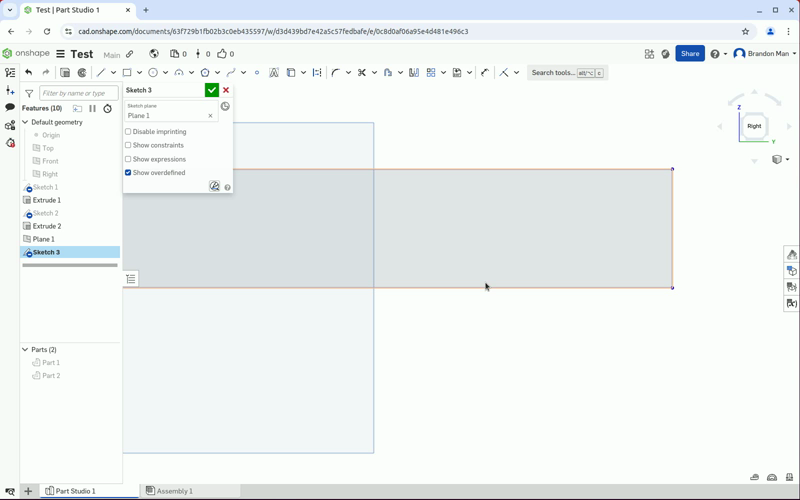
scroll(-6)
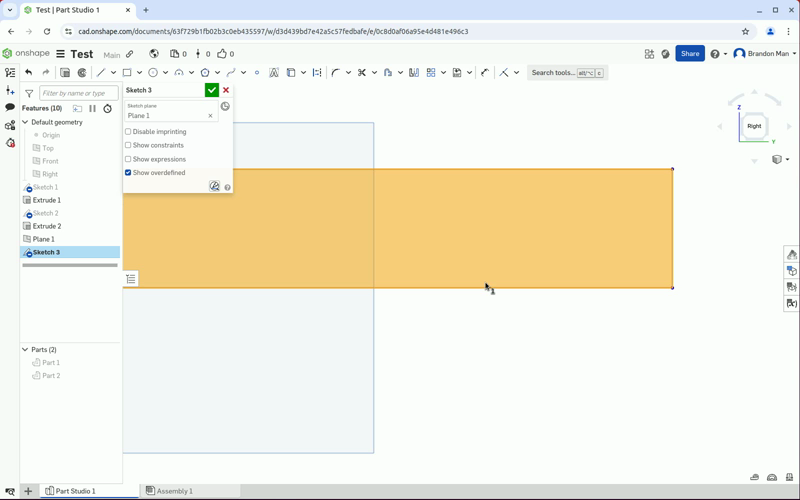
scroll(-6)
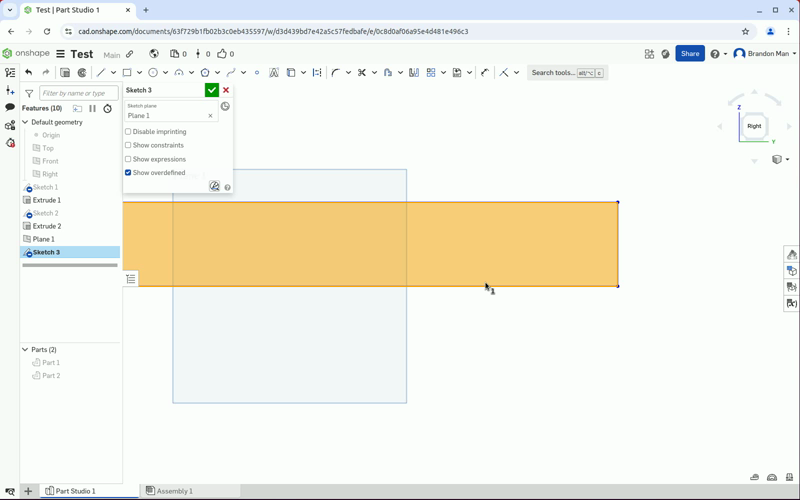
scroll(-6)
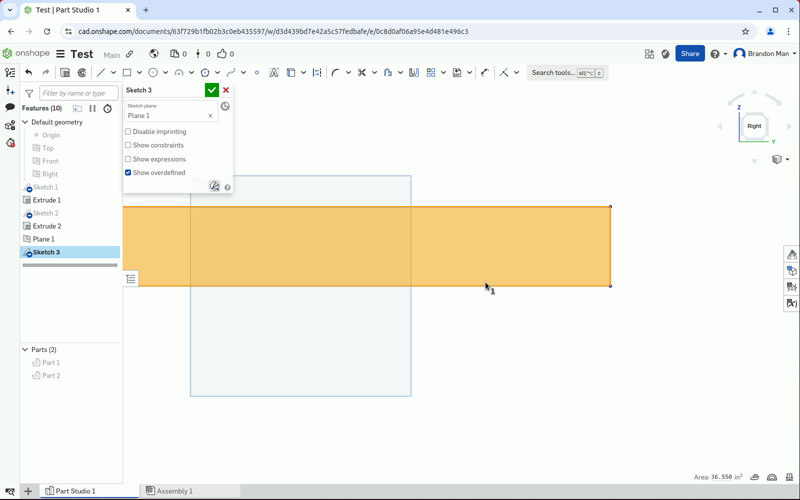
scroll(-6)
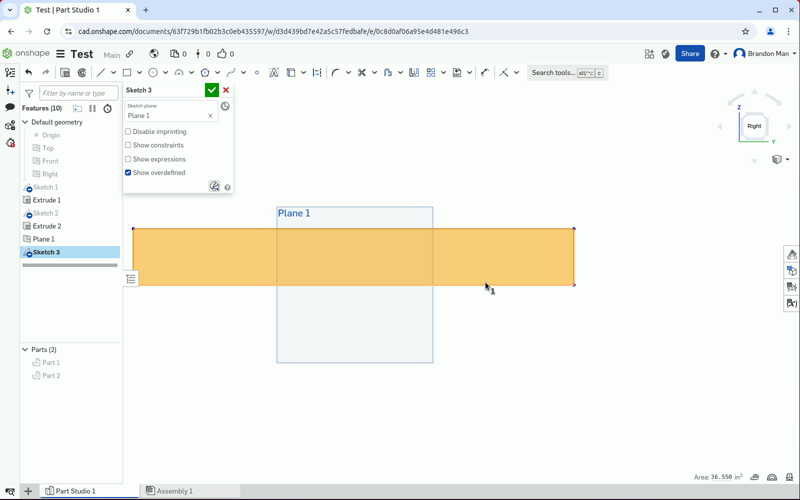
scroll(-6)
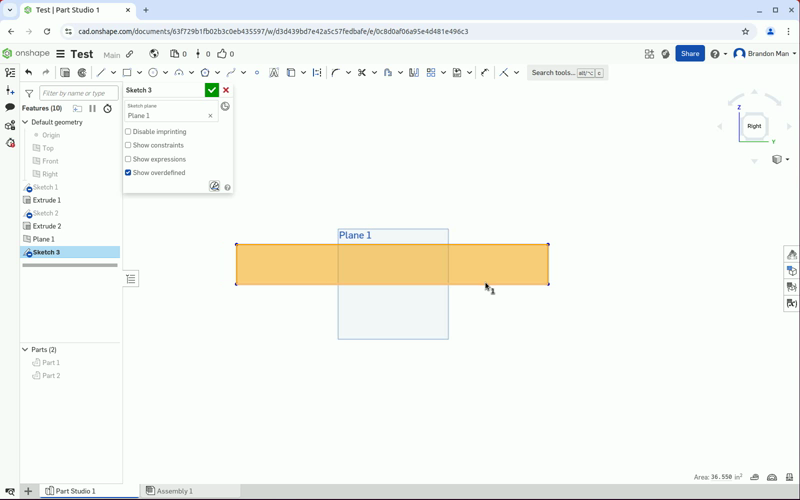
scroll(-6)
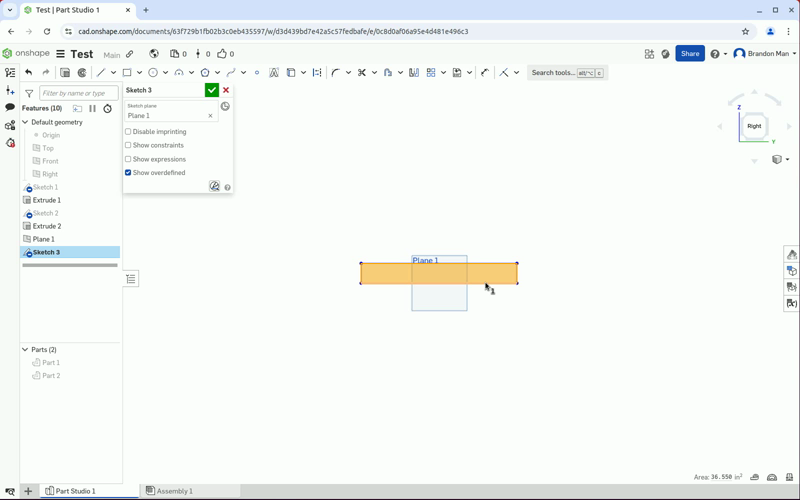
scroll(-6)
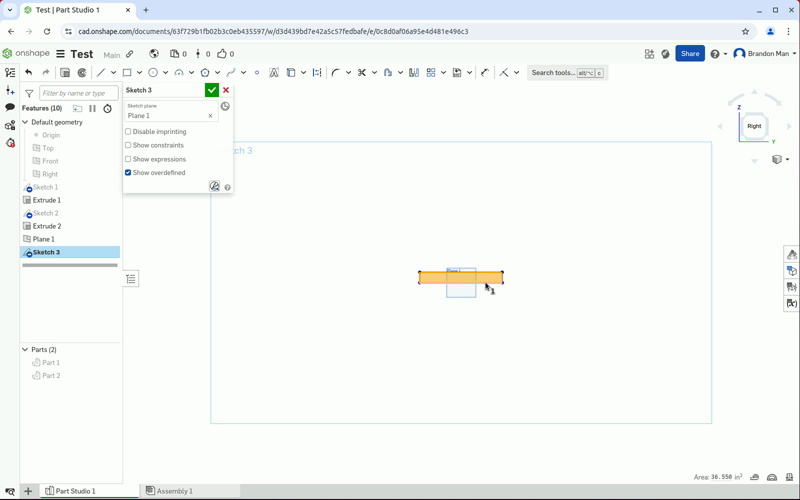
mouse_move(73, 352)
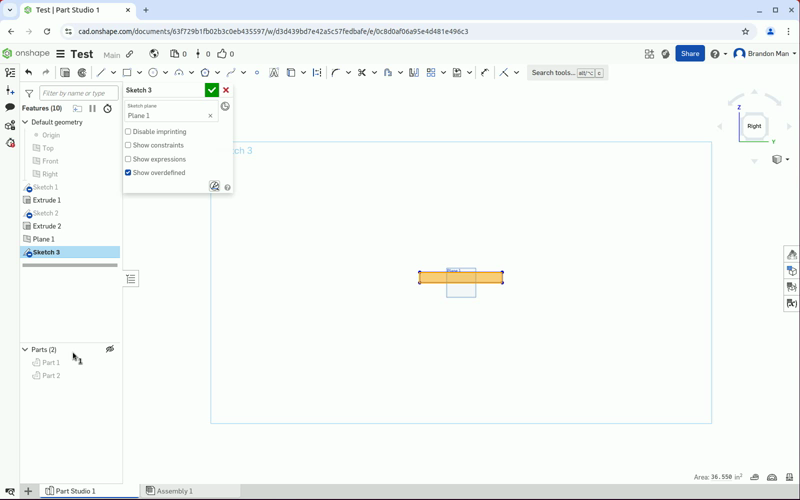
key(shift+y)
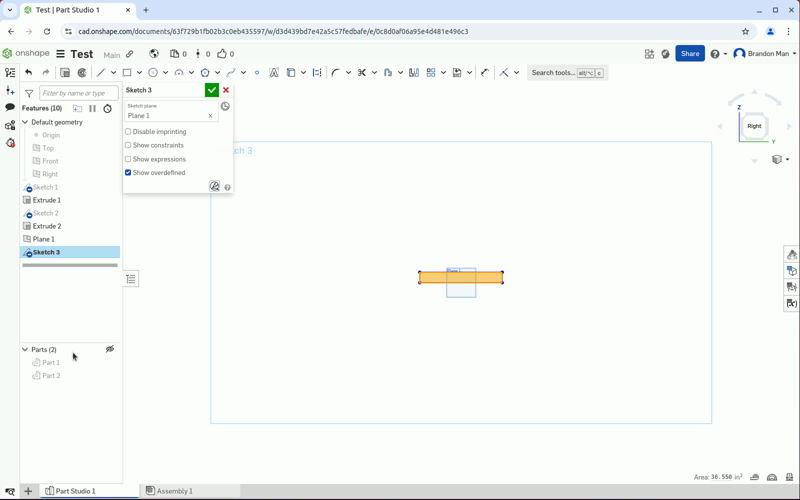
key(shift+e)
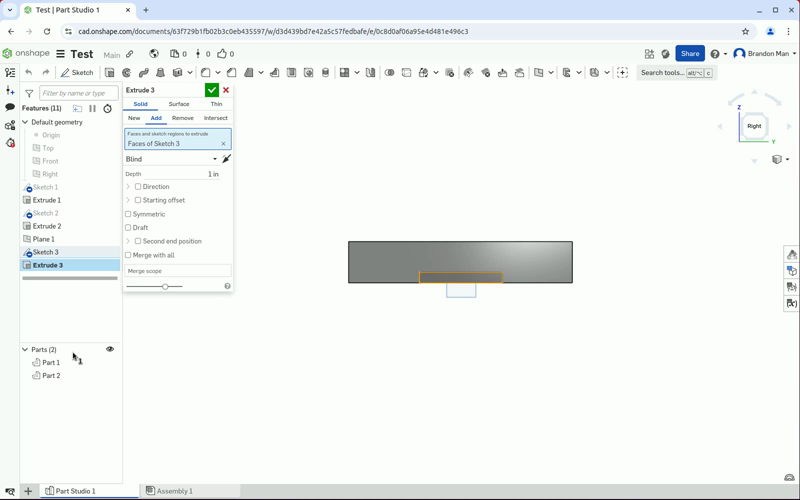
mouse_move(143, 106)
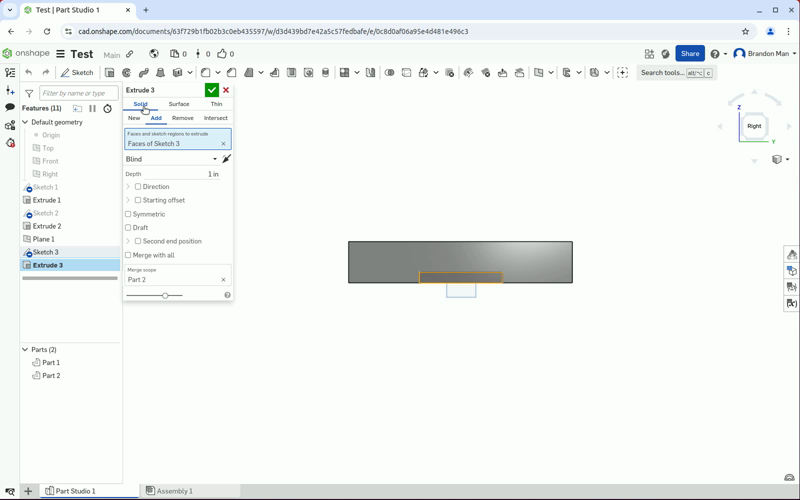
click(143, 106)
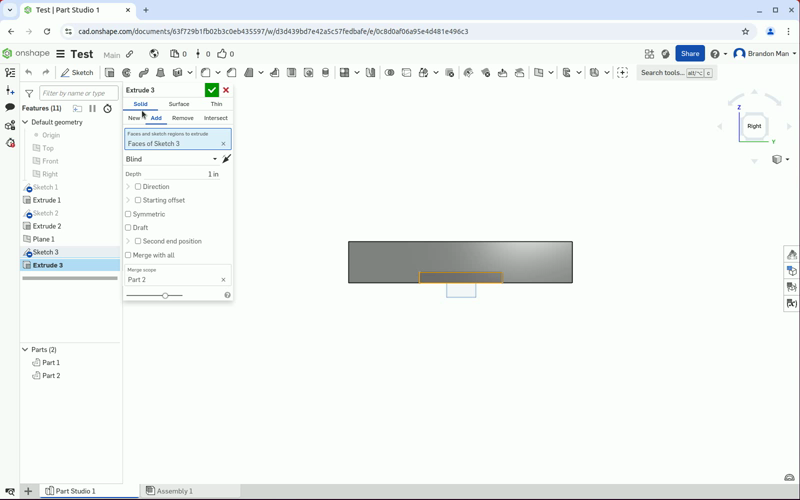
mouse_move(137, 120)
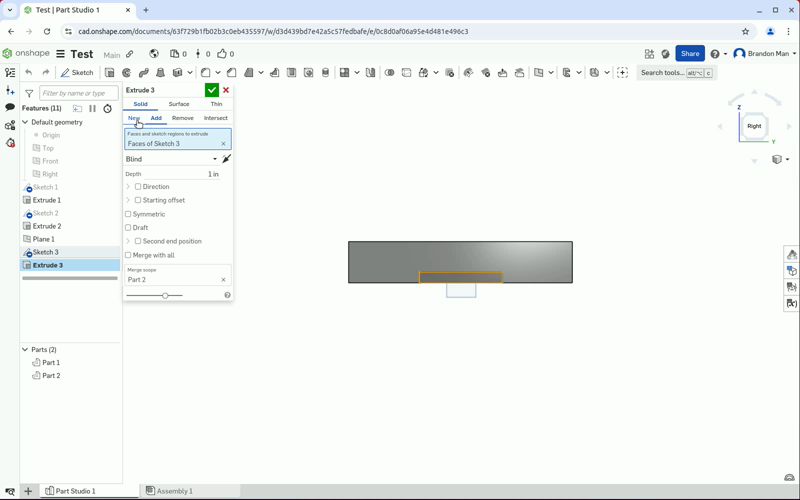
click(137, 120)
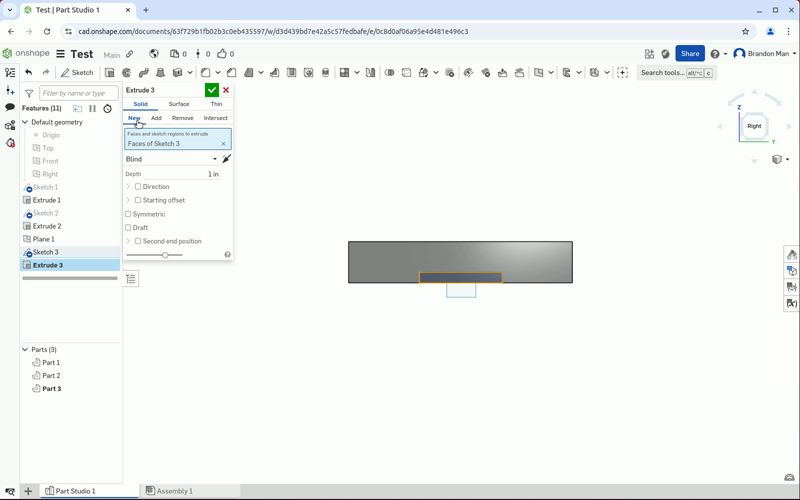
key(tab, 4)
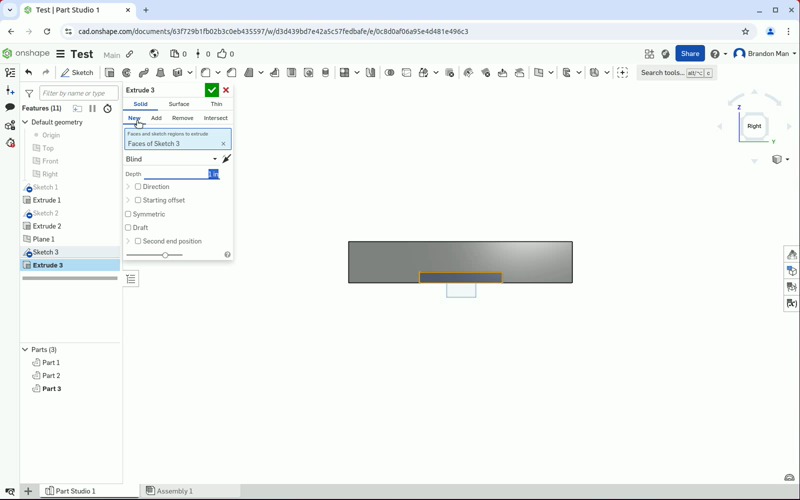
text(4.092)
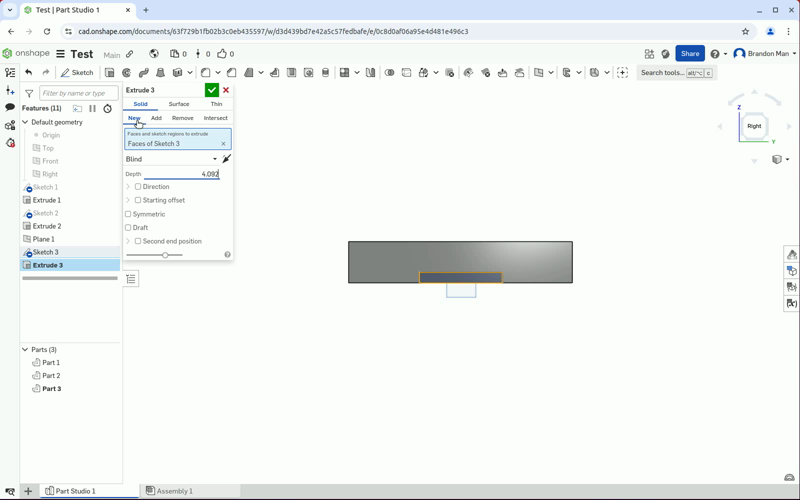
key(enter)
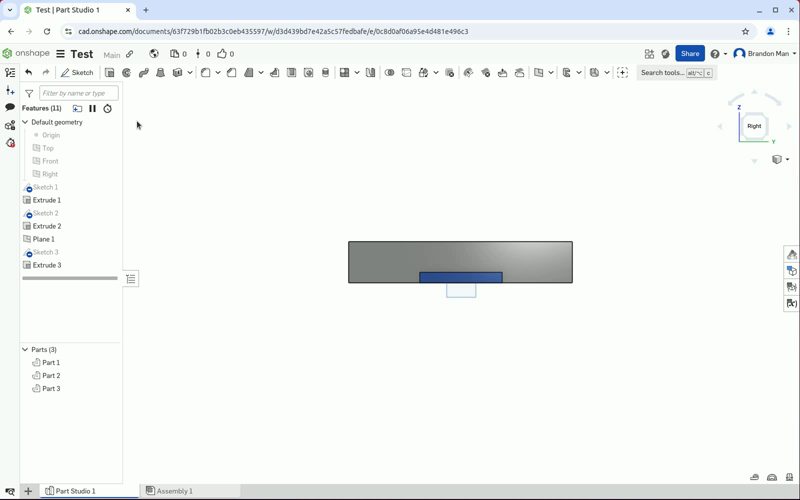
key(shift+h)
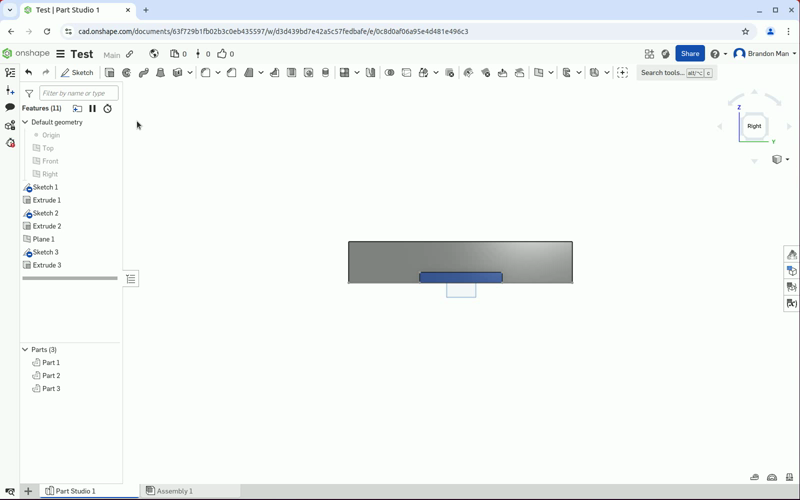
key(shift+h)
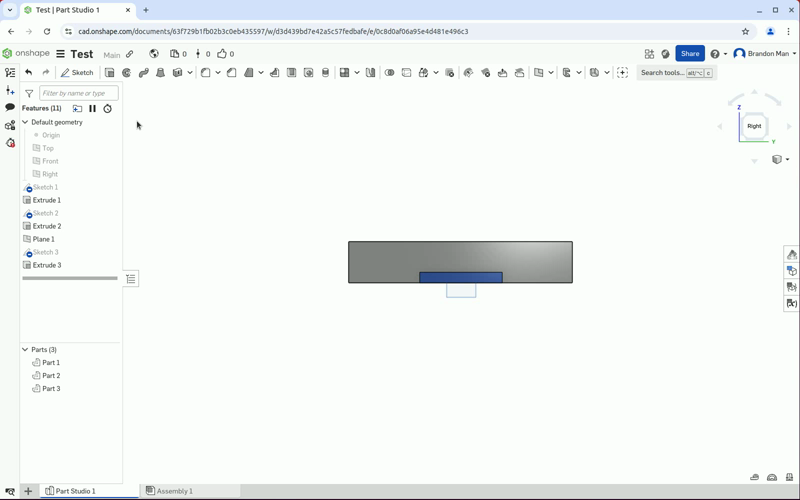
mouse_move(73, 189)
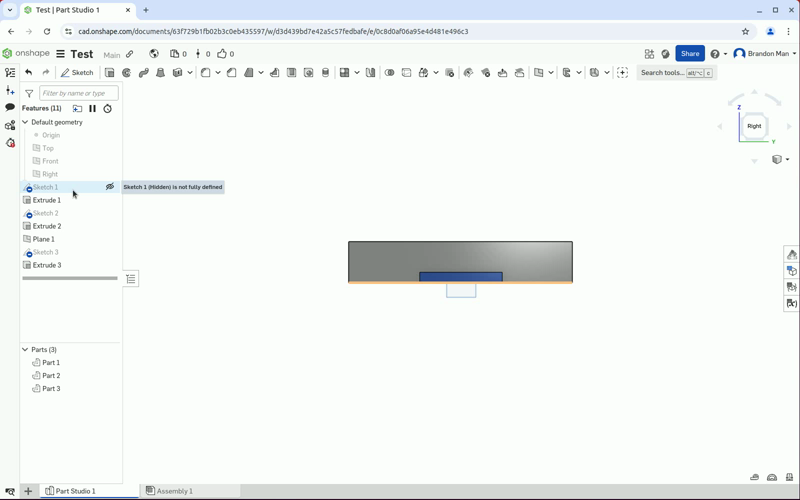
click(73, 189)
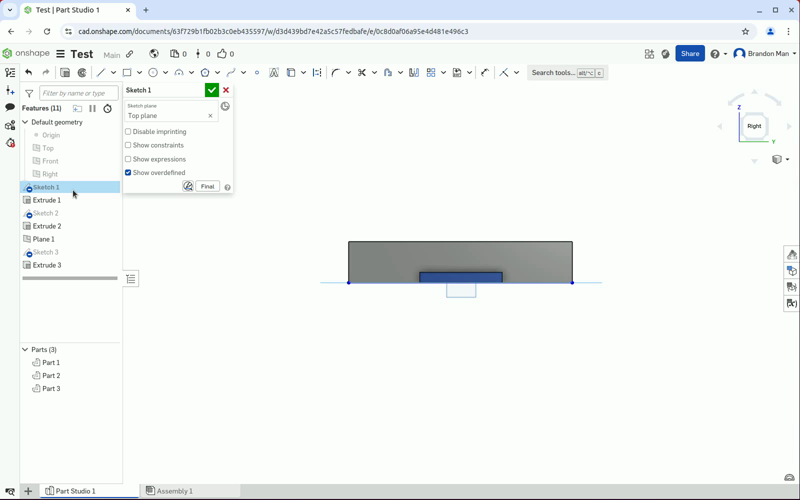
mouse_move(229, 92)
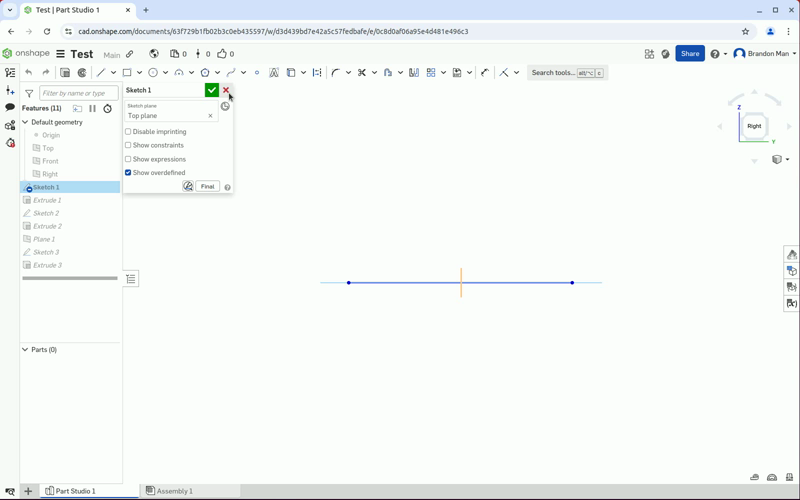
click(229, 92)
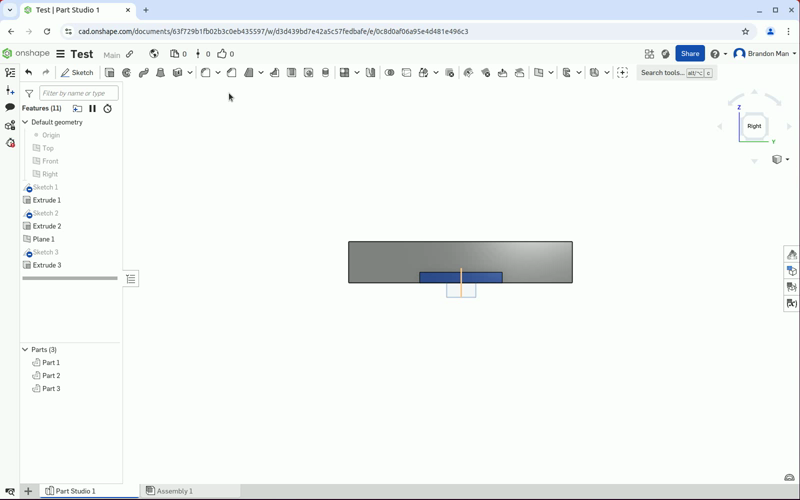
mouse_move(541, 75)
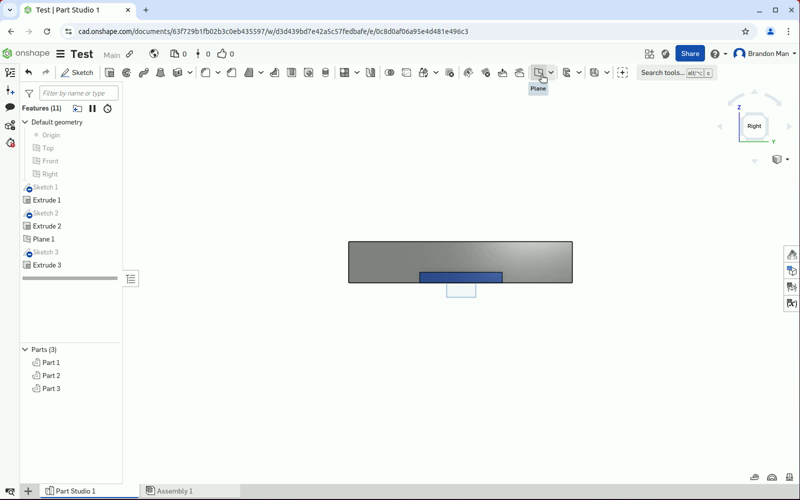
click(541, 75)
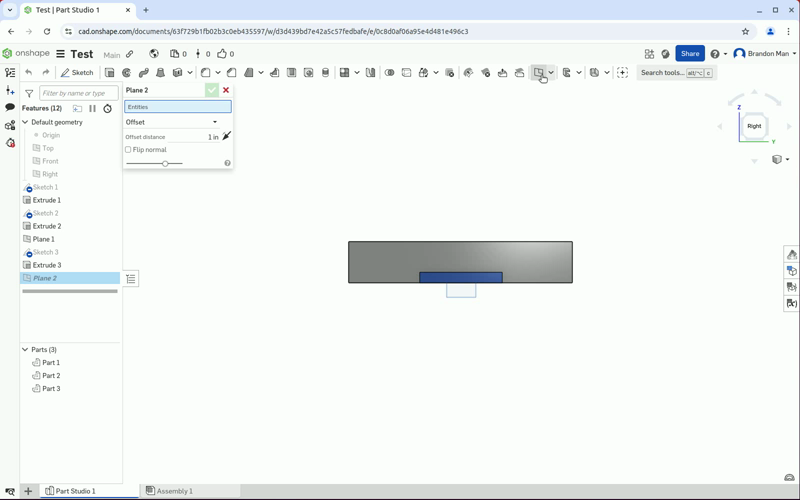
mouse_move(73, 176)
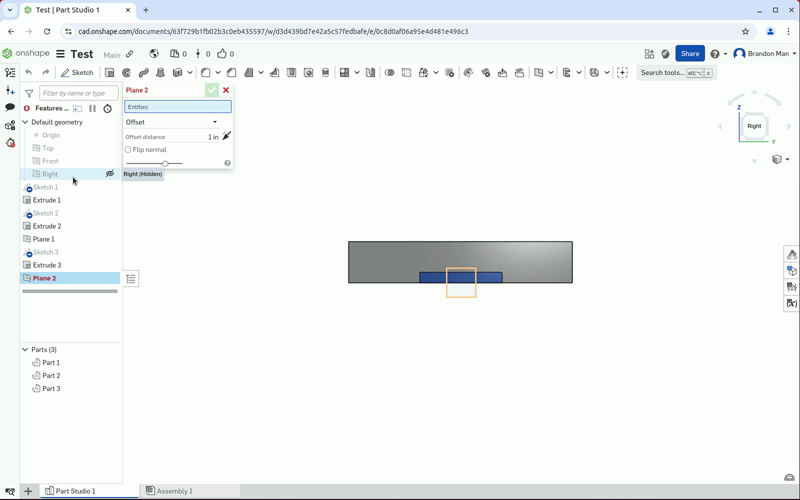
click(73, 176)
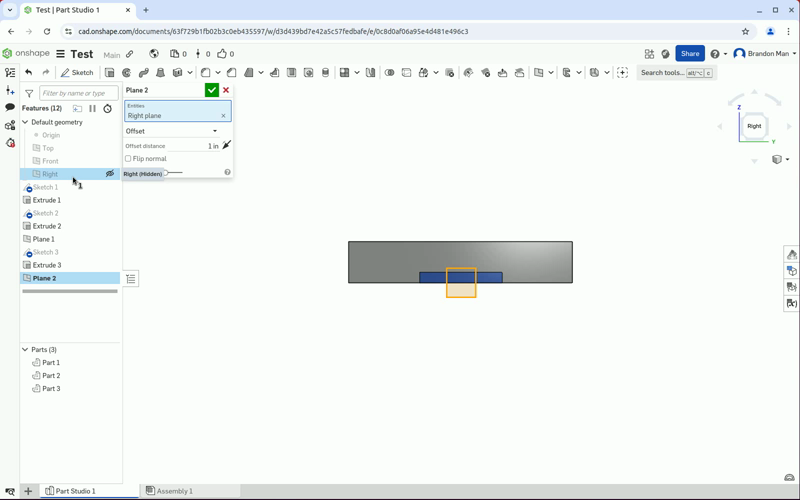
key(tab, 2)
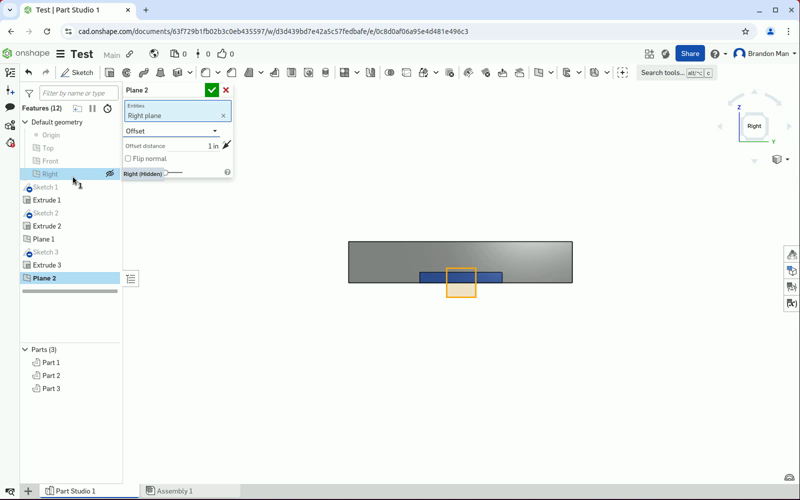
text(6.994)
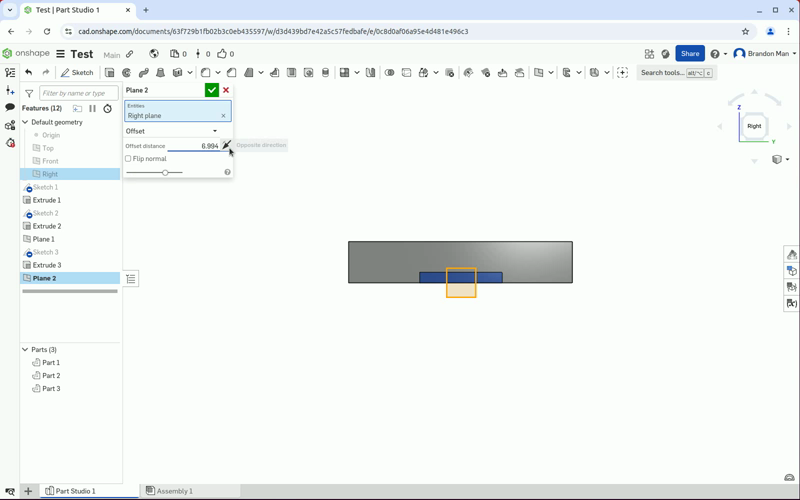
mouse_move(229, 147)
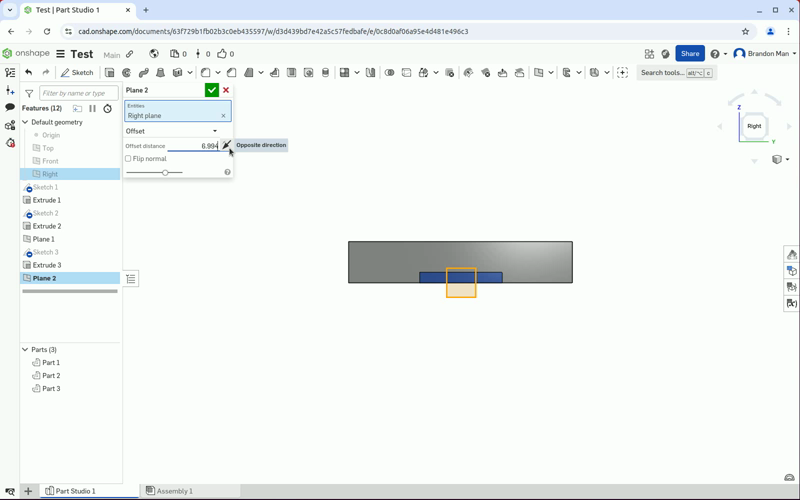
click(229, 147)
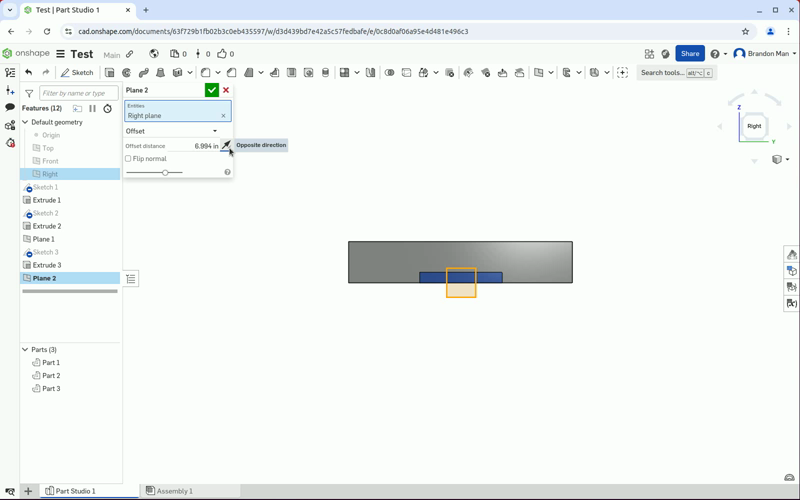
key(enter, 2)
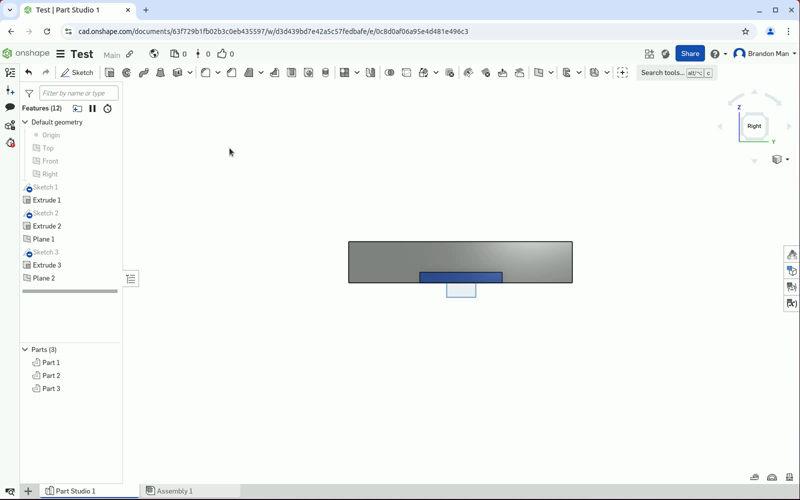
key(shift+s)
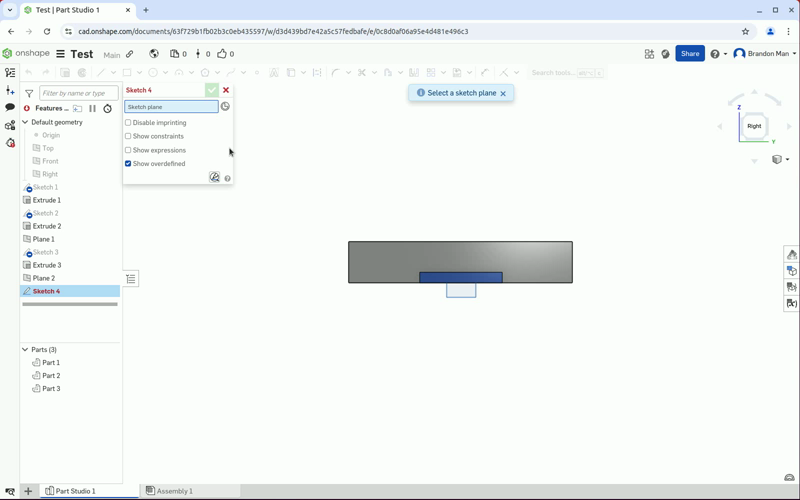
mouse_move(73, 280)
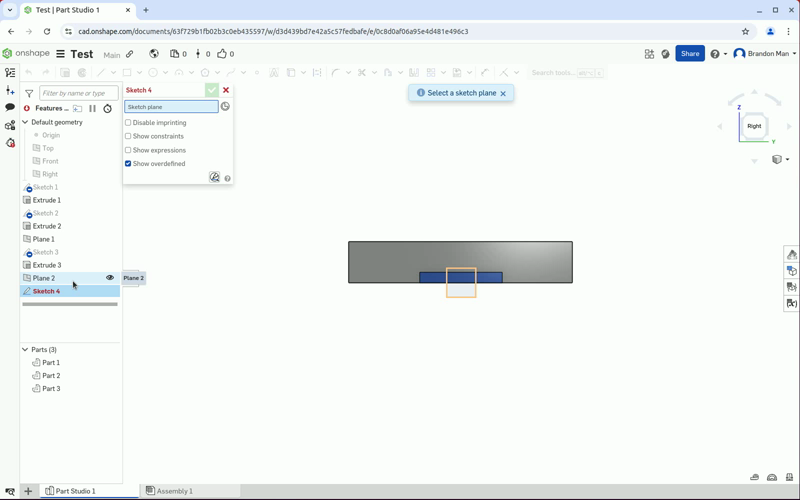
click(73, 280)
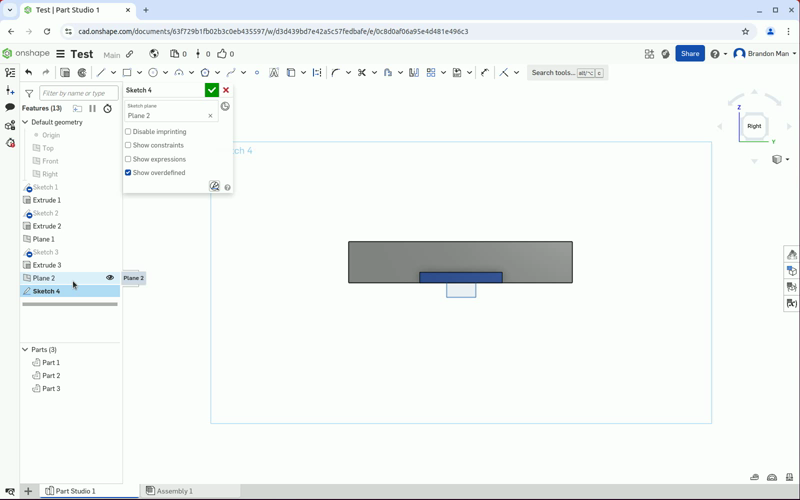
mouse_move(73, 352)
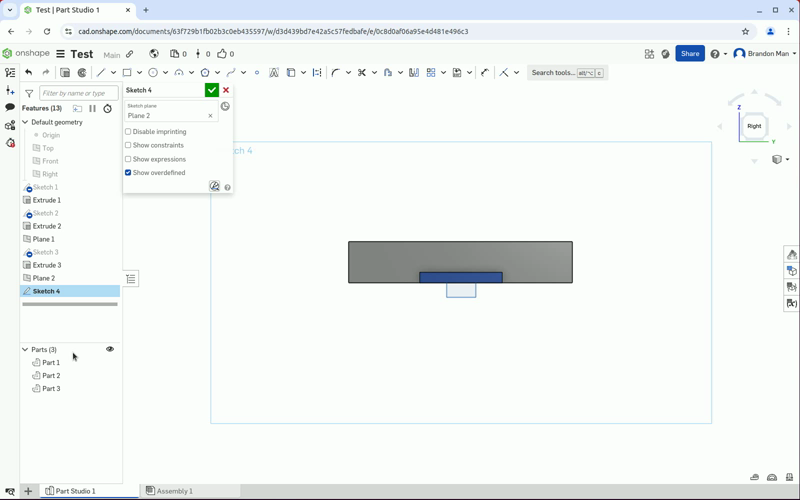
key(y)
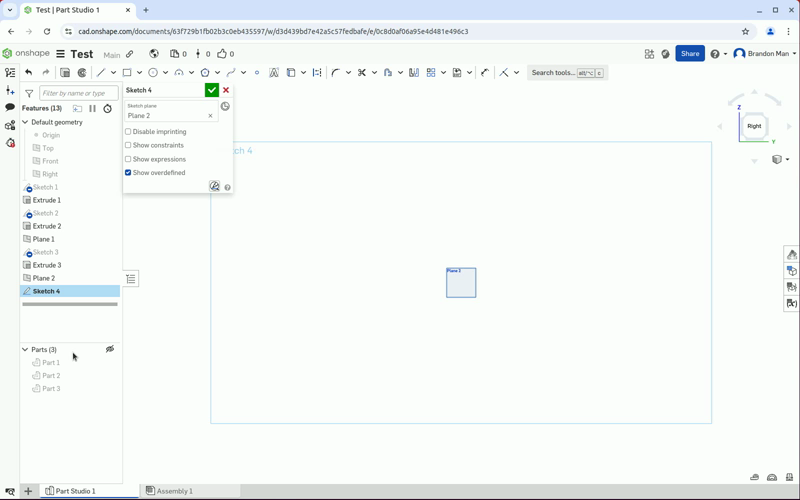
key(l)
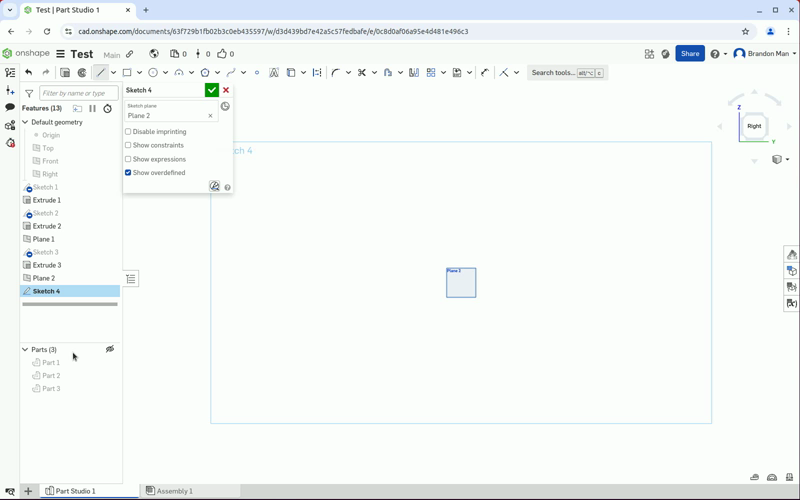
key_down(shift)
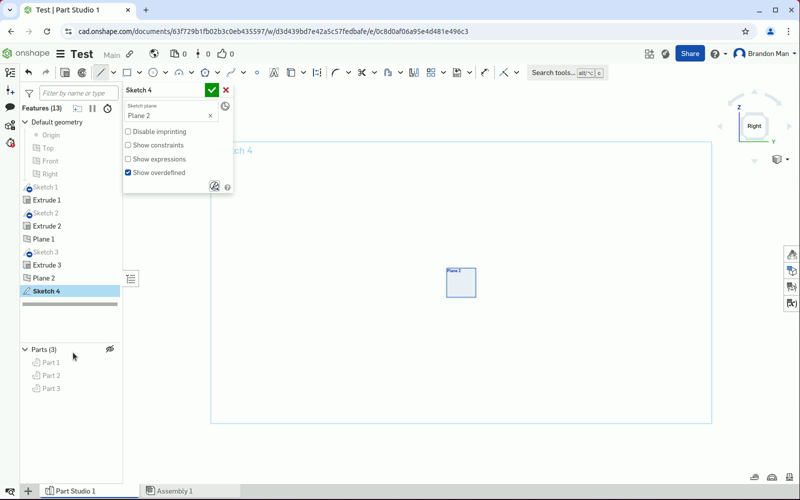
mouse_move(419, 282)
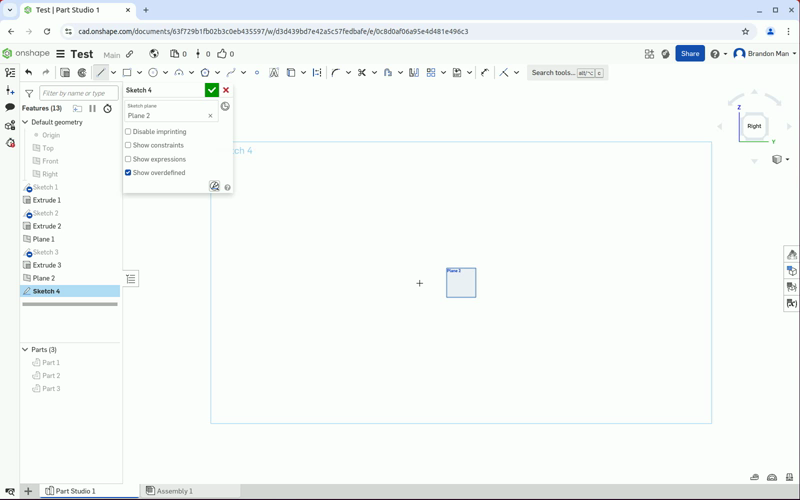
click(419, 282)
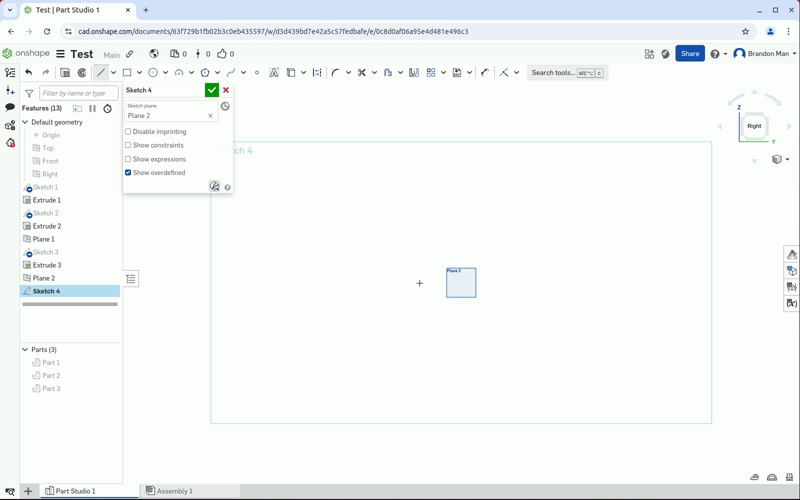
key_up(shift)
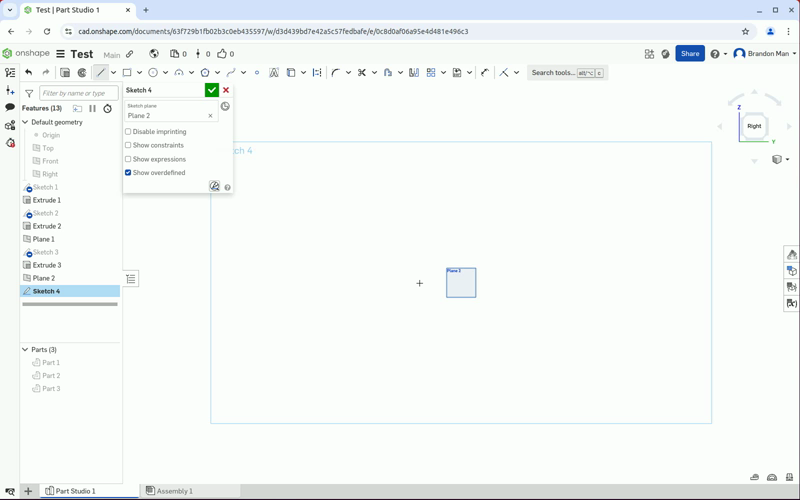
key_down(shift)
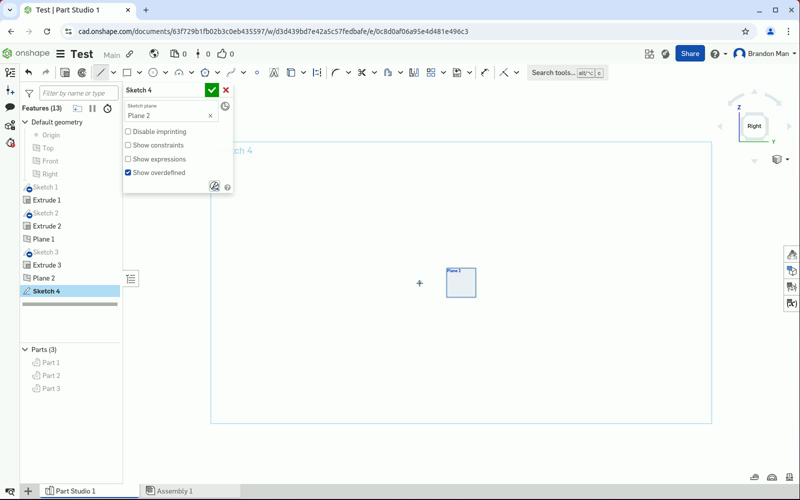
mouse_move(502, 282)
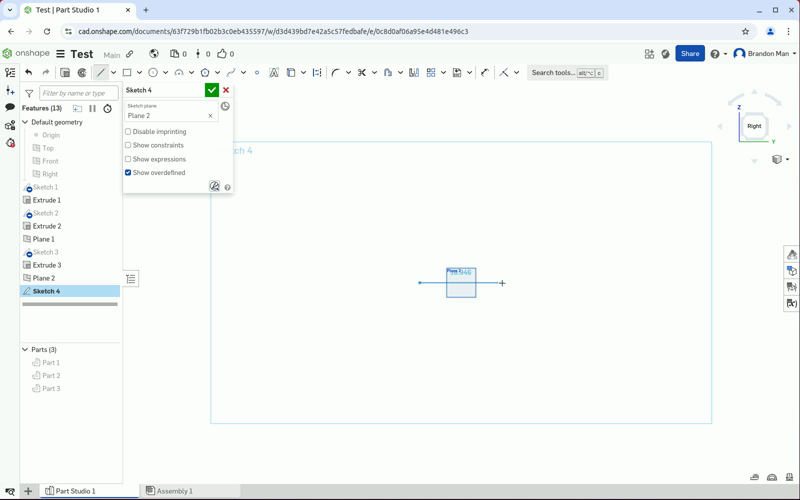
click(502, 282)
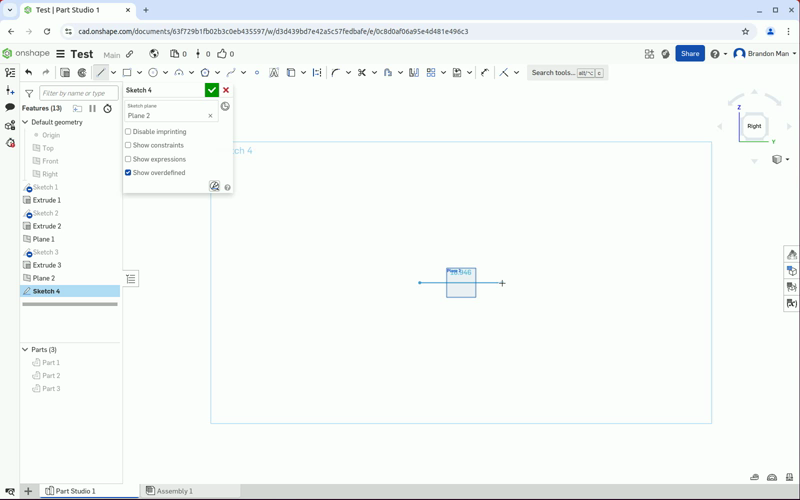
key_up(shift)
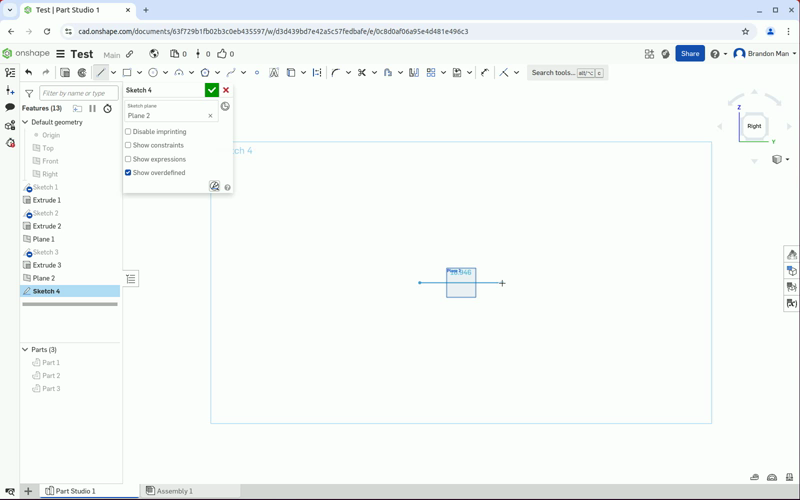
key_down(shift)
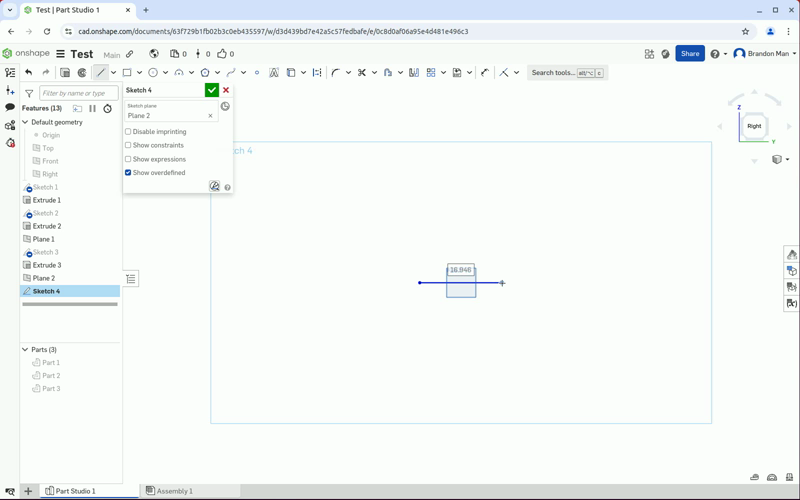
mouse_move(532, 282)
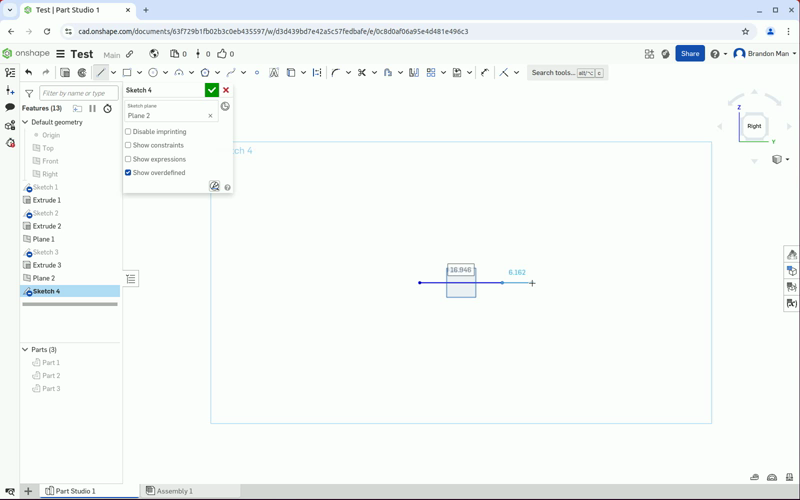
mouse_move(502, 272)
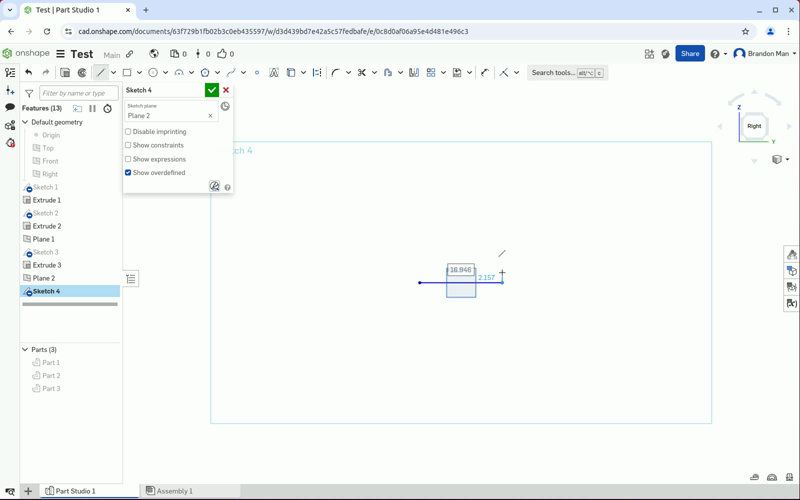
click(502, 272)
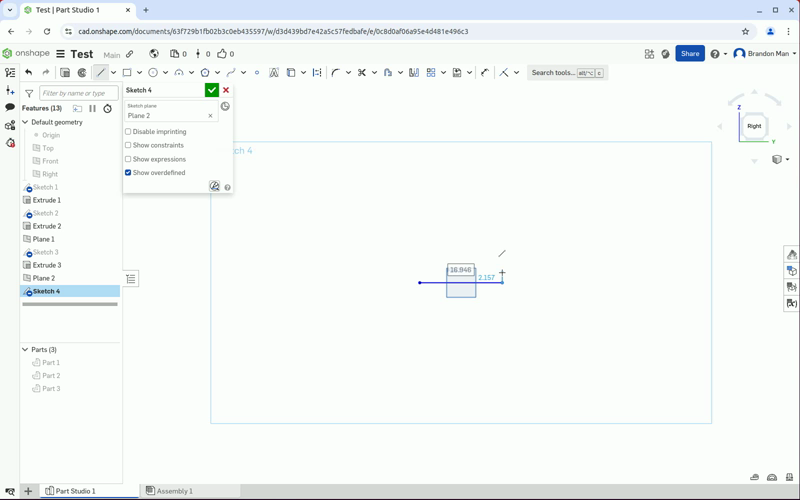
key_up(shift)
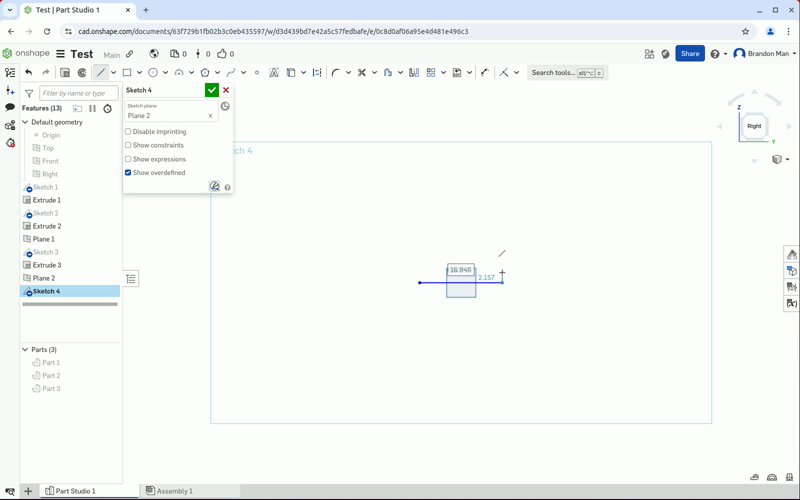
key_down(shift)
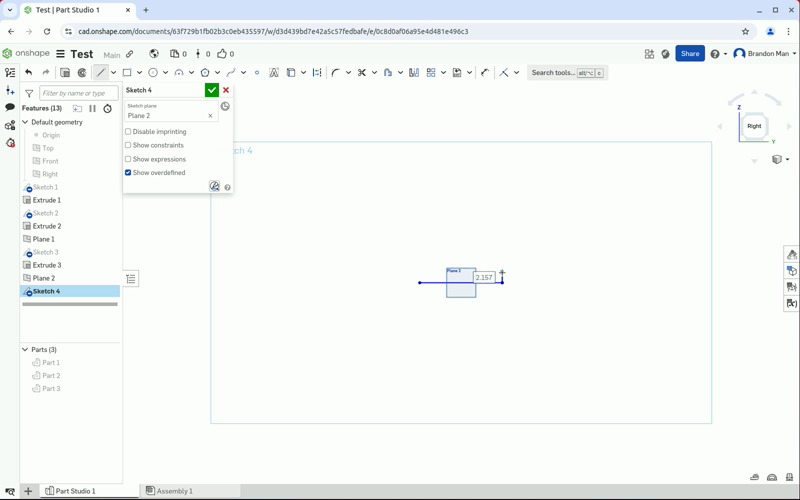
mouse_move(419, 272)
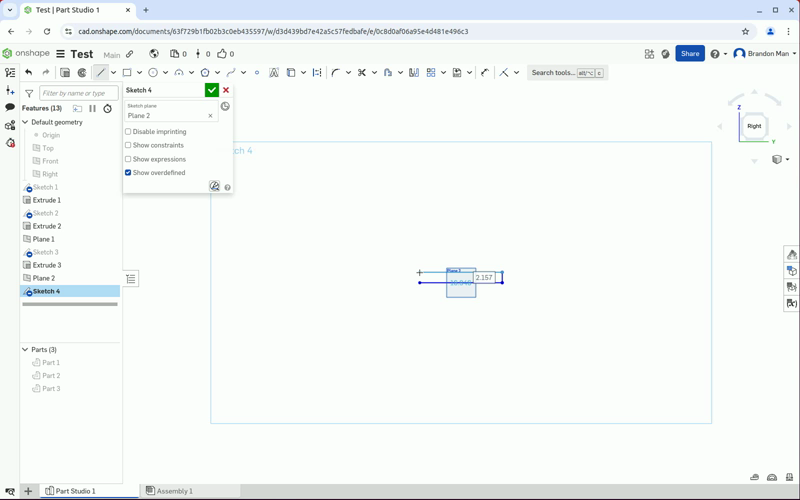
click(419, 272)
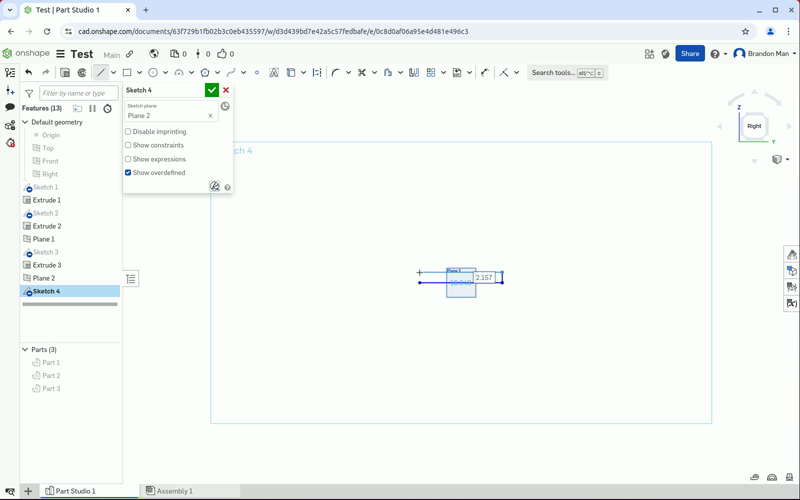
key_up(shift)
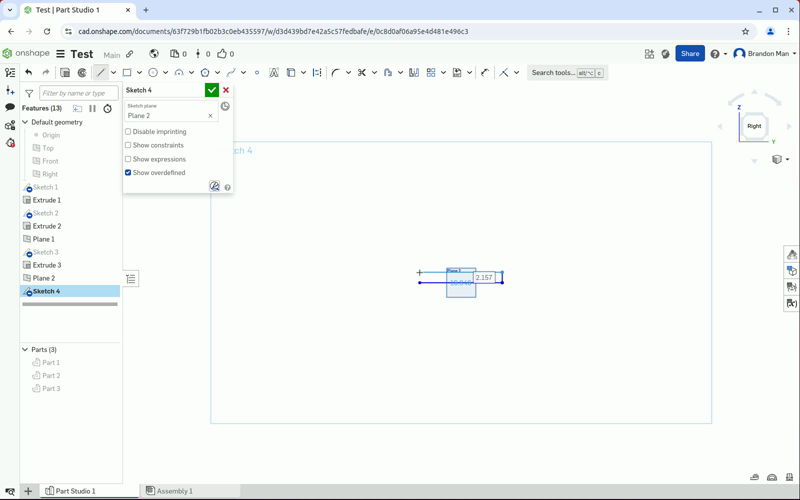
mouse_move(449, 272)
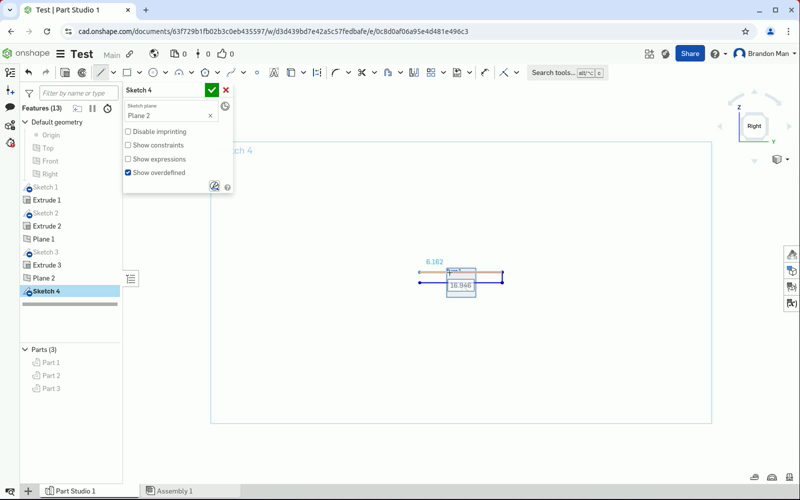
key_down(shift)
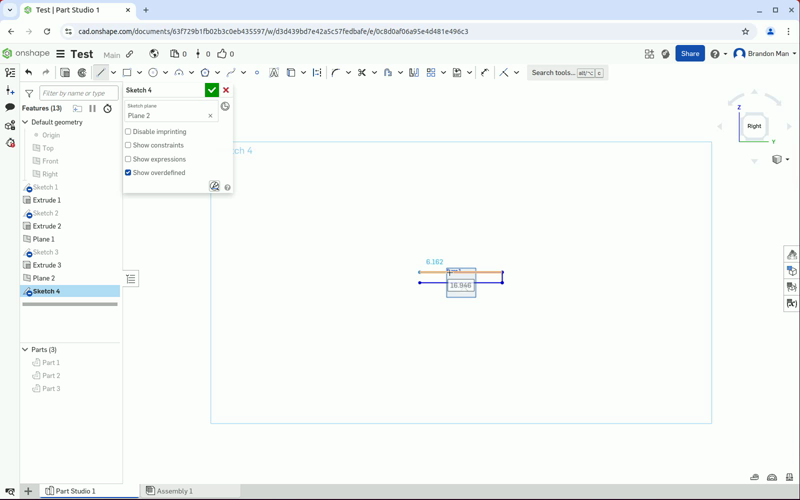
mouse_move(419, 282)
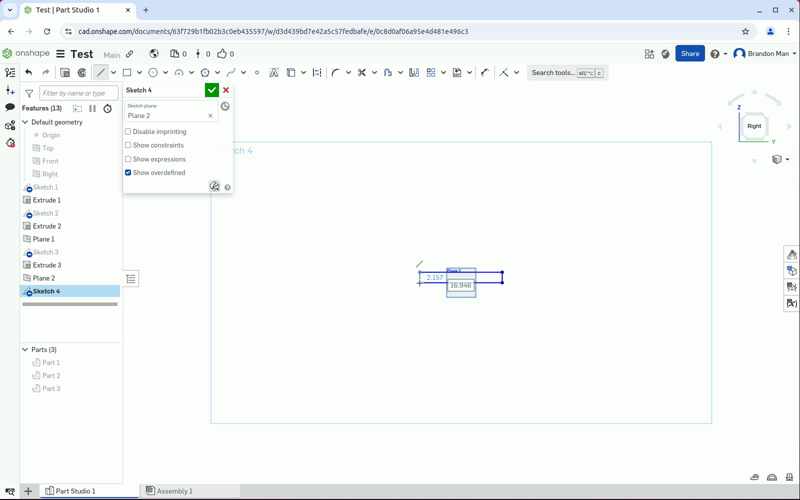
key_up(shift)
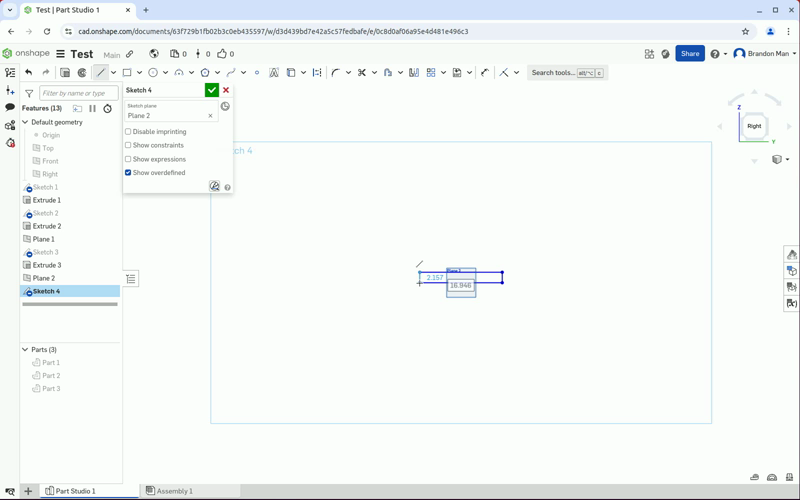
click(419, 282)
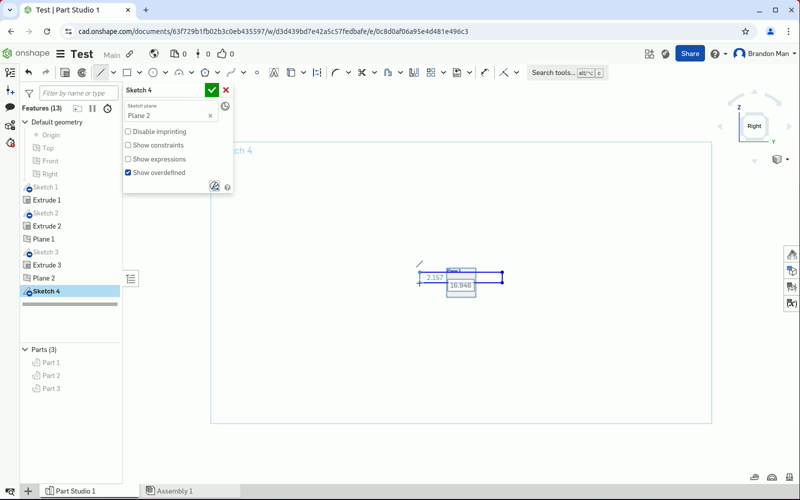
key(esc)
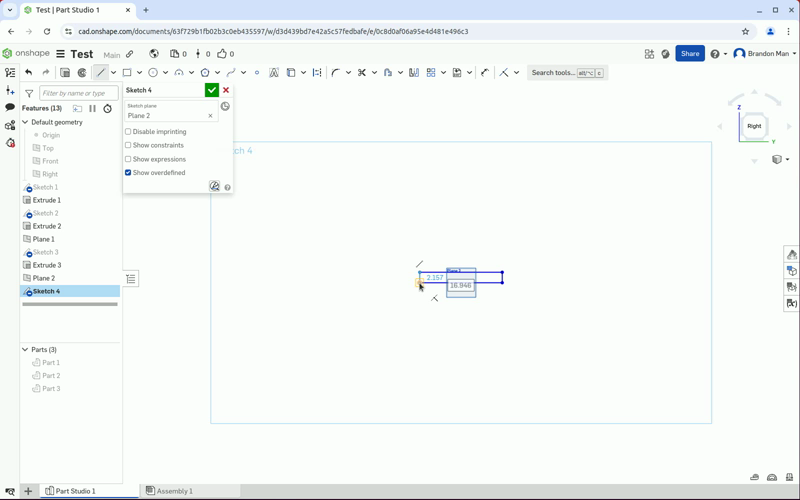
mouse_move(493, 278)
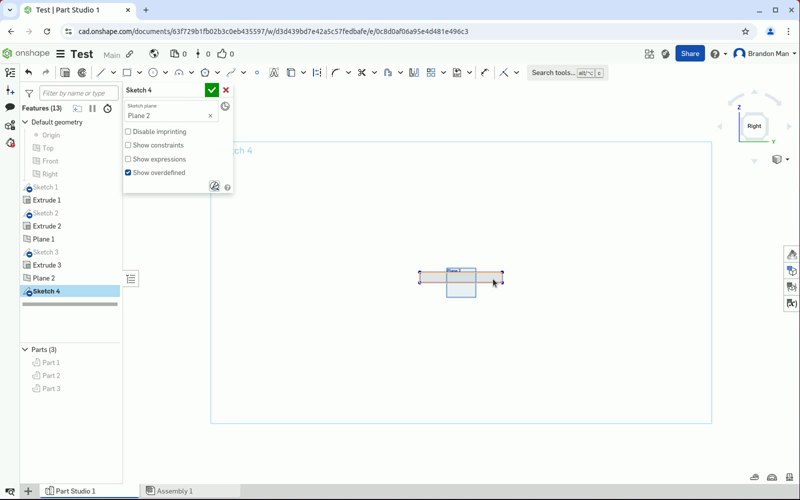
scroll(6)
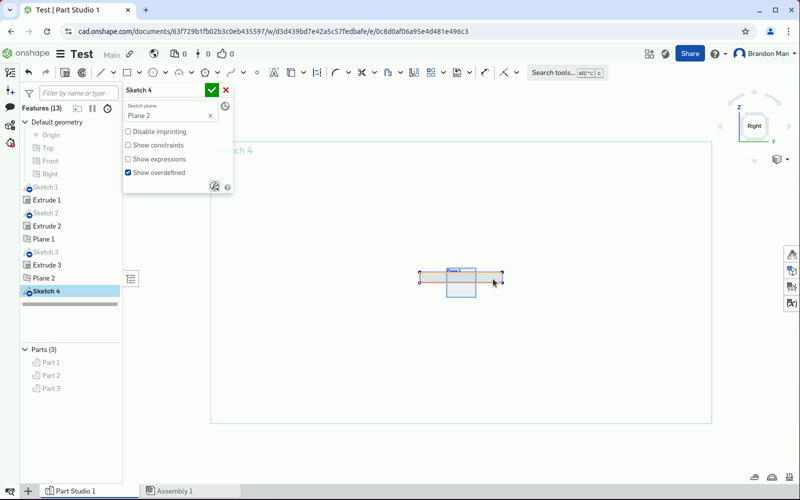
scroll(6)
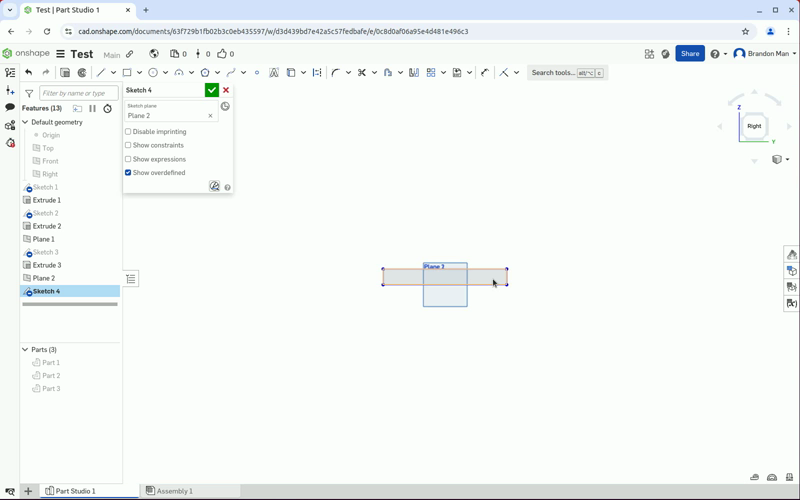
scroll(6)
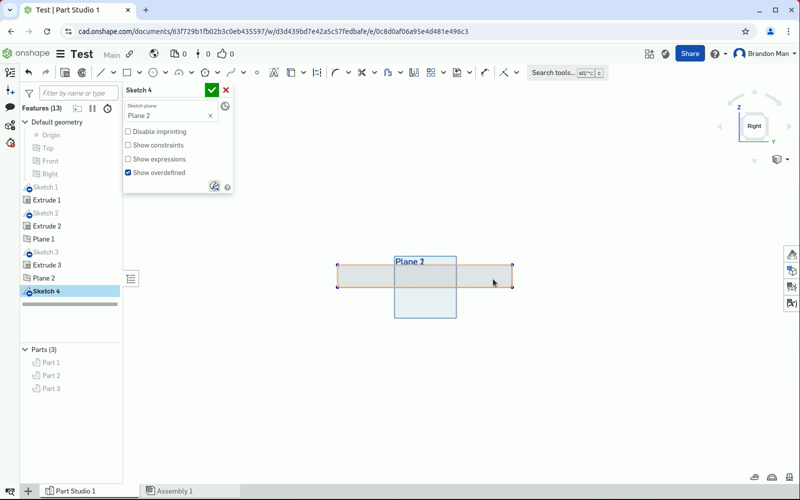
scroll(6)
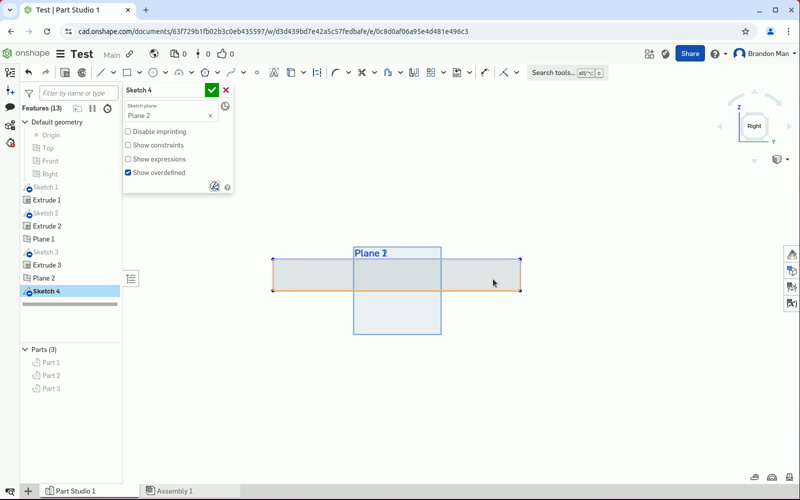
scroll(6)
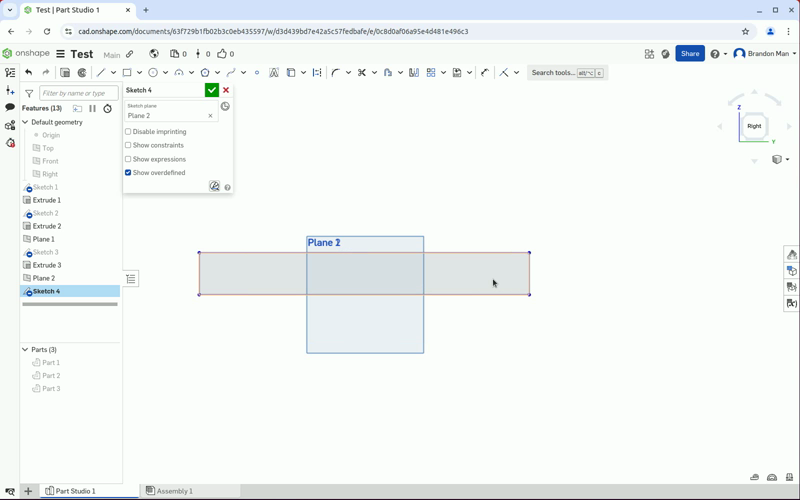
scroll(6)
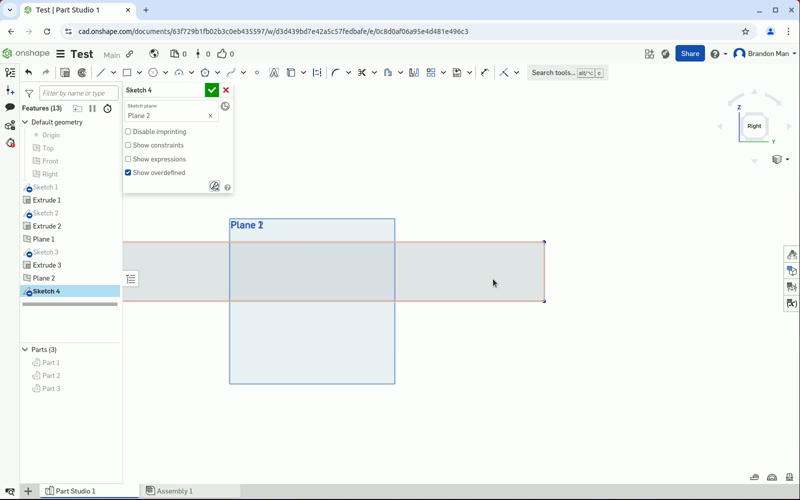
scroll(6)
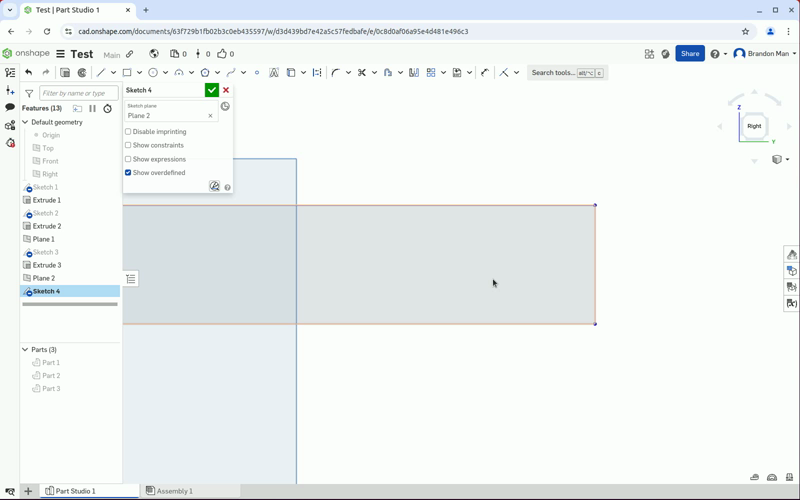
click(493, 278)
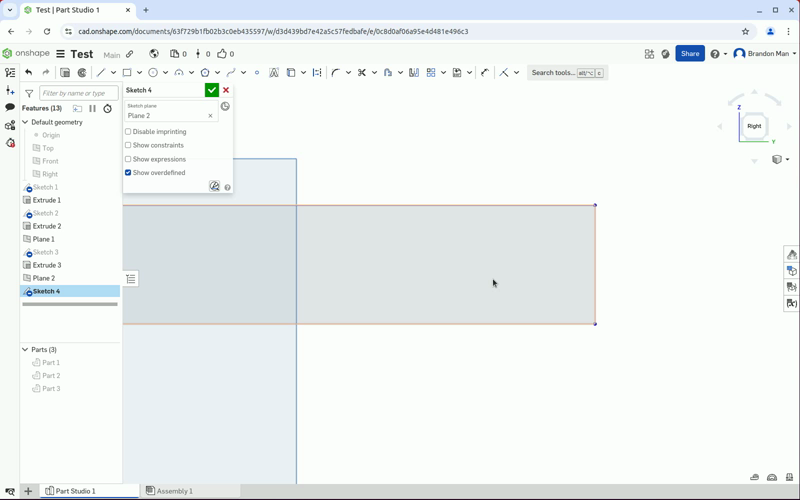
scroll(-6)
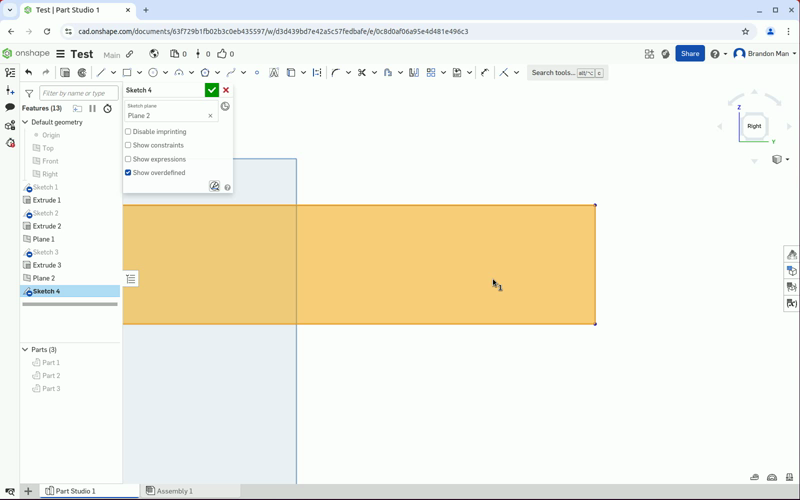
scroll(-6)
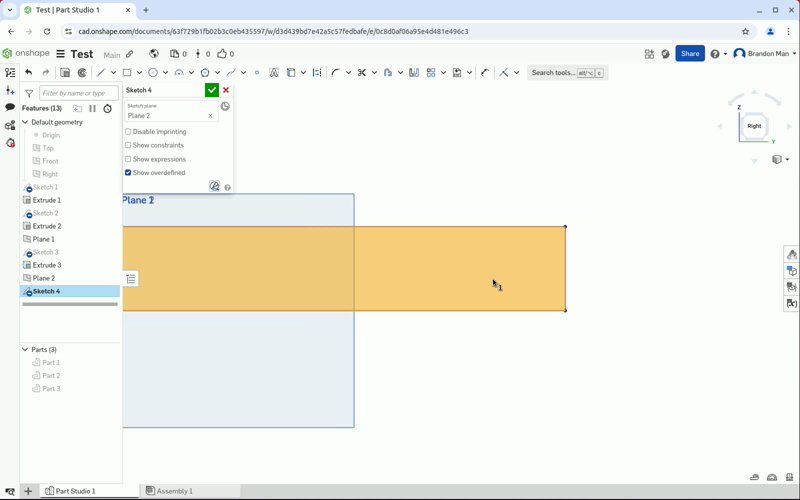
scroll(-6)
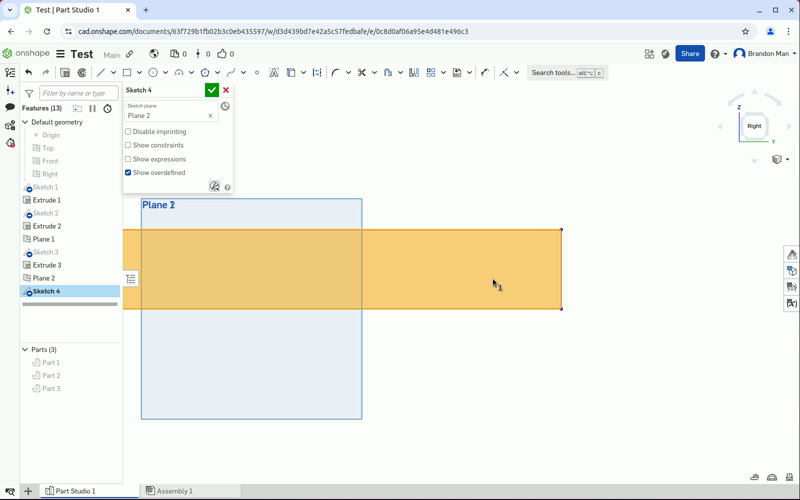
scroll(-6)
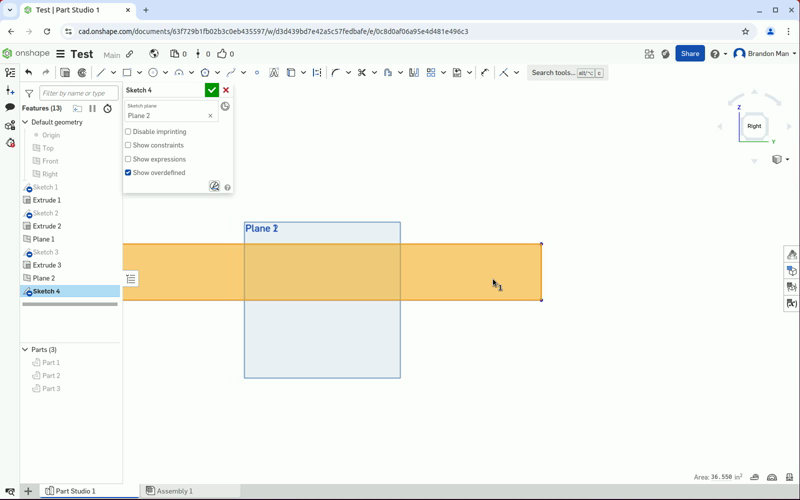
scroll(-6)
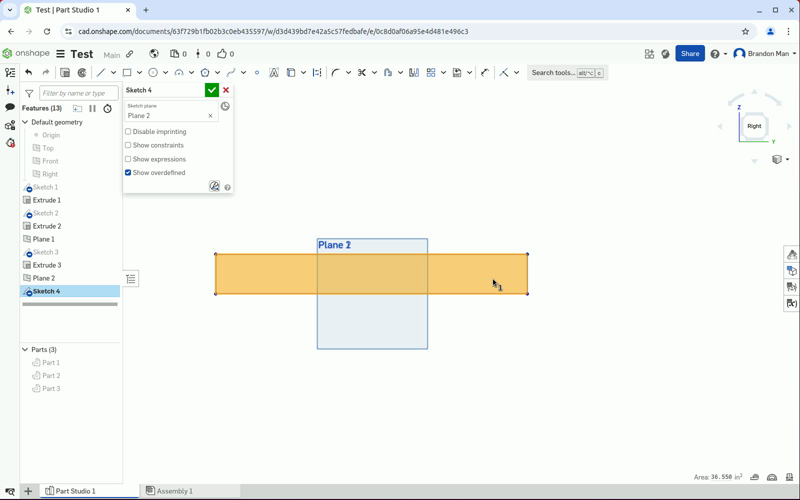
scroll(-6)
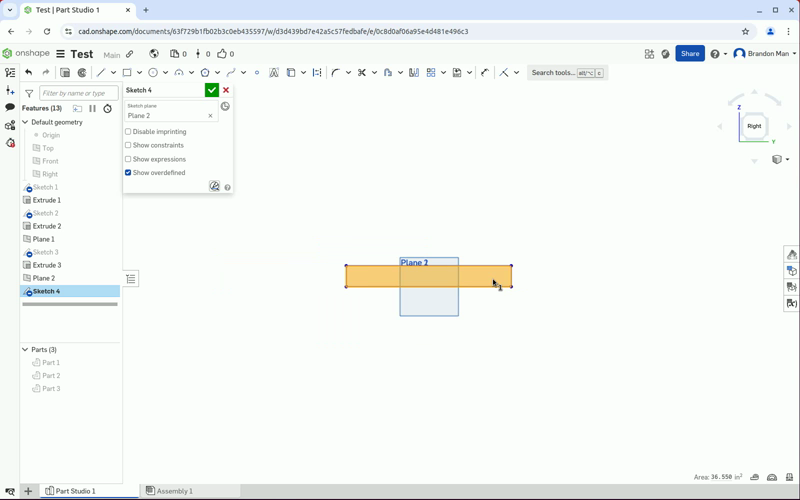
scroll(-6)
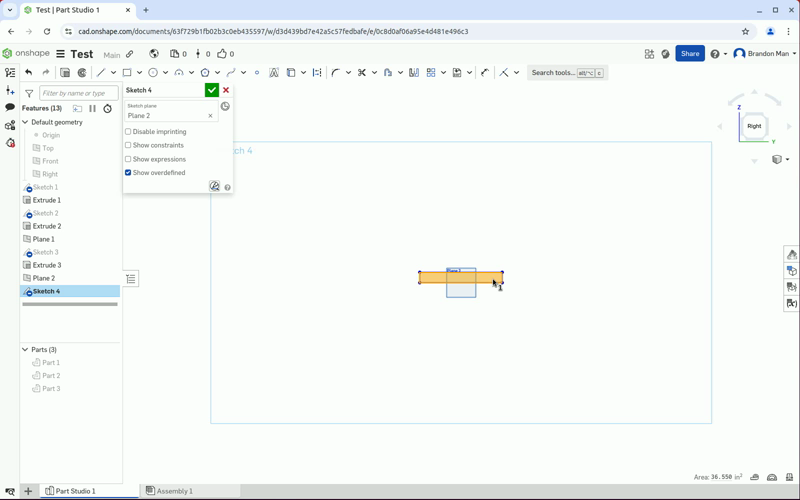
mouse_move(73, 352)
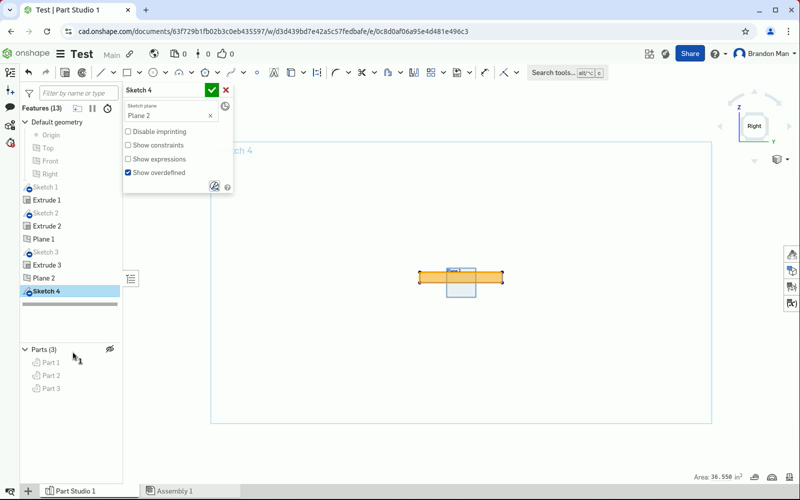
key(shift+y)
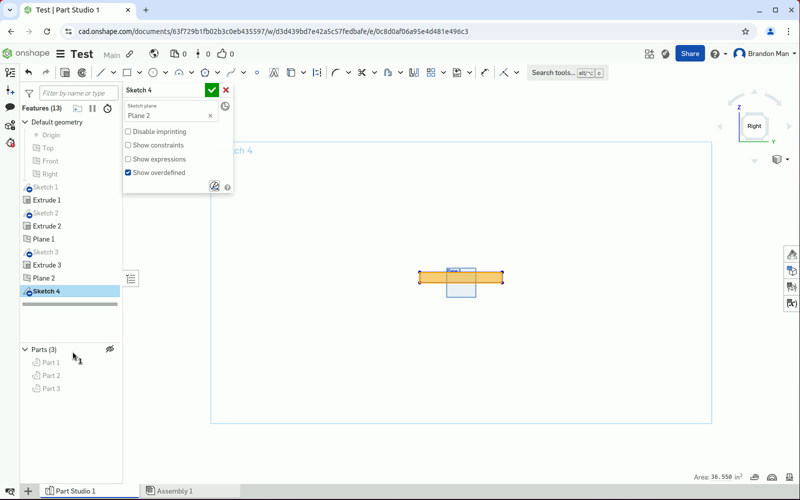
key(shift+e)
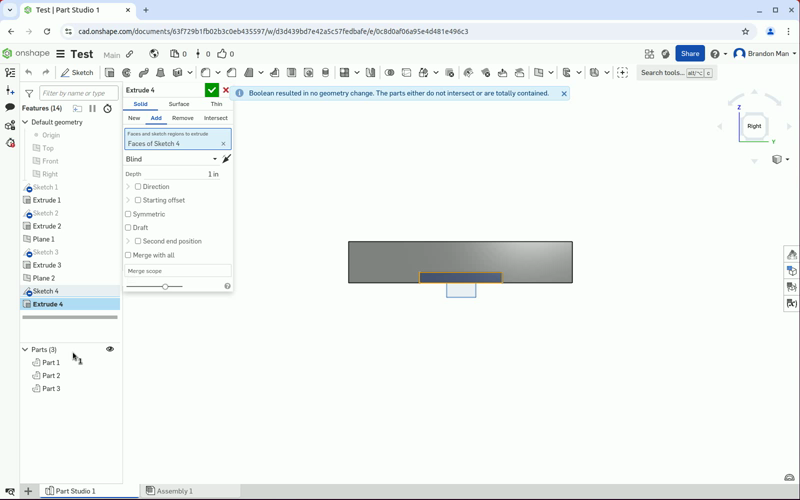
mouse_move(143, 106)
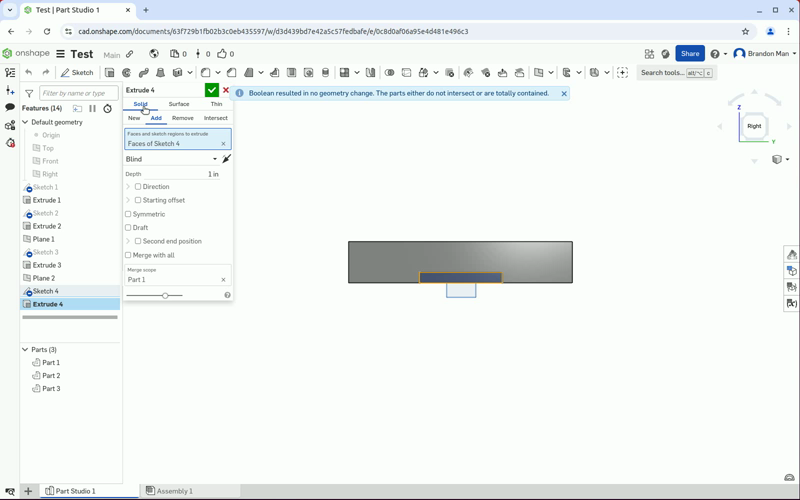
click(143, 106)
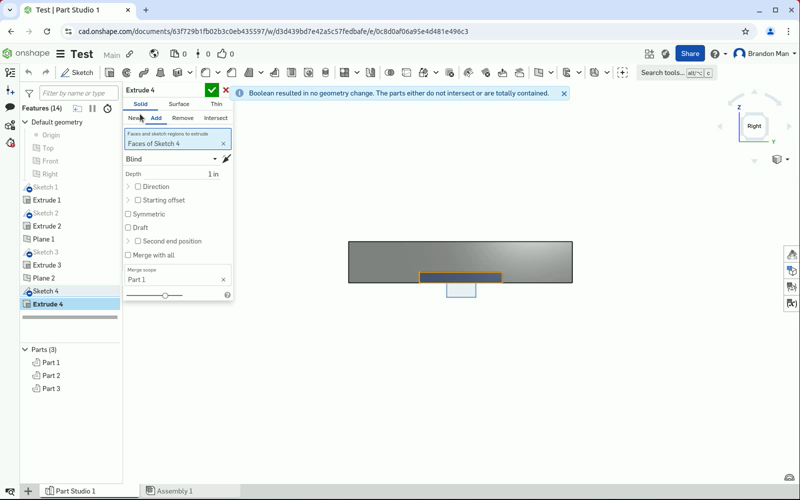
mouse_move(137, 120)
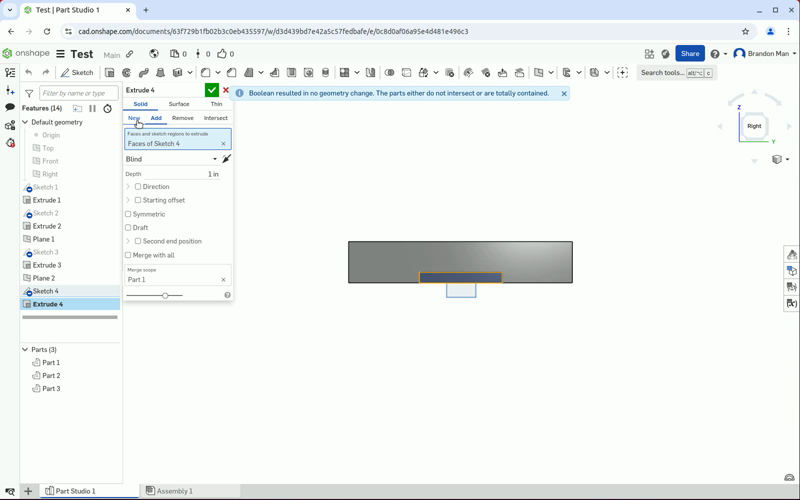
click(137, 120)
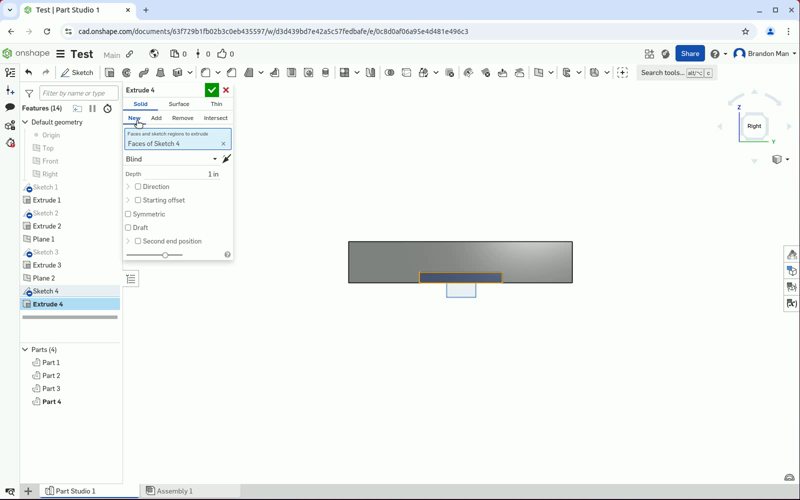
key(tab, 4)
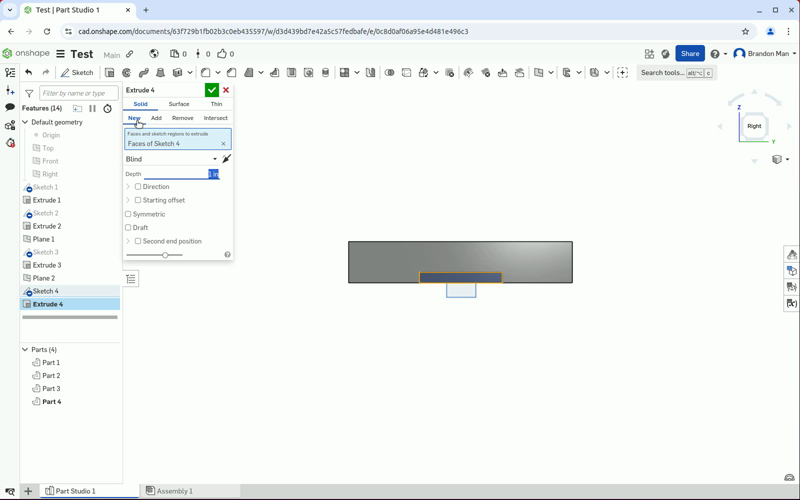
text(4.092)
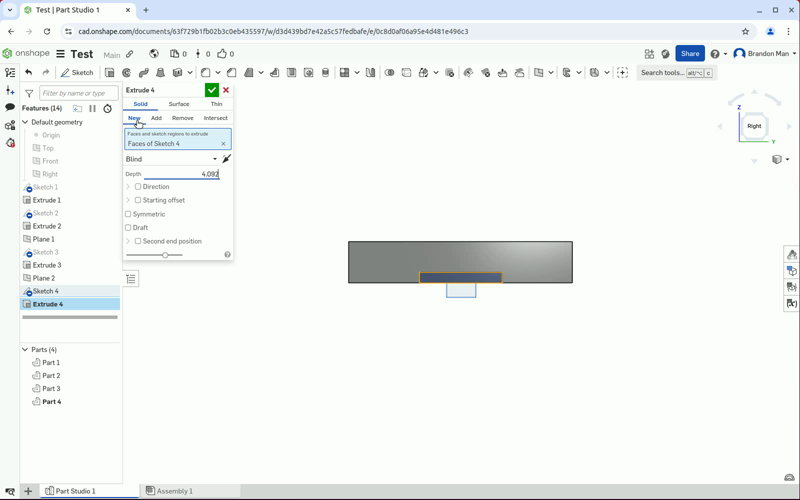
key(enter)
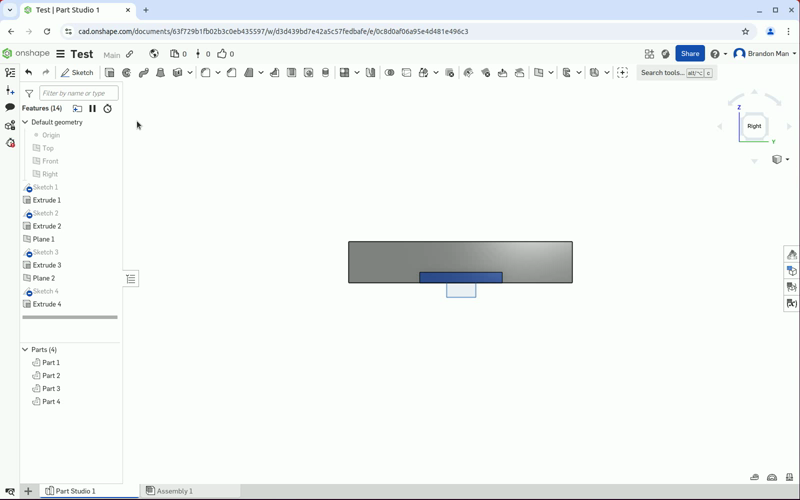
key(shift+h)
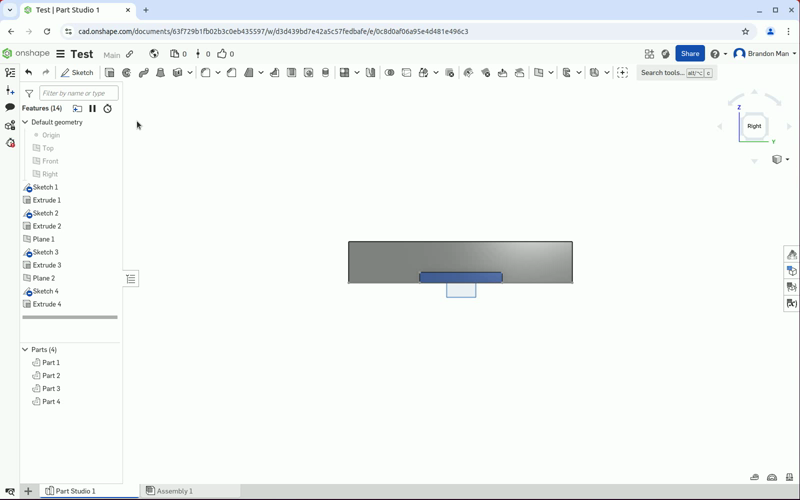
key(shift+h)
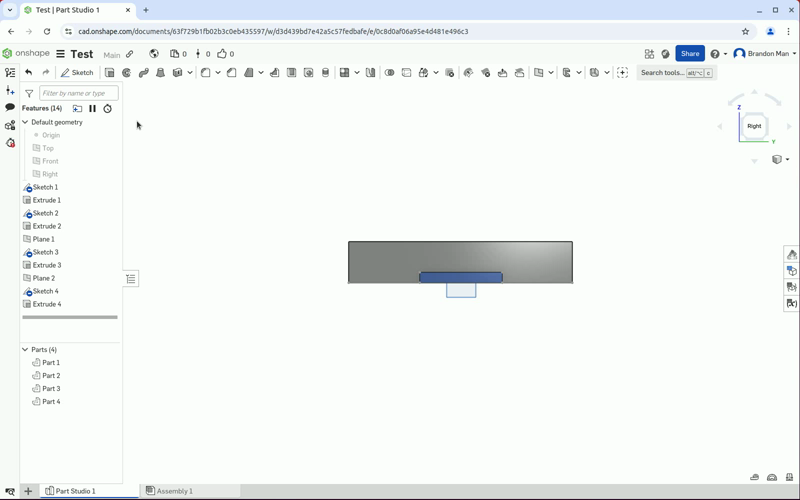
key(shift+7)
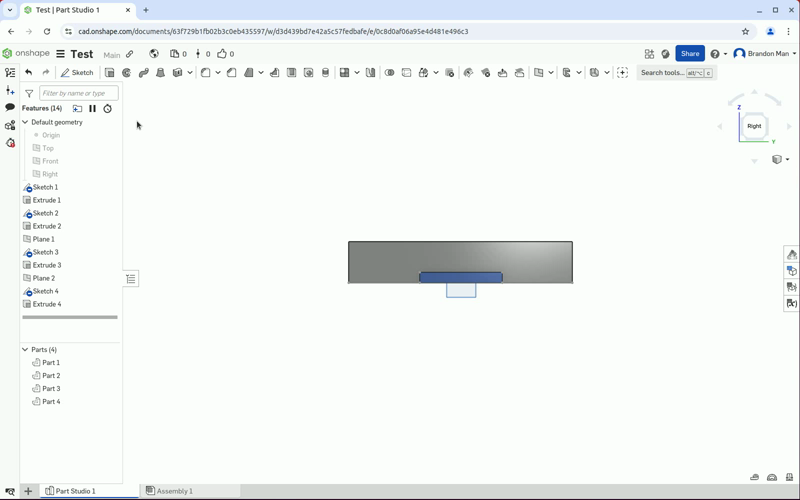
key(right, 2)
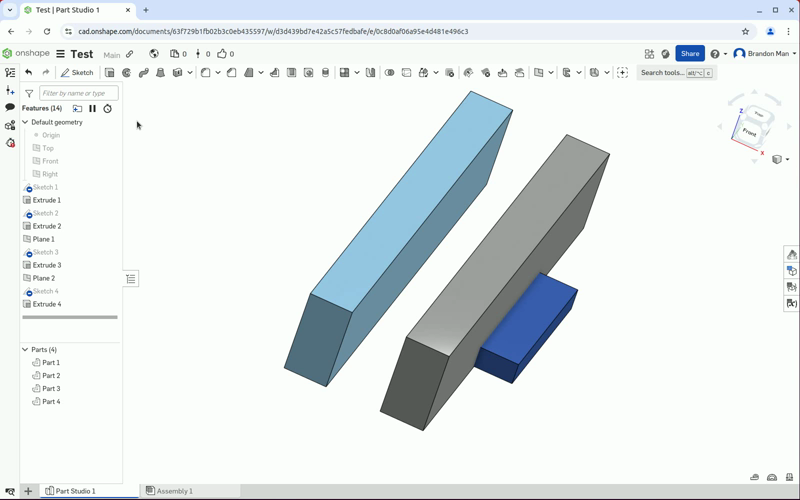
key(down, 2)
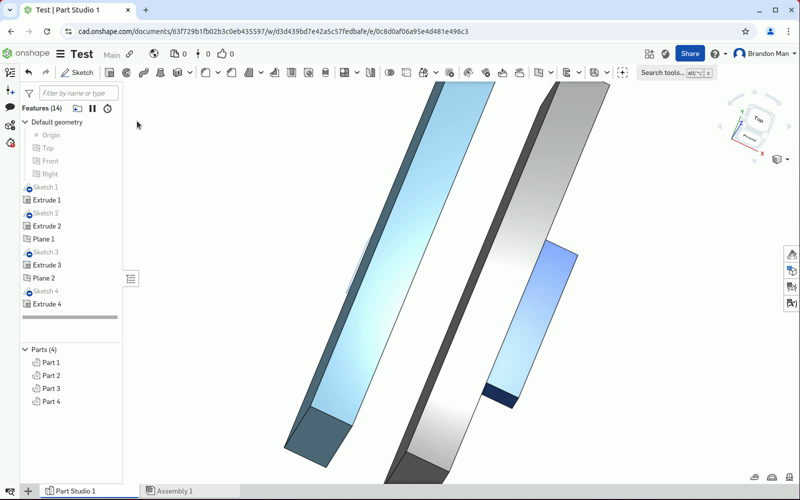
key(up, 2)
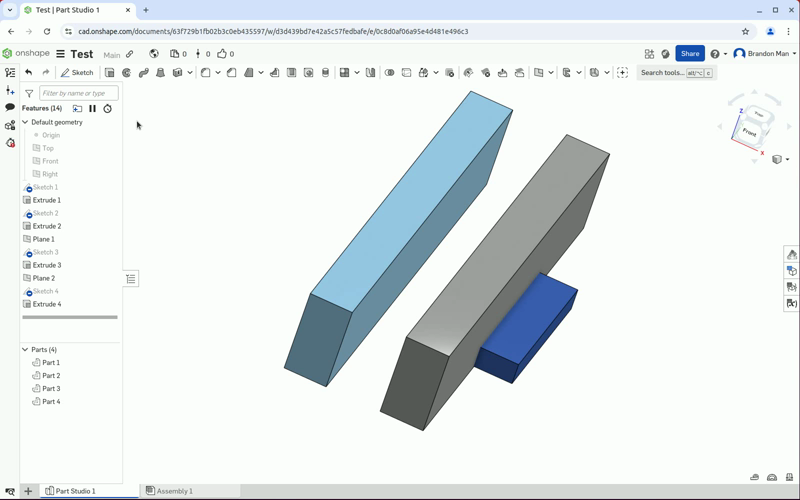
key(left, 2)
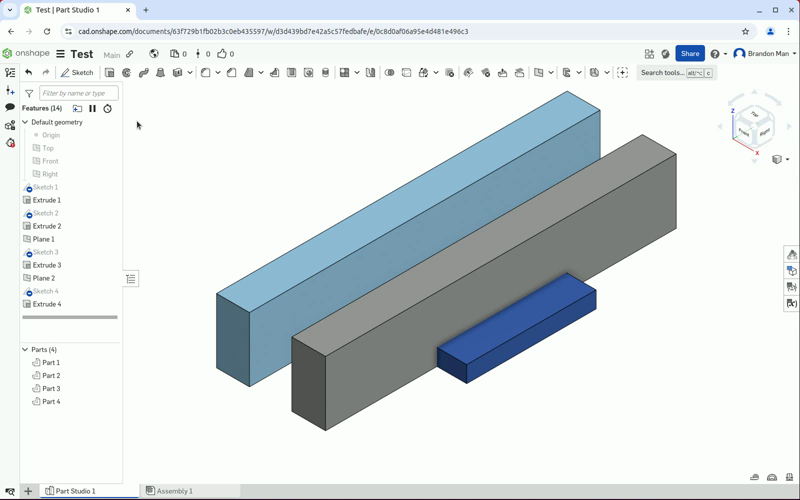
mouse_move(73, 189)
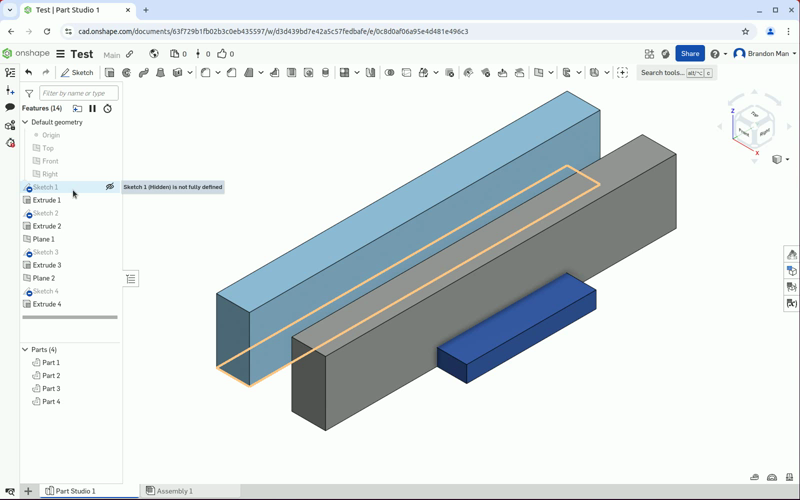
click(73, 189)